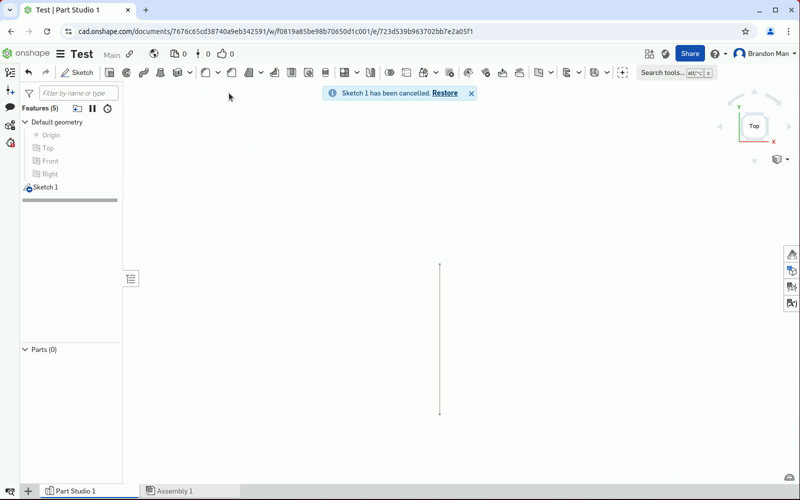
key(shift+h)
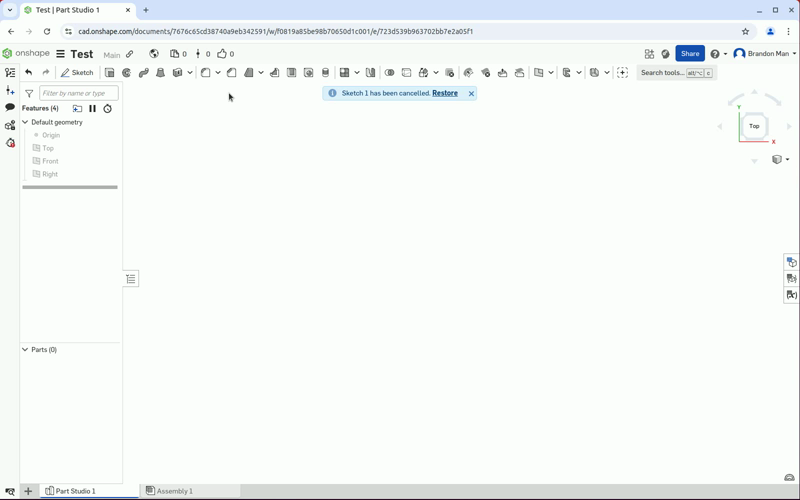
mouse_move(73, 352)
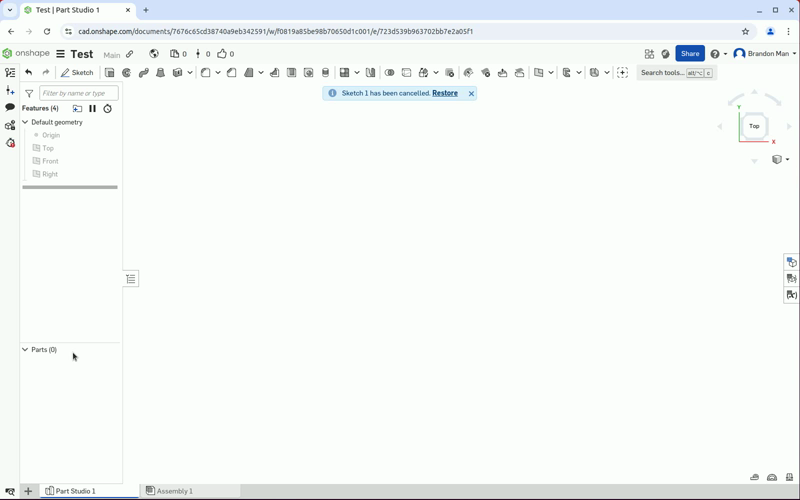
key(y)
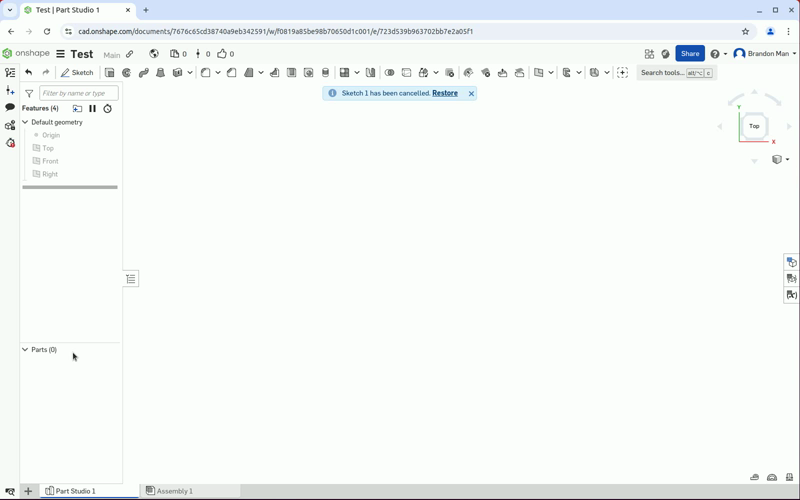
key(shift+p)
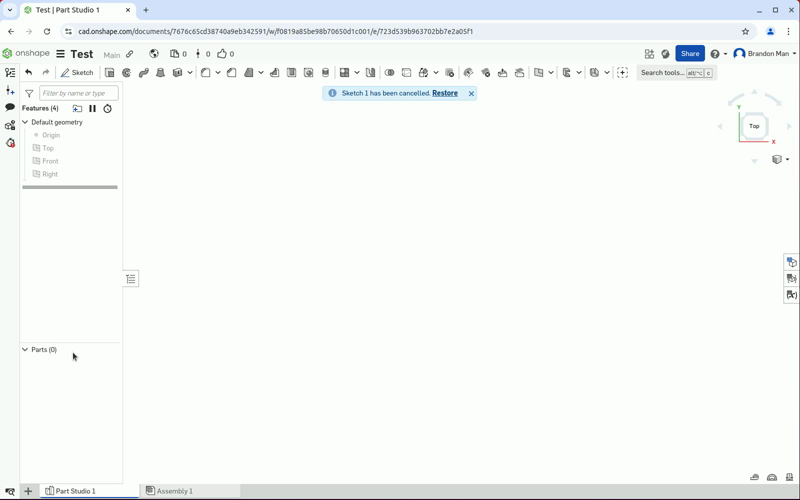
key(space)
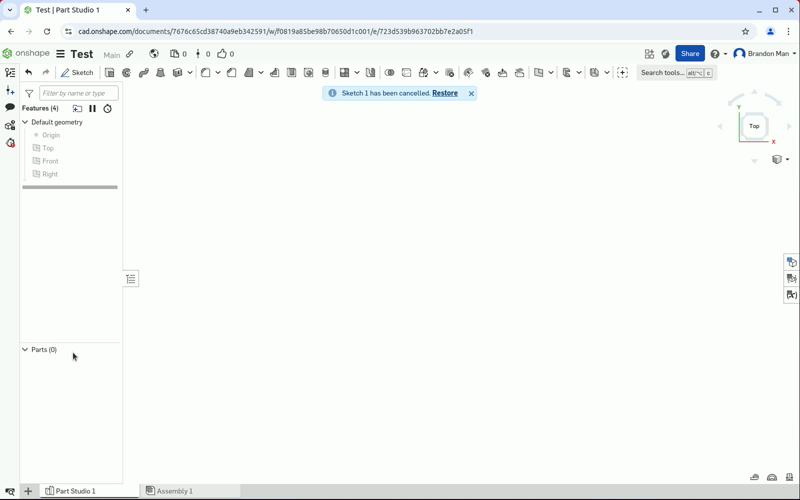
key_down(shift)
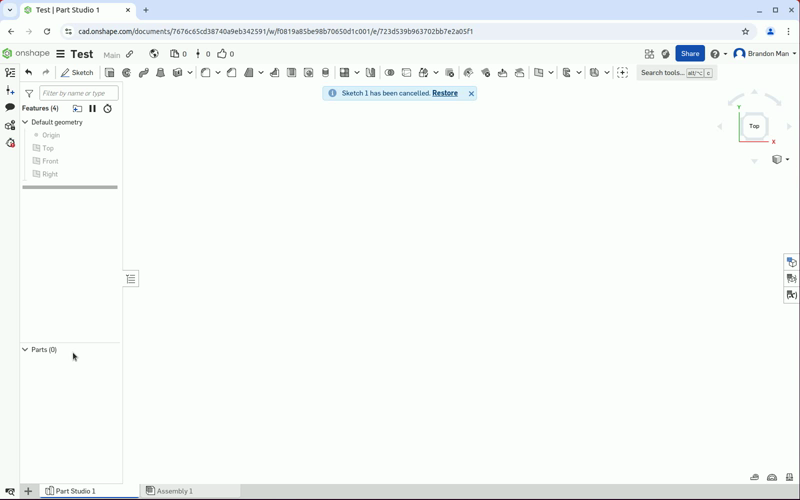
key(up)
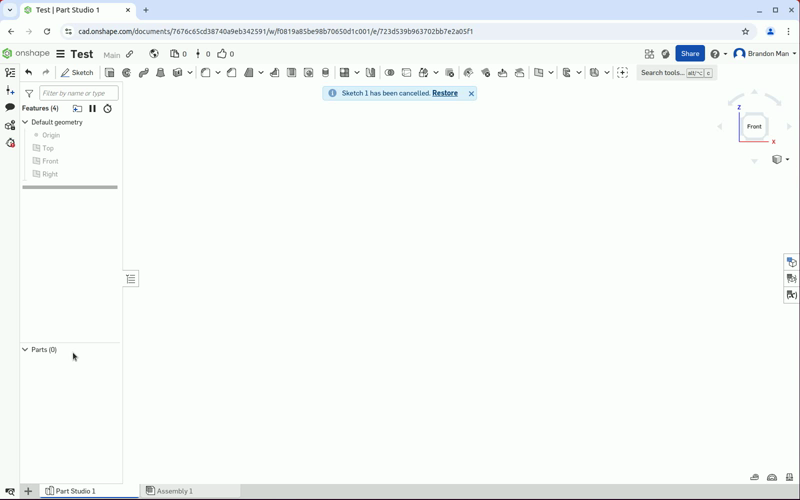
key_up(shift)
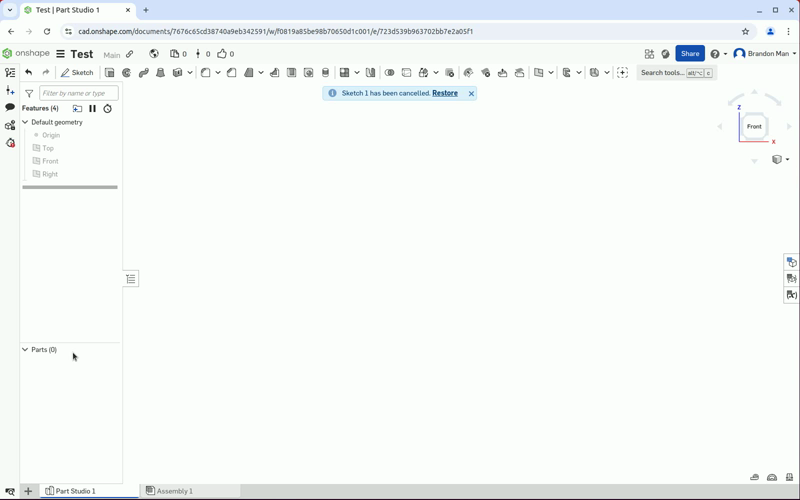
mouse_move(73, 352)
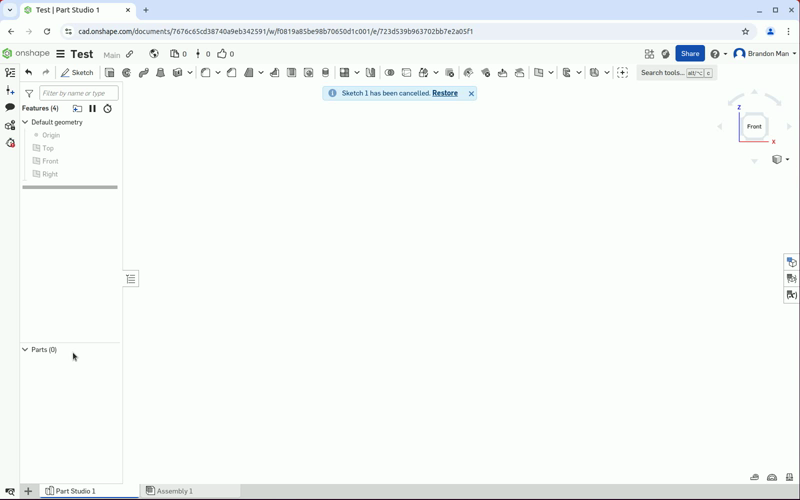
key(shift+y)
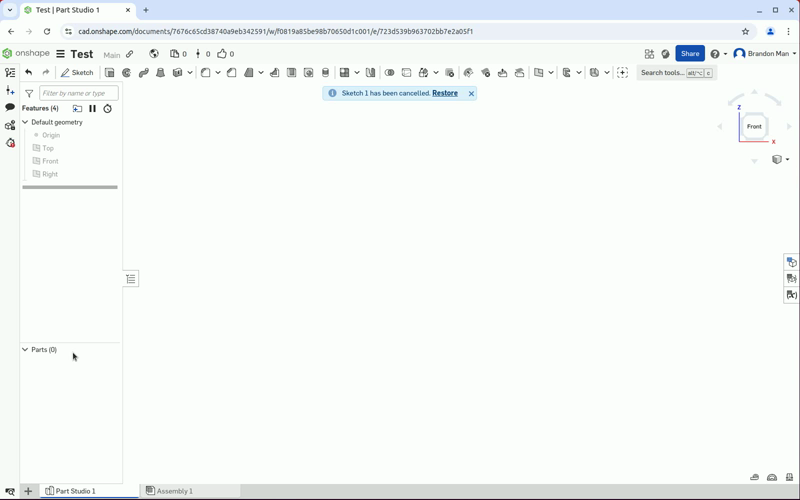
key(shift+s)
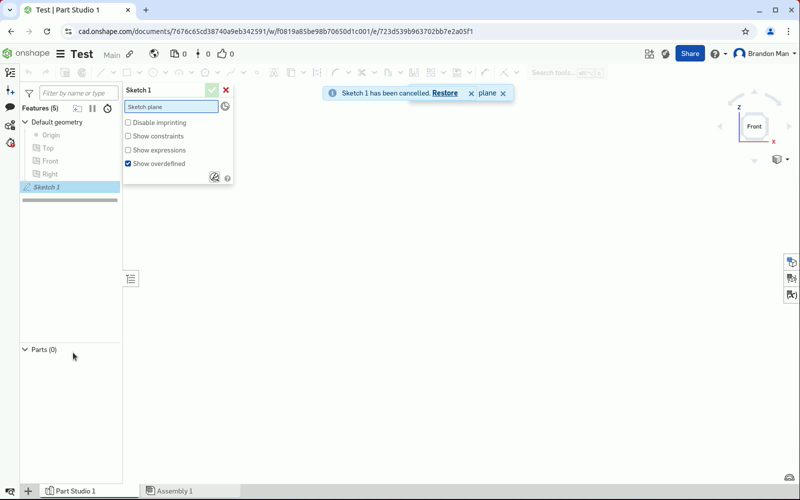
mouse_move(73, 163)
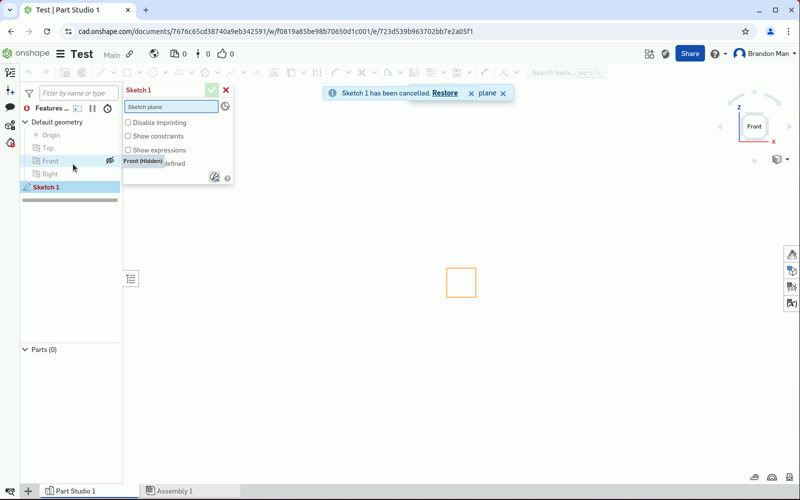
click(73, 163)
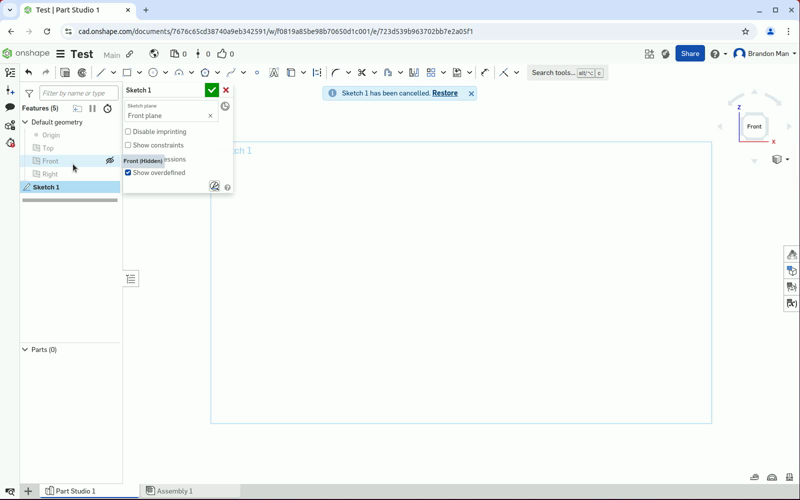
mouse_move(73, 352)
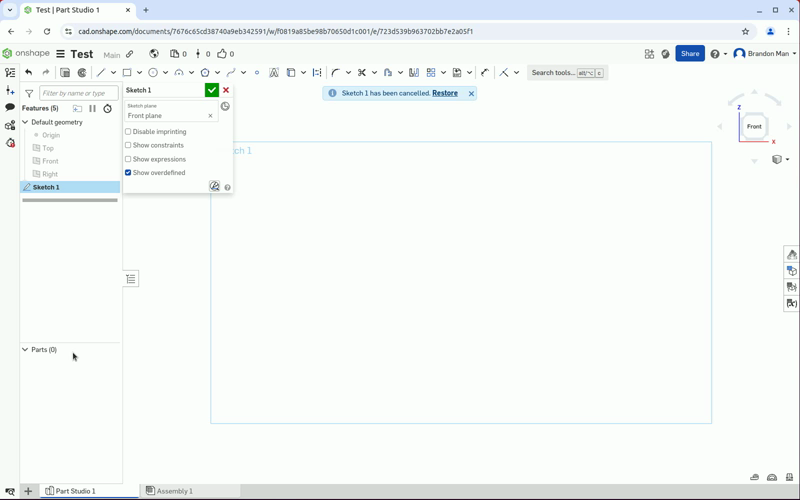
key(y)
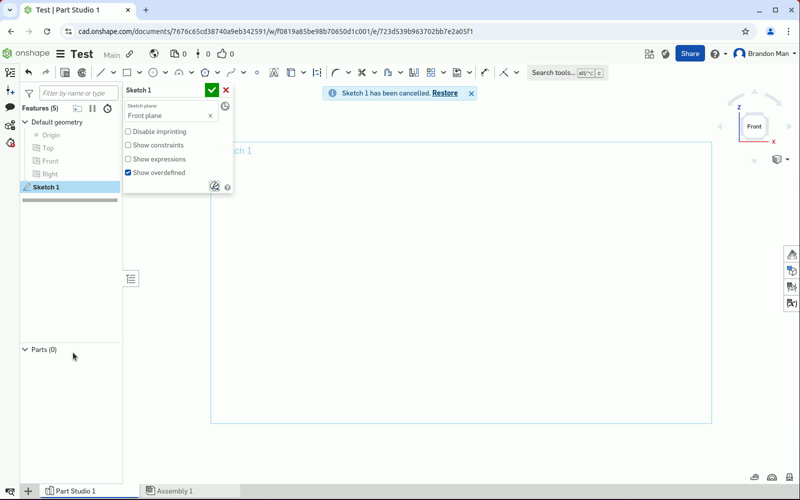
key(l)
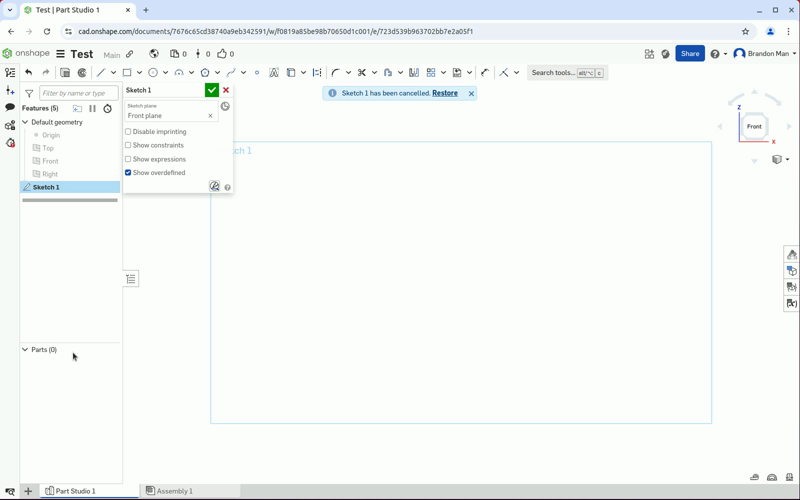
key_down(shift)
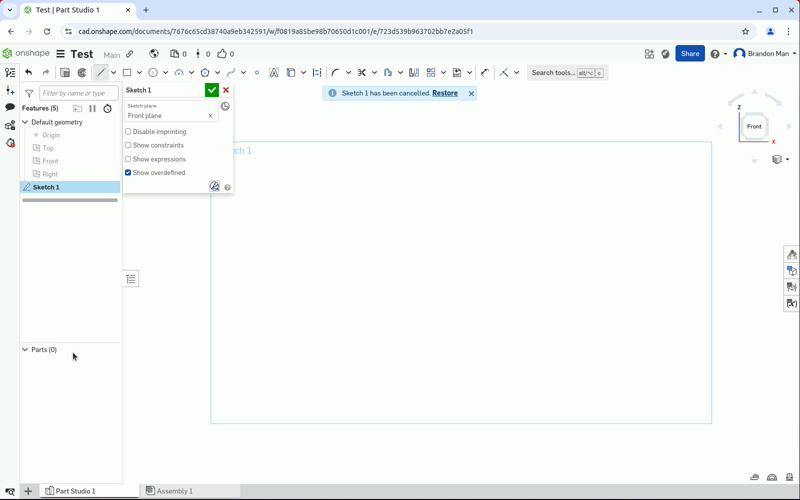
mouse_move(432, 305)
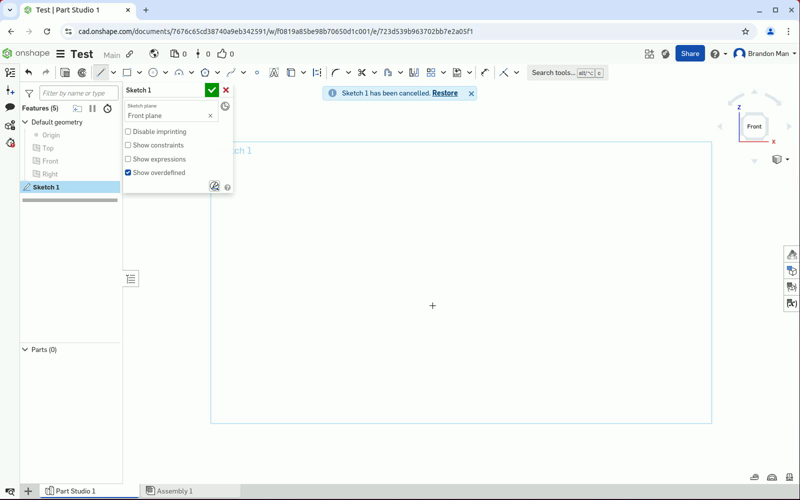
click(432, 305)
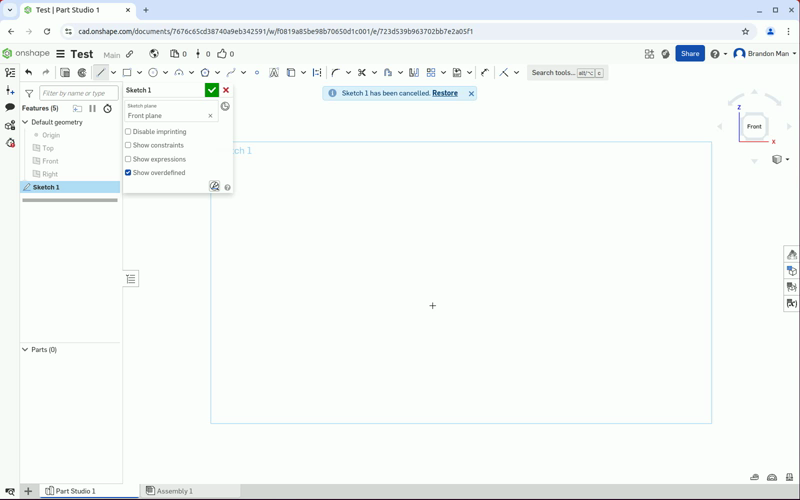
key_up(shift)
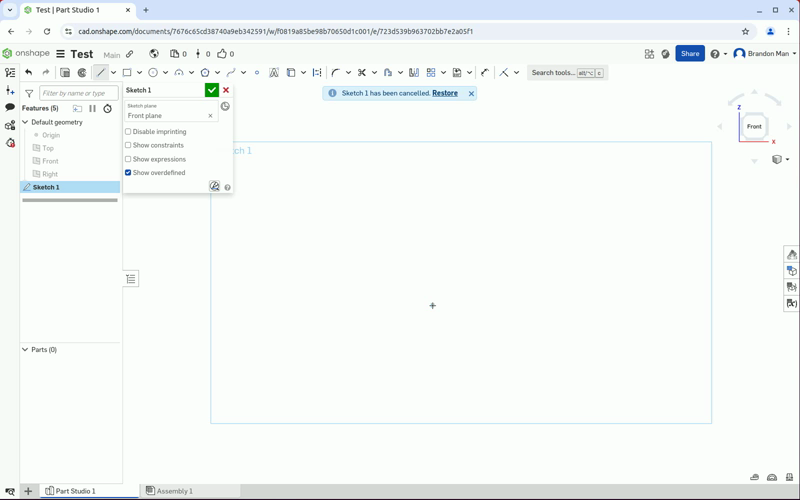
key_down(shift)
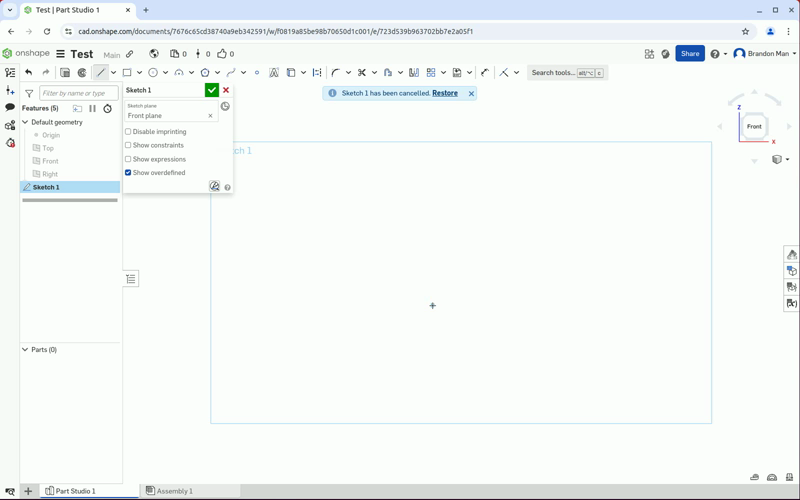
mouse_move(462, 305)
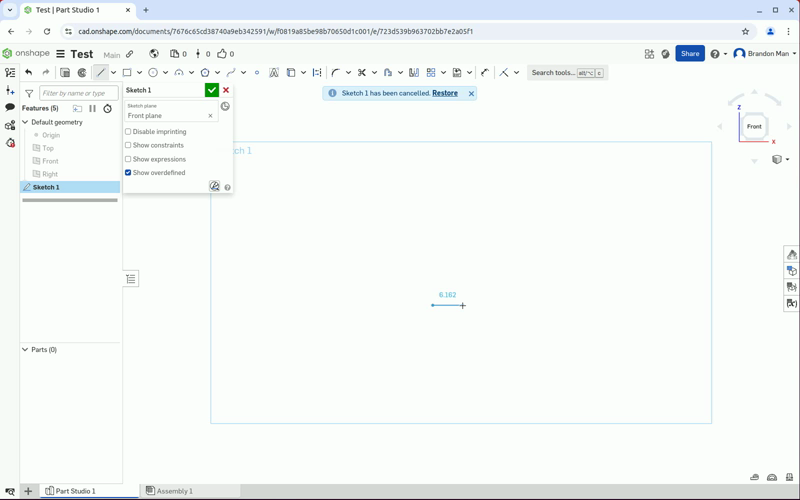
mouse_move(475, 305)
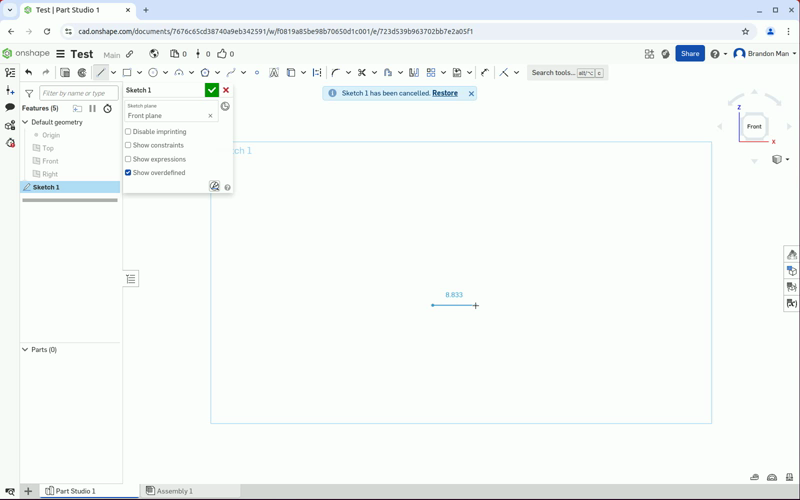
click(475, 305)
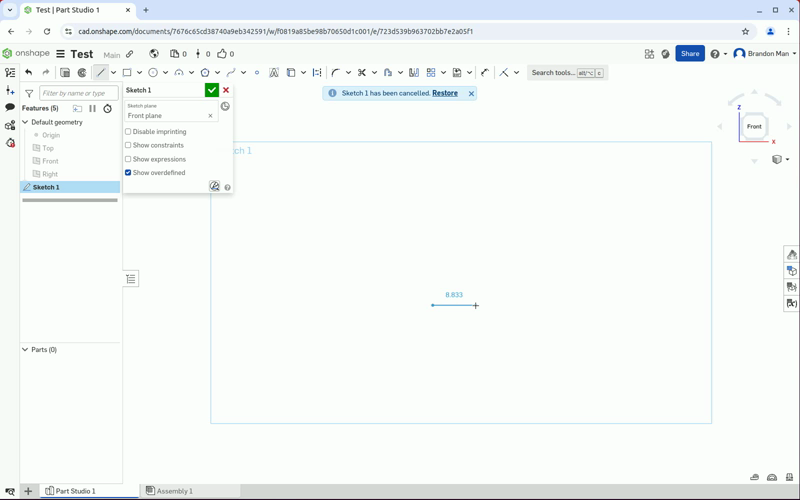
key_up(shift)
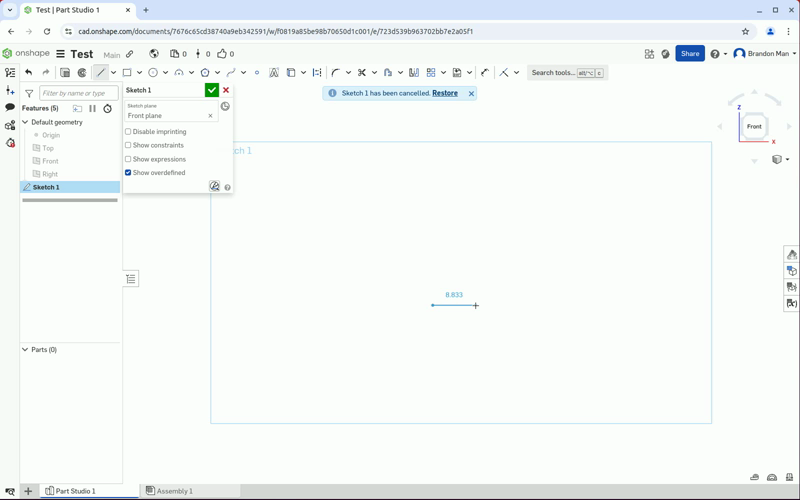
key_down(shift)
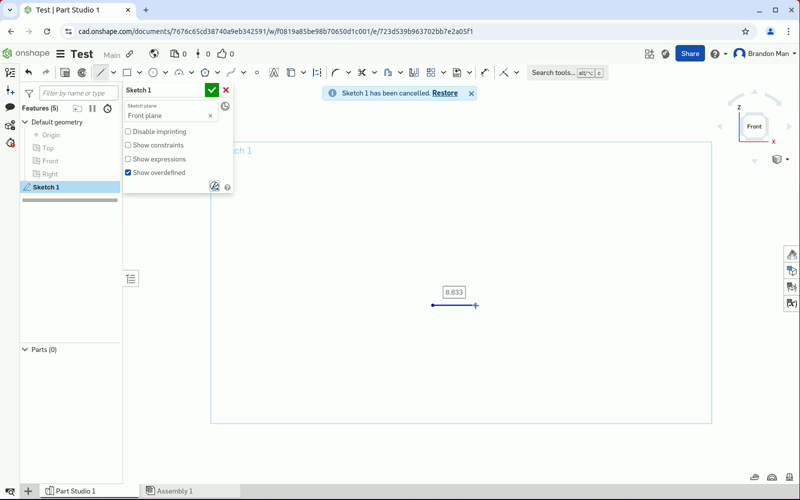
mouse_move(505, 305)
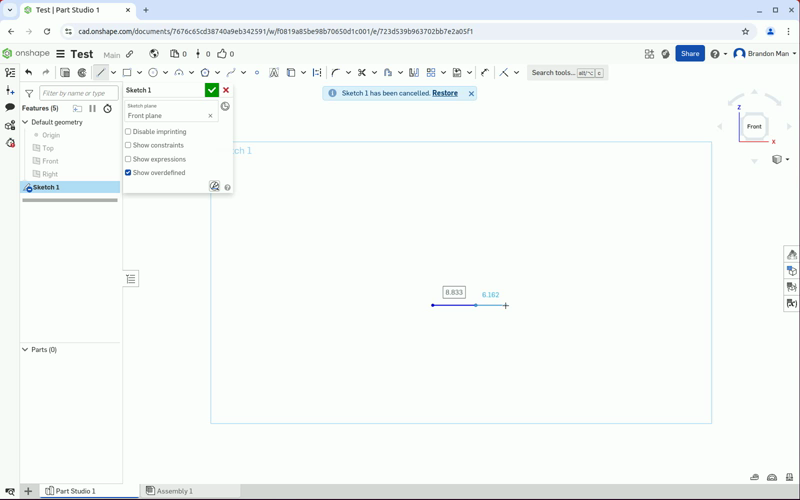
mouse_move(475, 290)
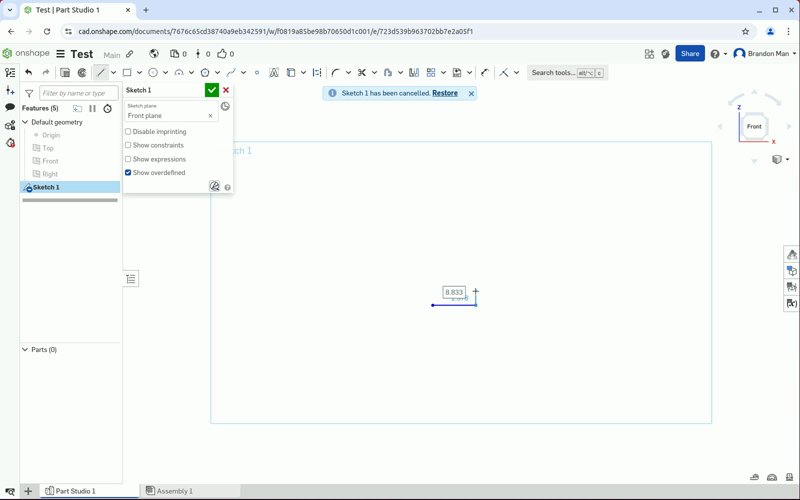
click(475, 290)
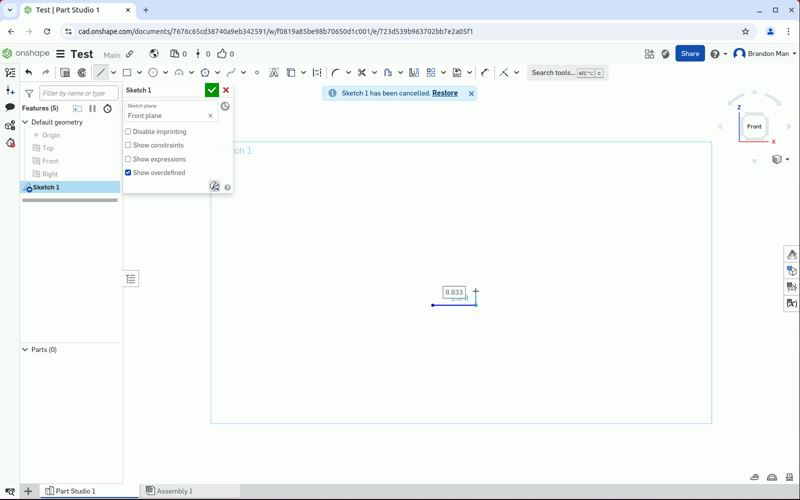
key_up(shift)
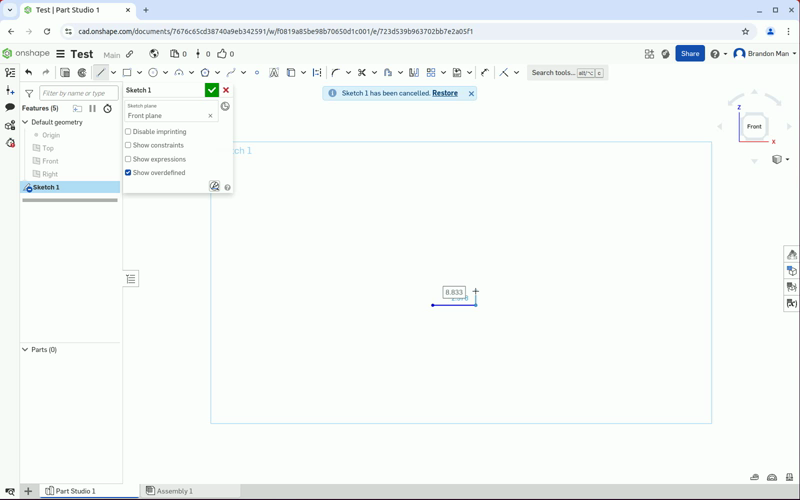
key_down(shift)
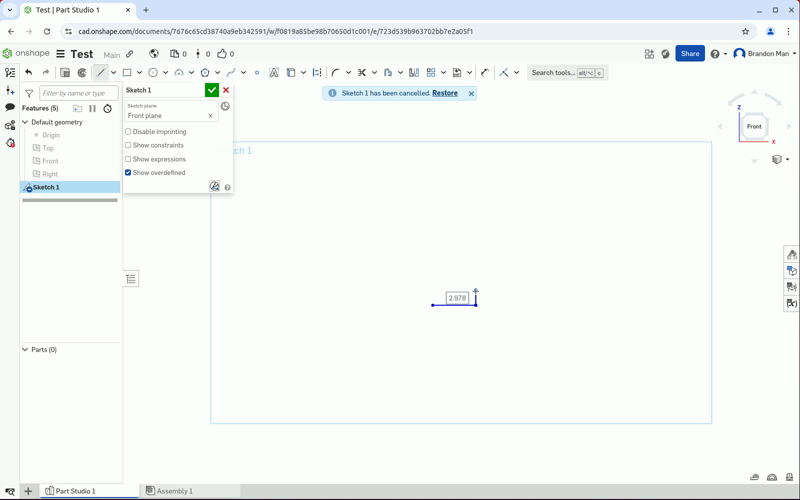
mouse_move(505, 290)
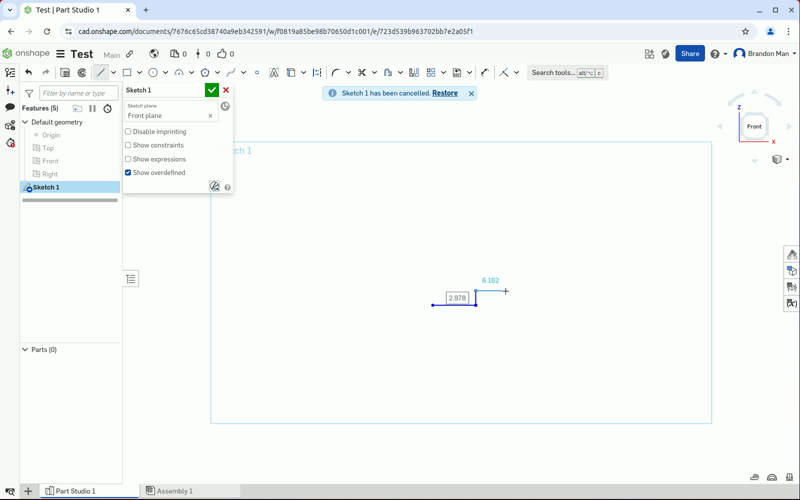
mouse_move(432, 290)
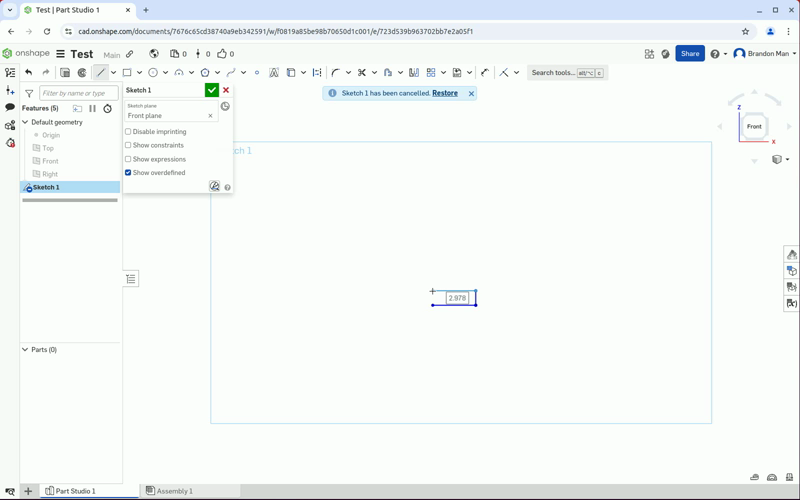
click(432, 290)
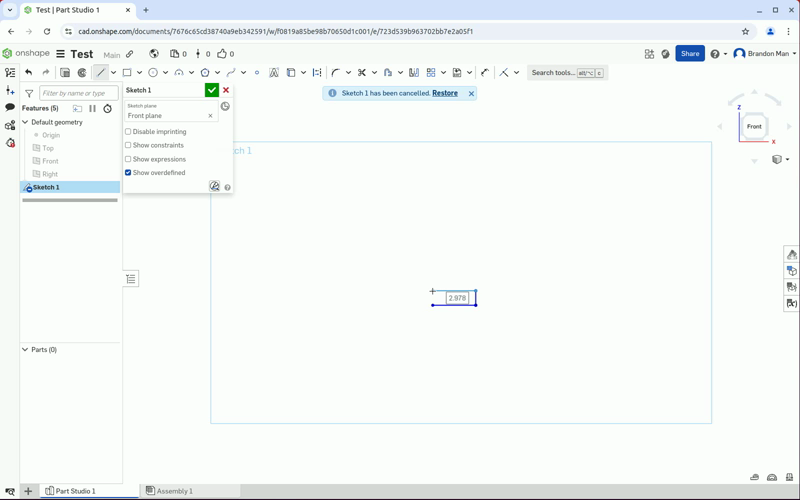
key_up(shift)
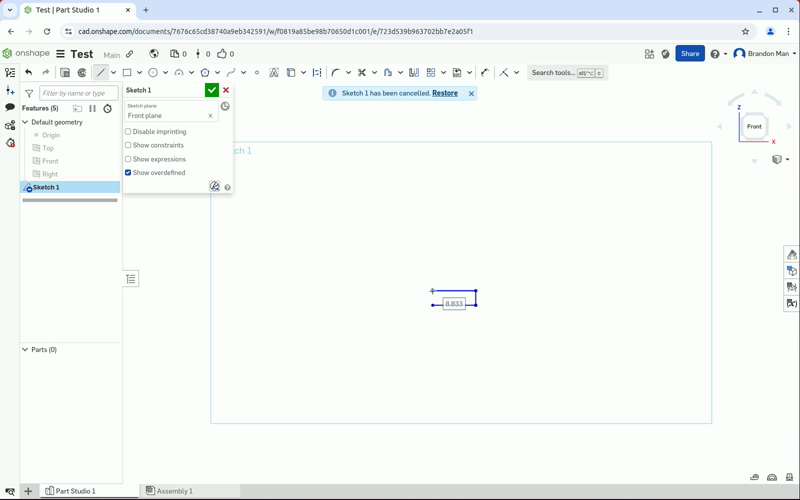
mouse_move(462, 290)
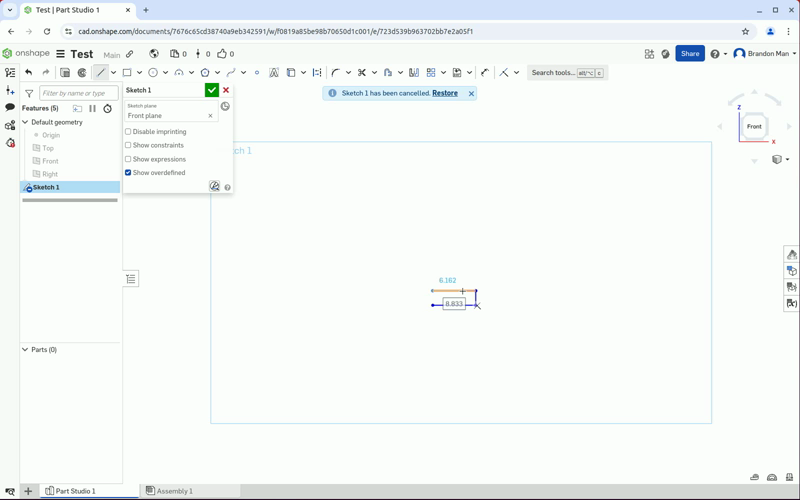
key_down(shift)
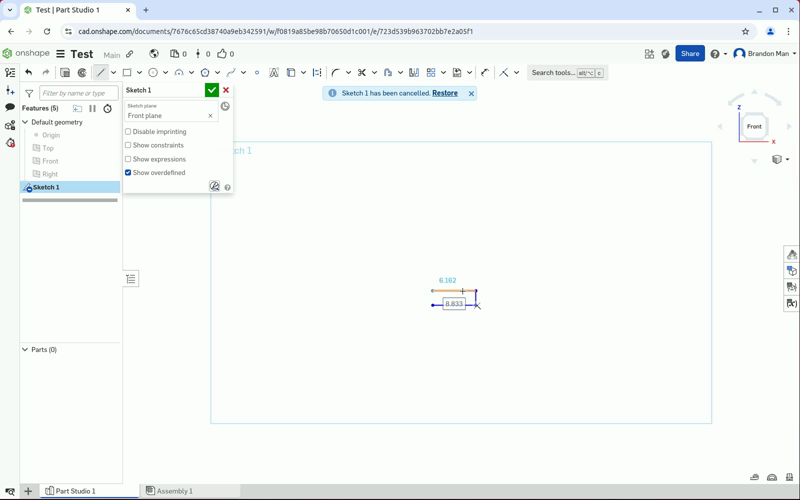
mouse_move(432, 305)
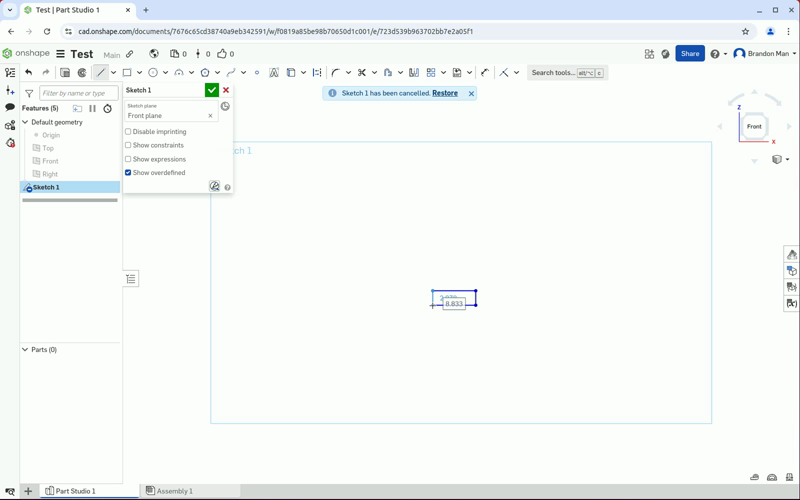
key_up(shift)
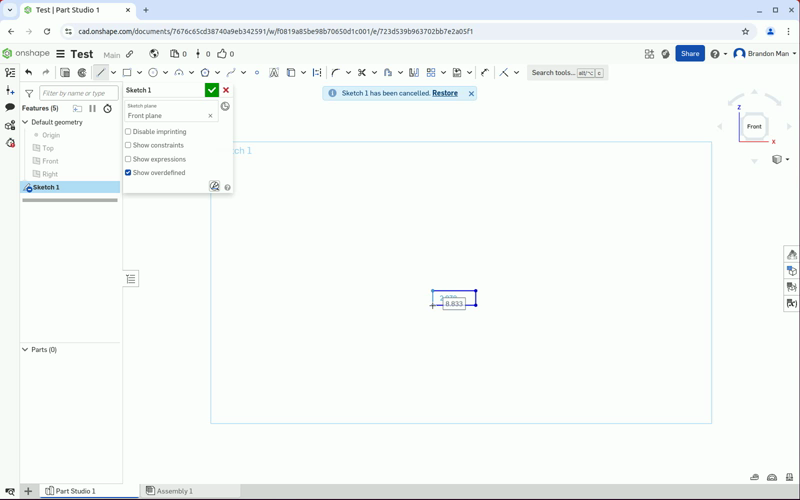
click(432, 305)
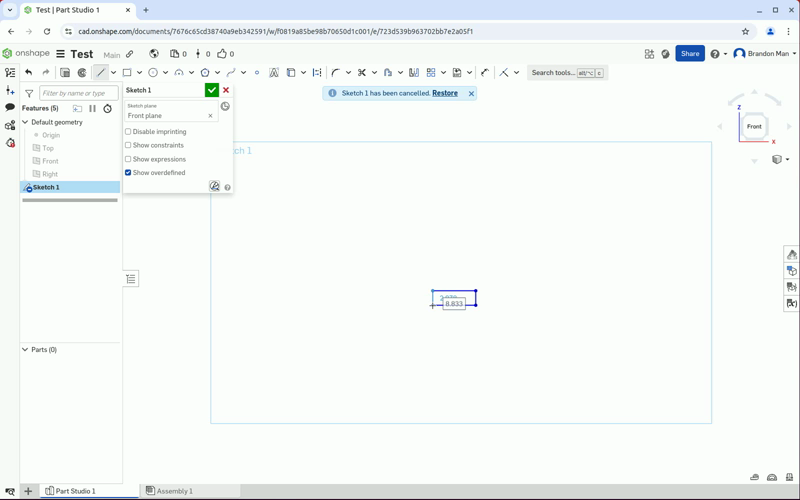
key(esc)
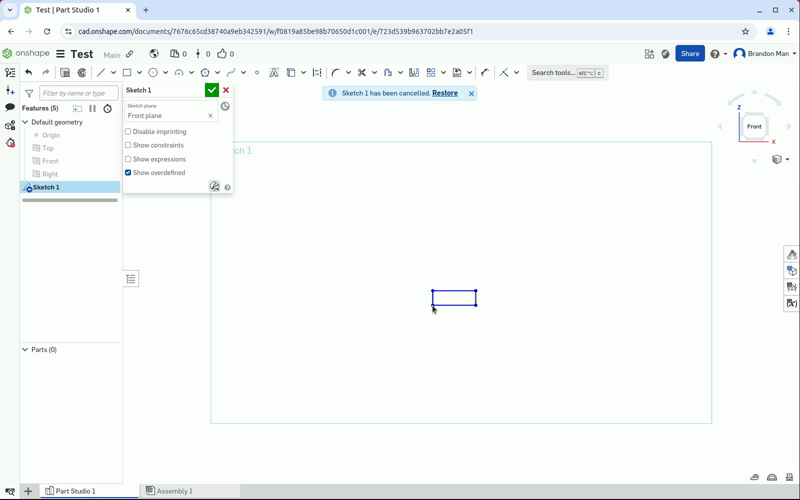
mouse_move(453, 293)
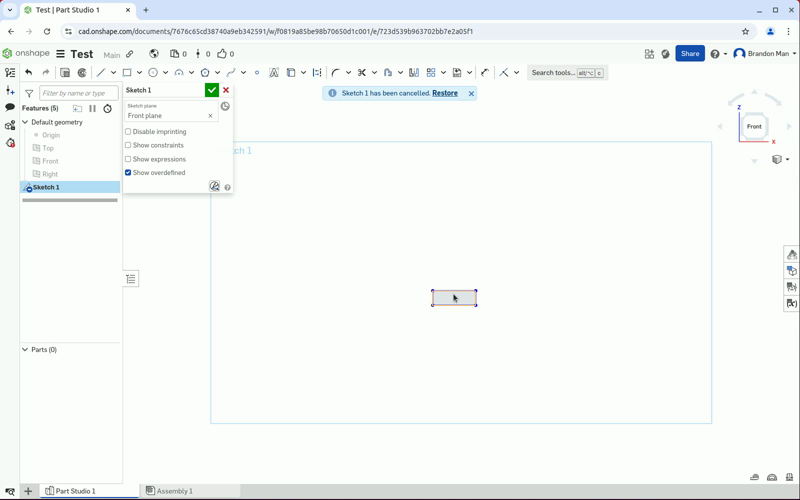
scroll(6)
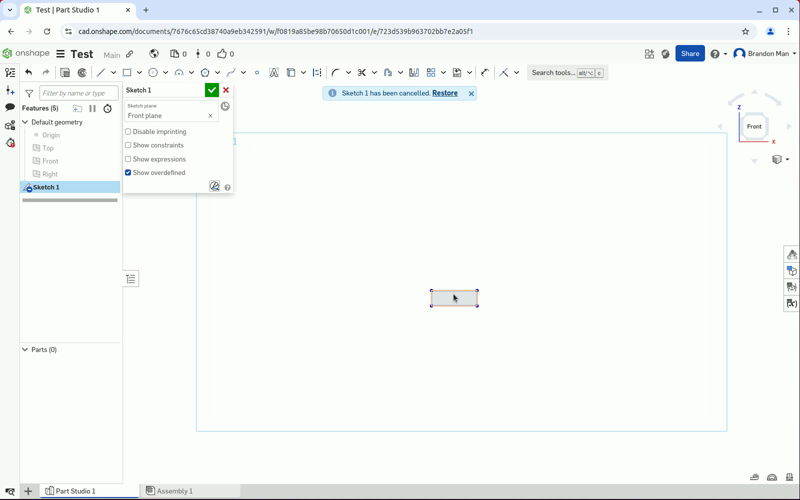
scroll(6)
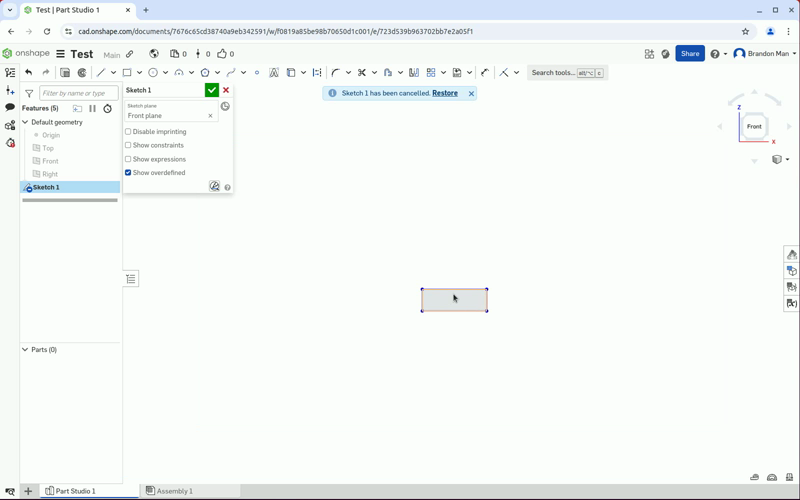
scroll(6)
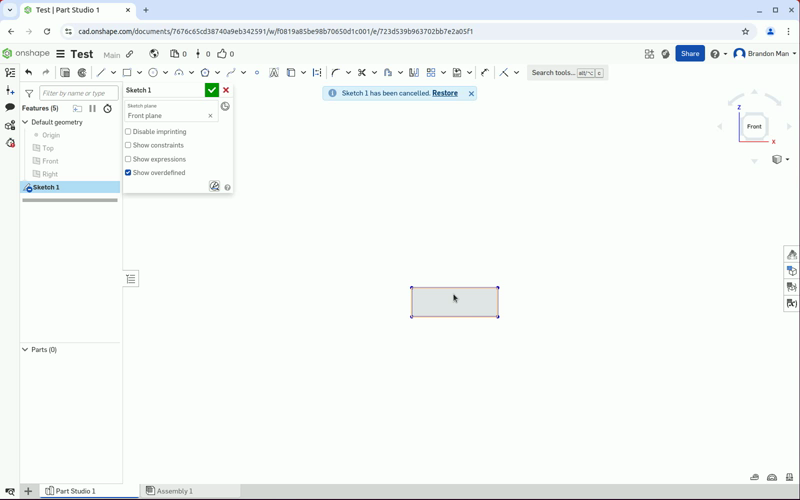
scroll(6)
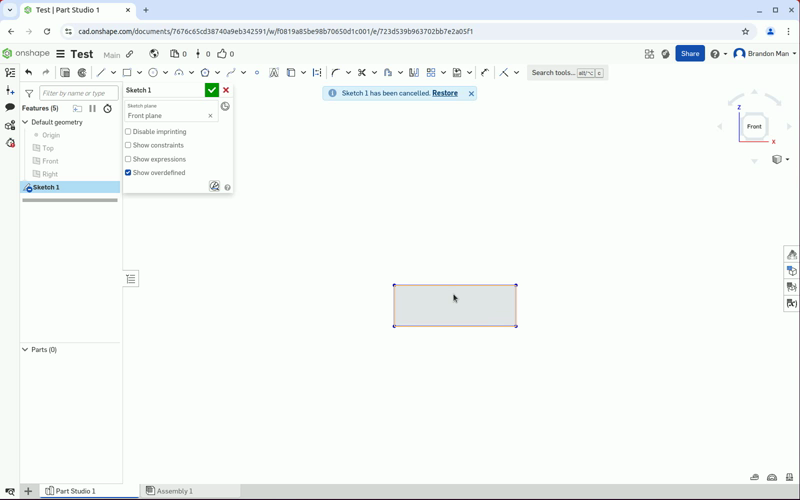
scroll(6)
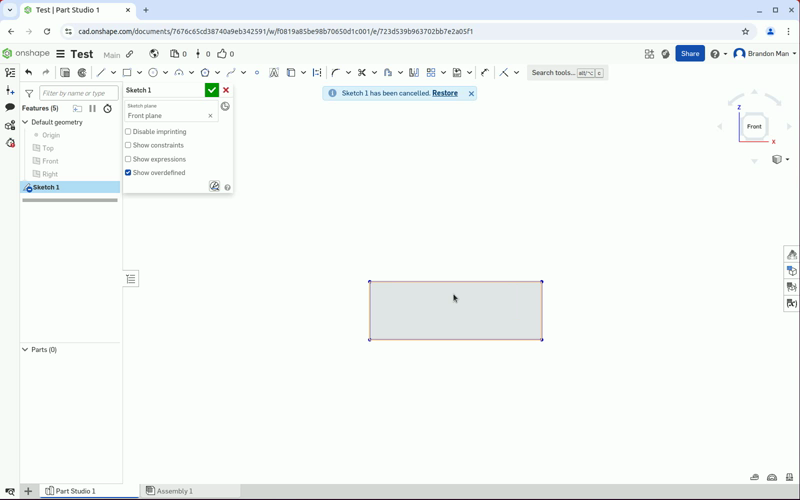
scroll(6)
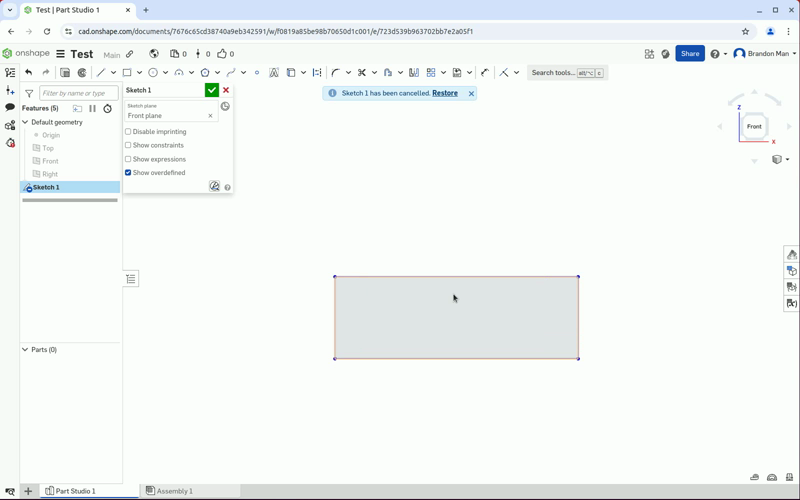
scroll(6)
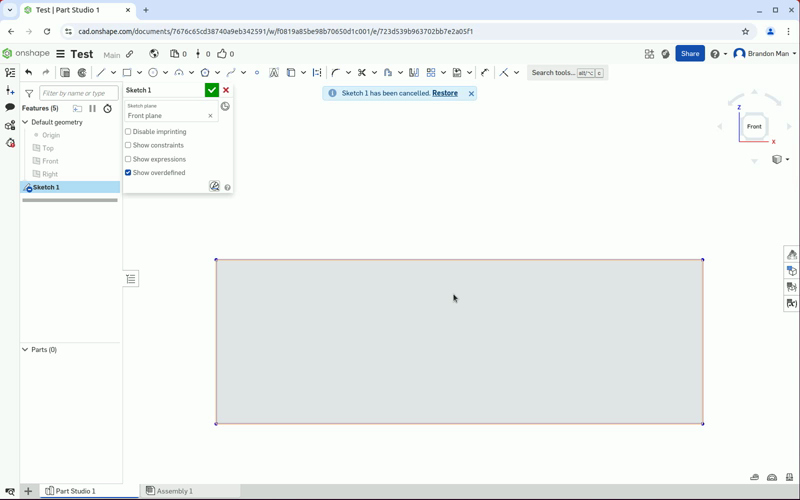
click(453, 293)
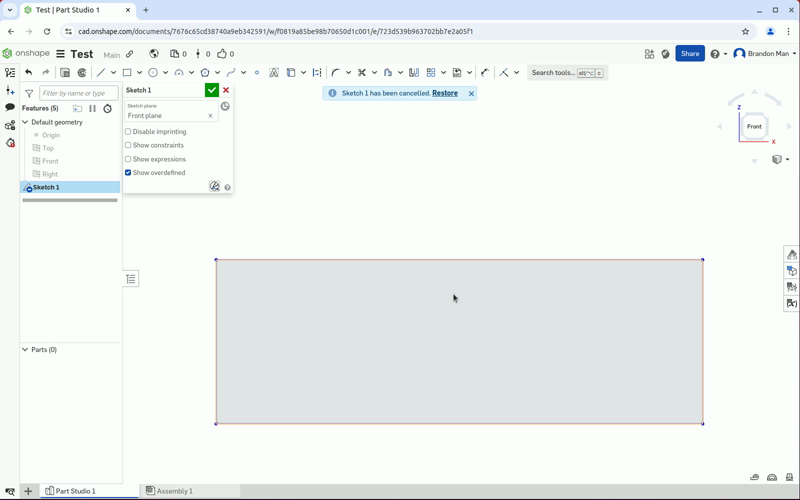
scroll(-6)
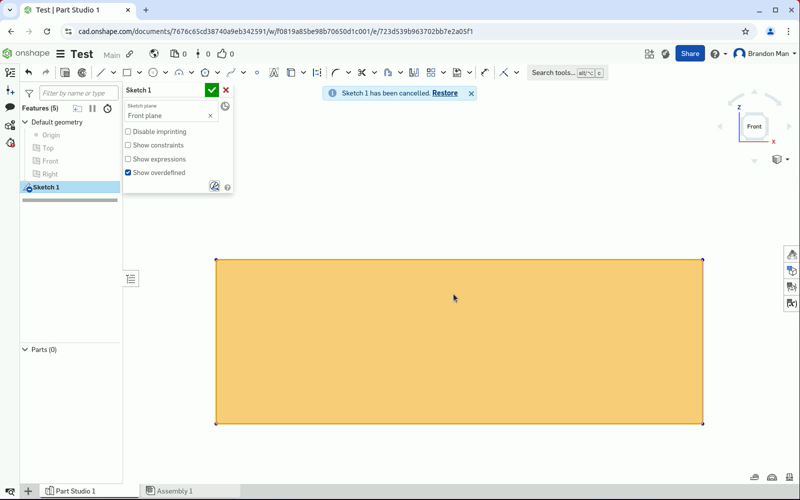
scroll(-6)
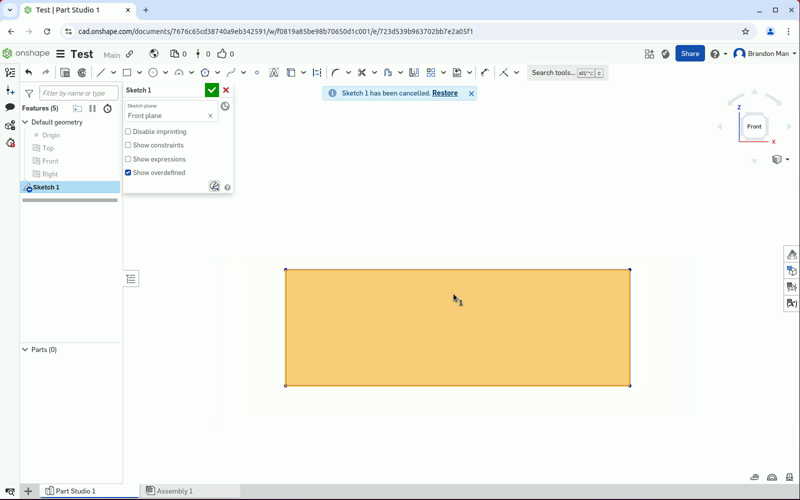
scroll(-6)
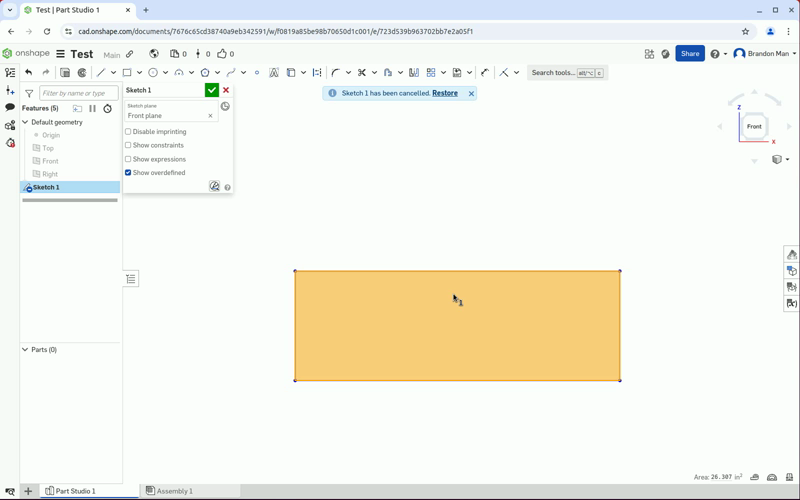
scroll(-6)
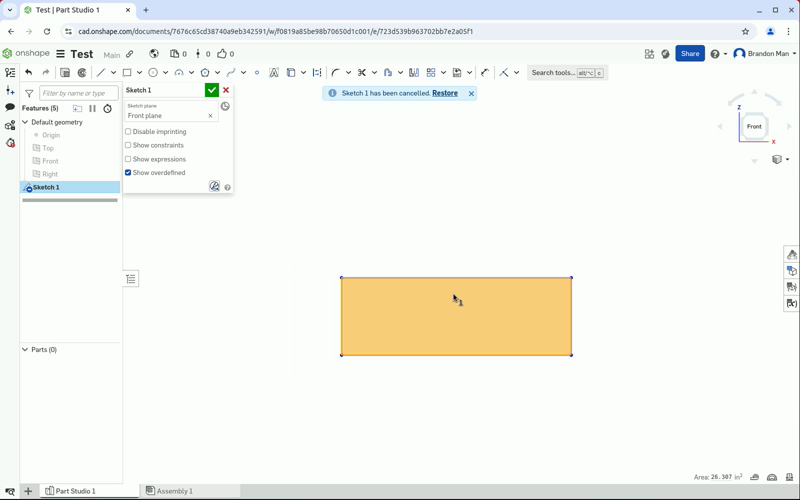
scroll(-6)
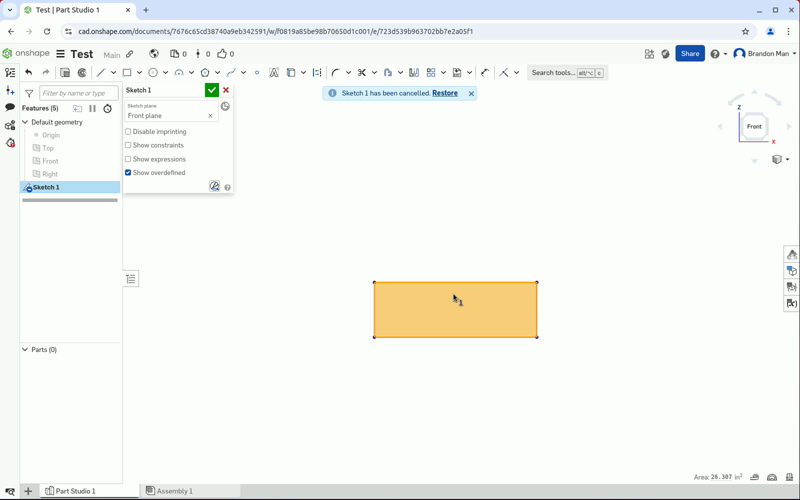
scroll(-6)
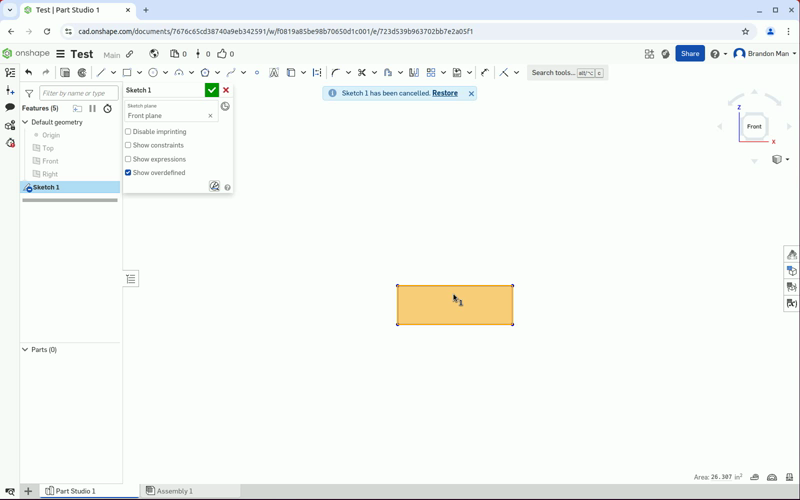
scroll(-6)
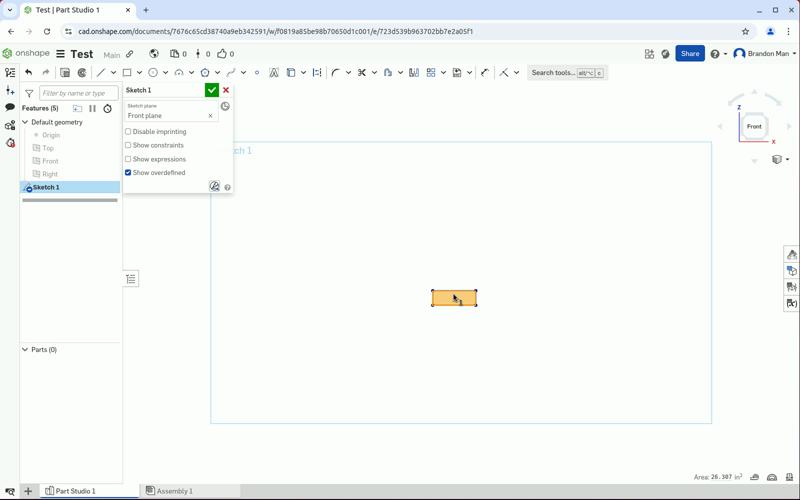
mouse_move(73, 352)
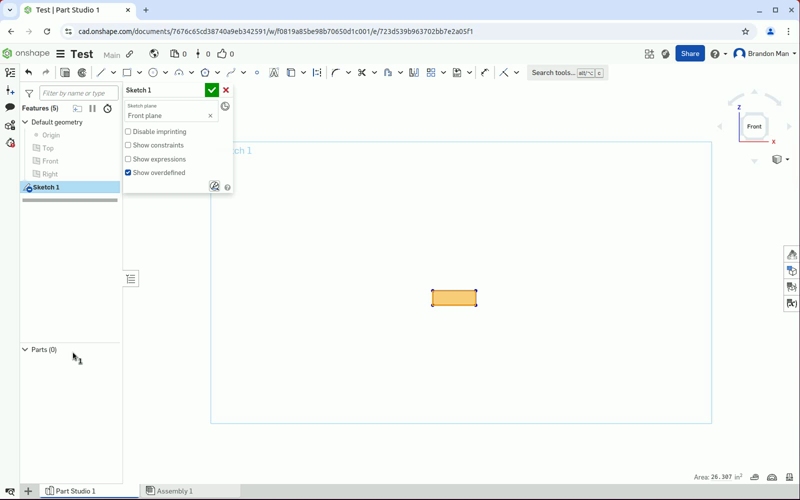
key(shift+y)
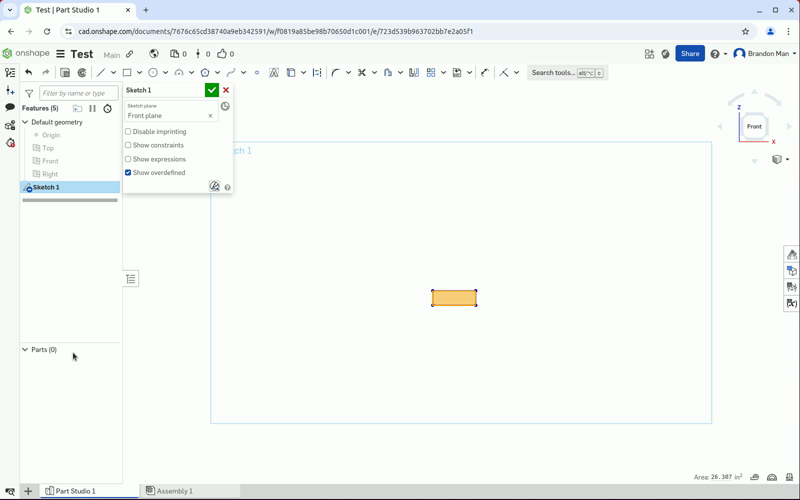
key(shift+e)
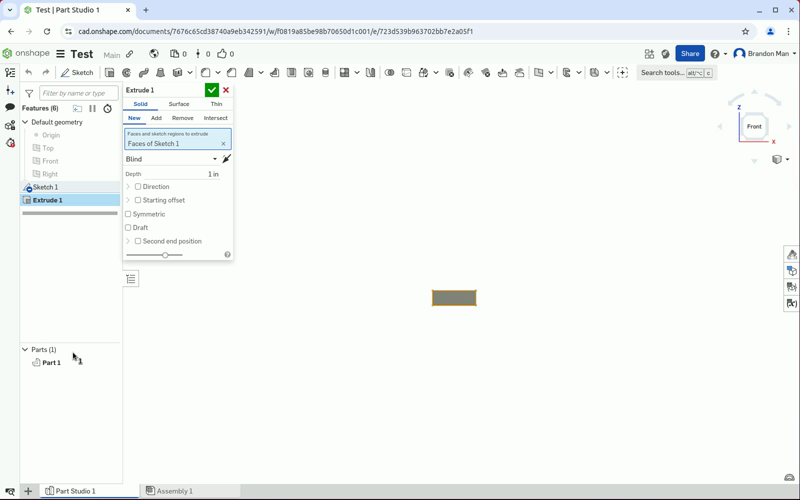
mouse_move(143, 106)
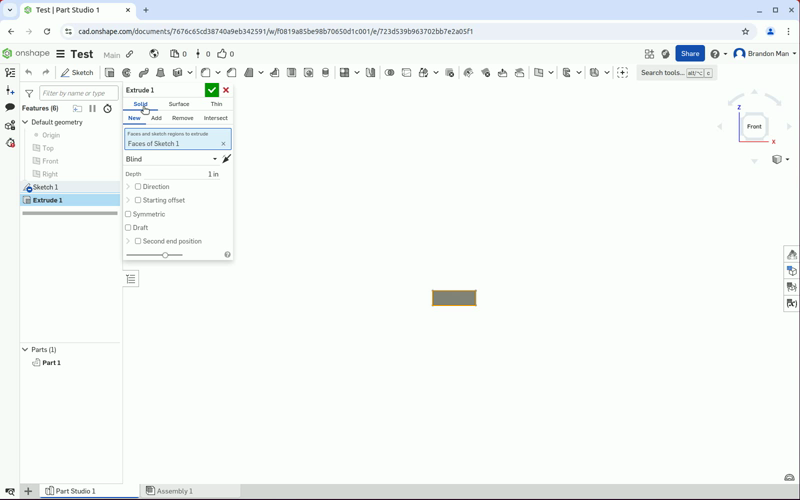
click(143, 106)
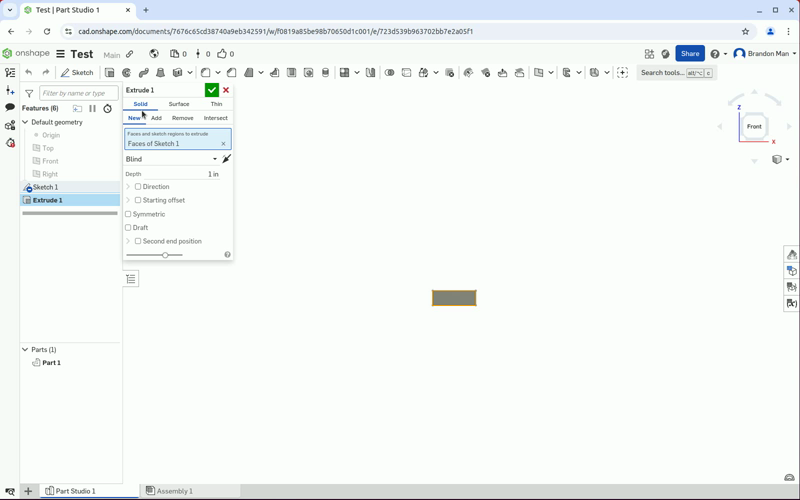
mouse_move(137, 120)
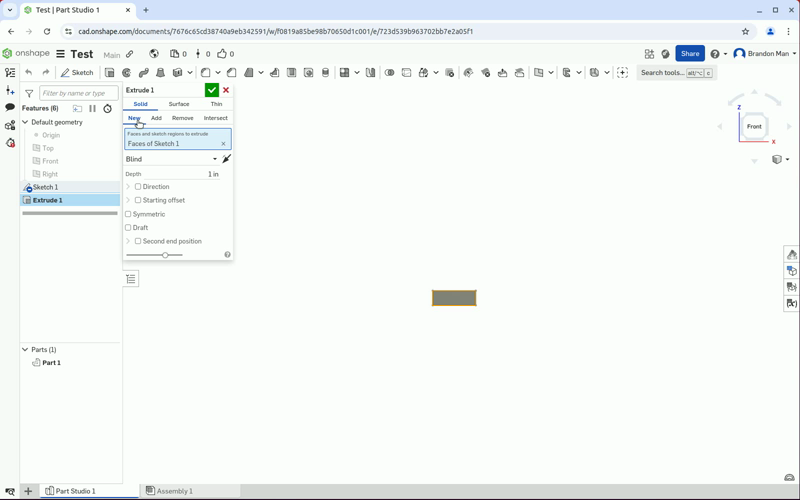
click(137, 120)
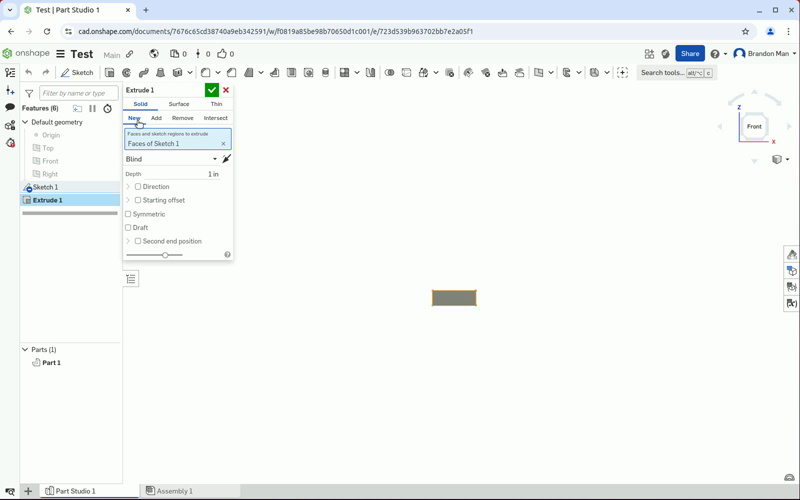
key(tab, 4)
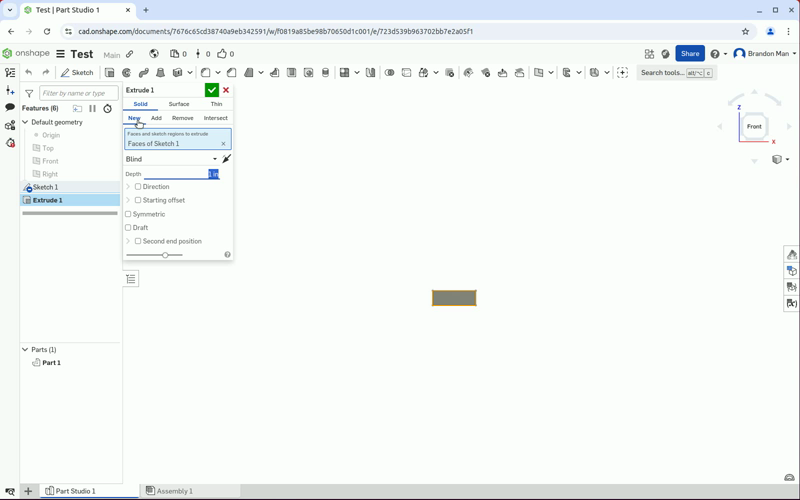
text(23.108)
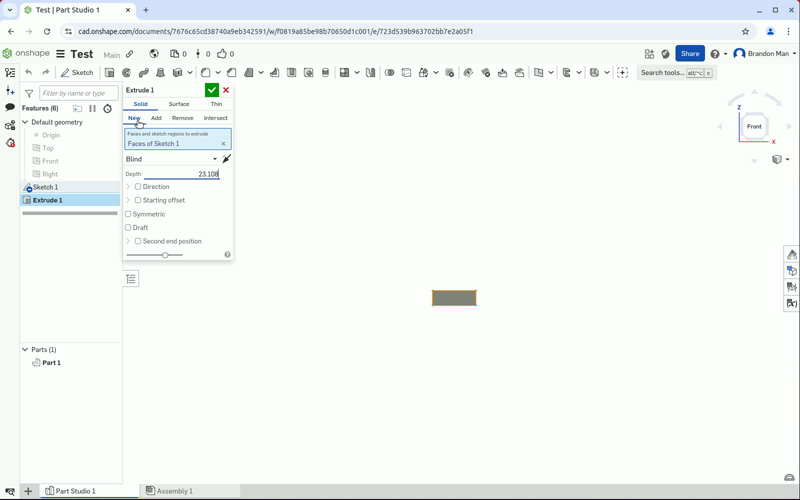
key(enter)
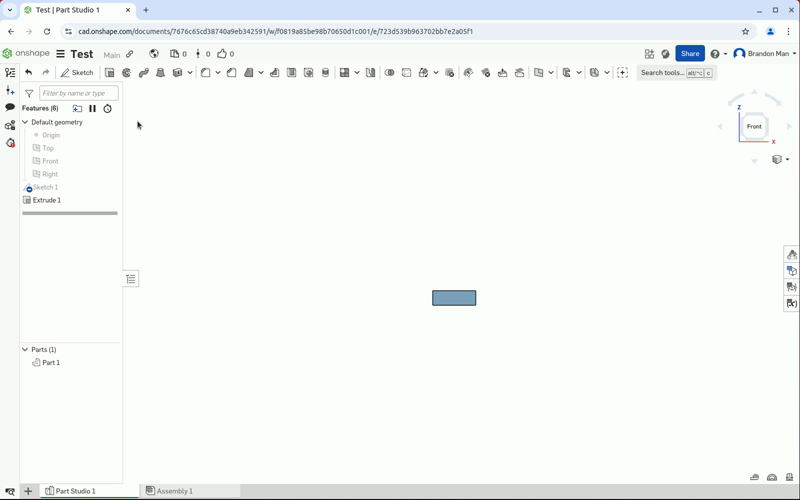
key(shift+h)
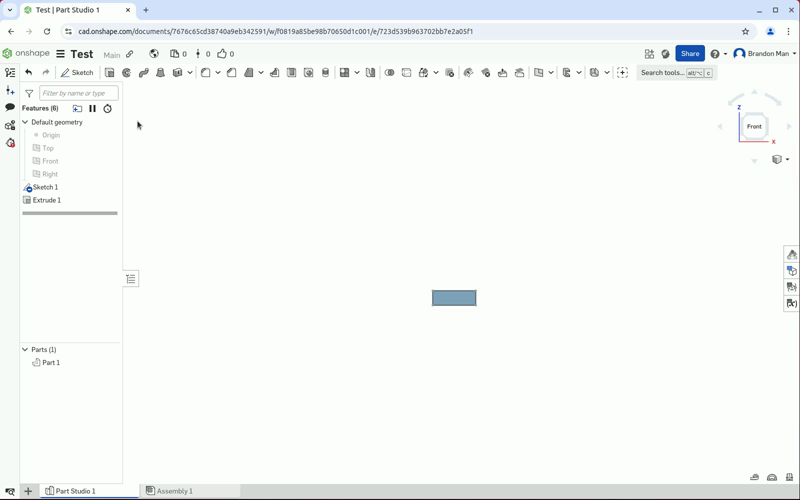
key(shift+h)
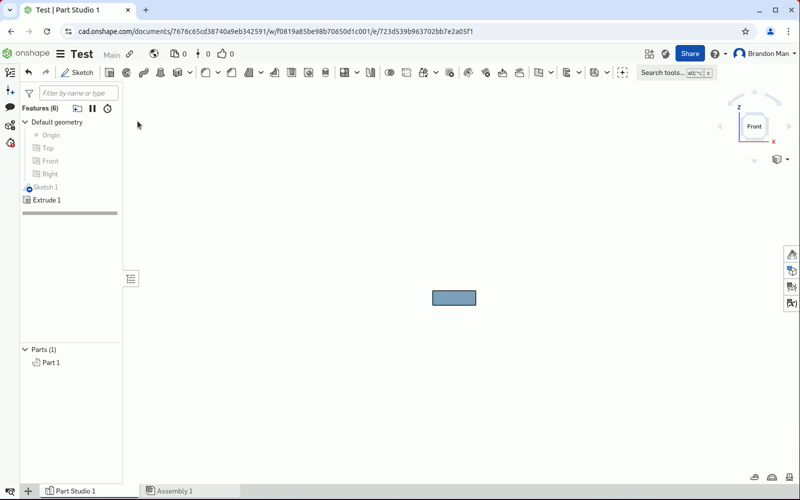
mouse_move(73, 189)
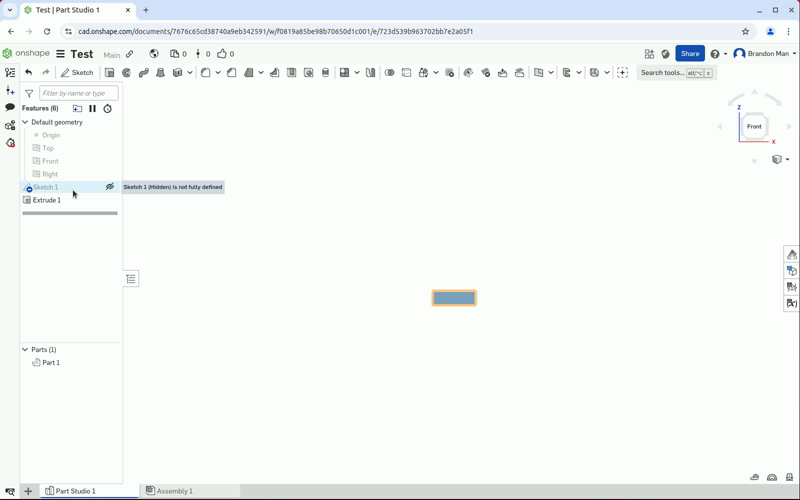
click(73, 189)
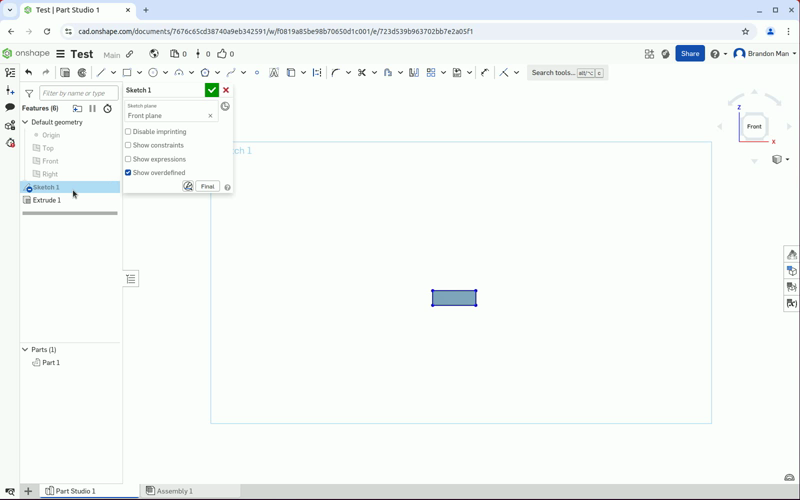
mouse_move(229, 92)
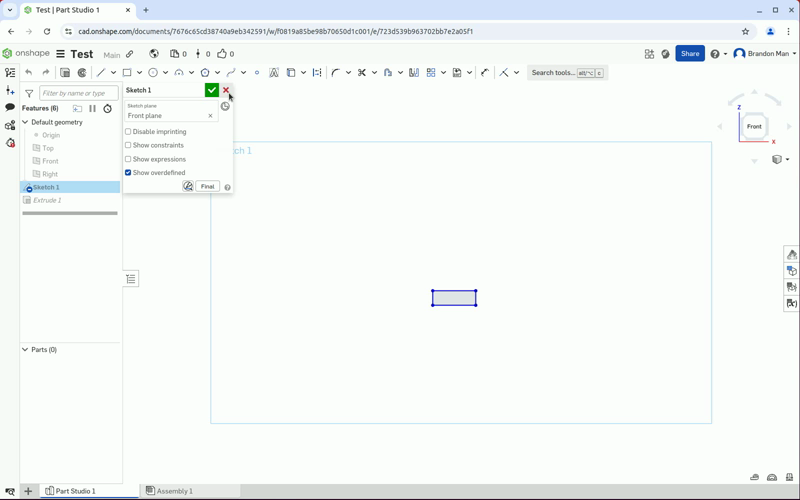
click(229, 92)
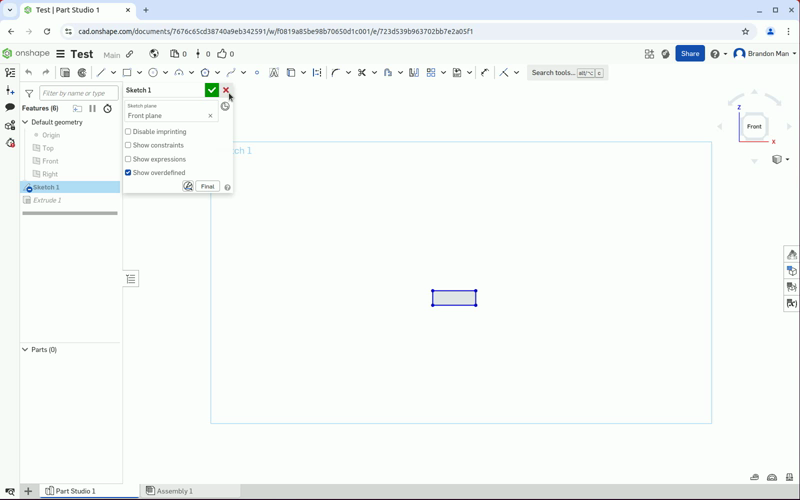
key(shift+s)
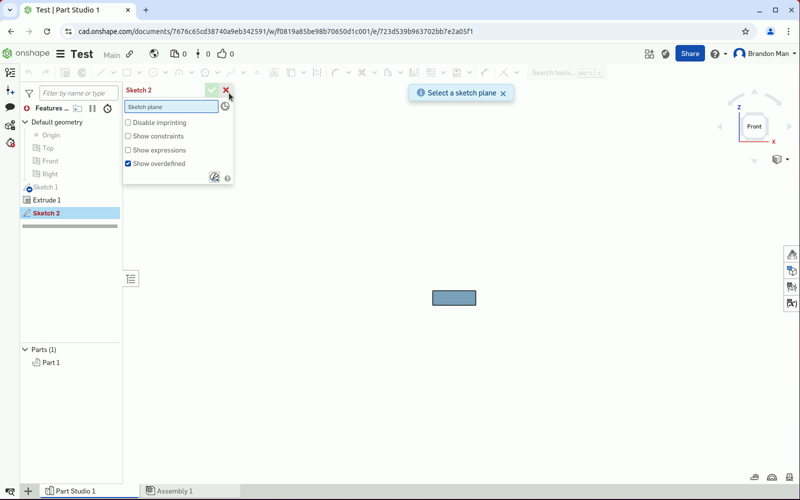
mouse_move(73, 163)
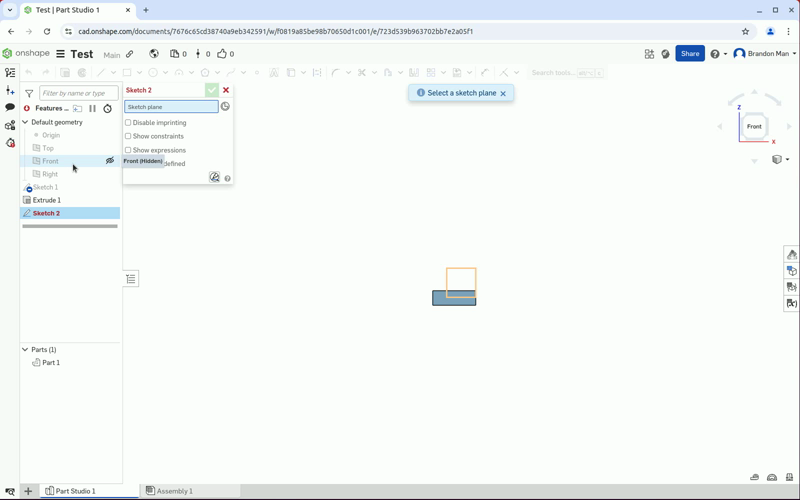
click(73, 163)
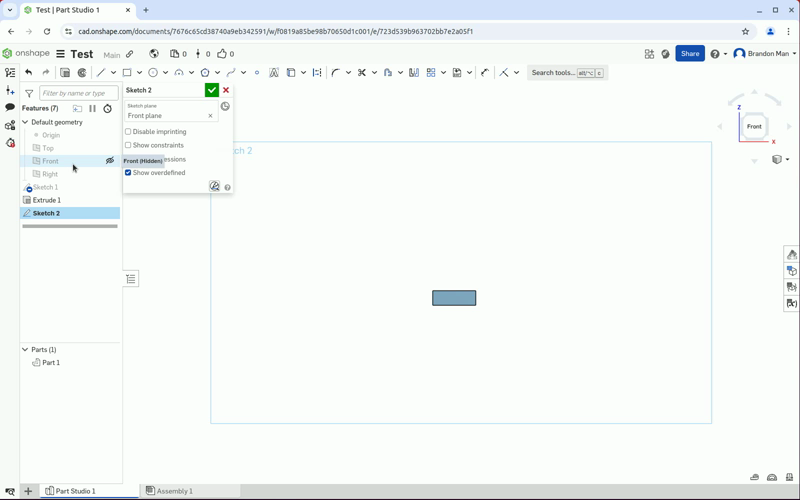
mouse_move(73, 352)
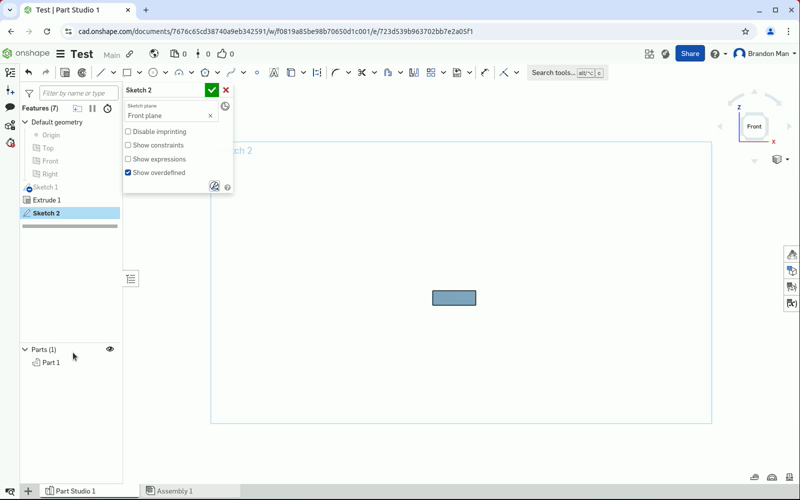
key(y)
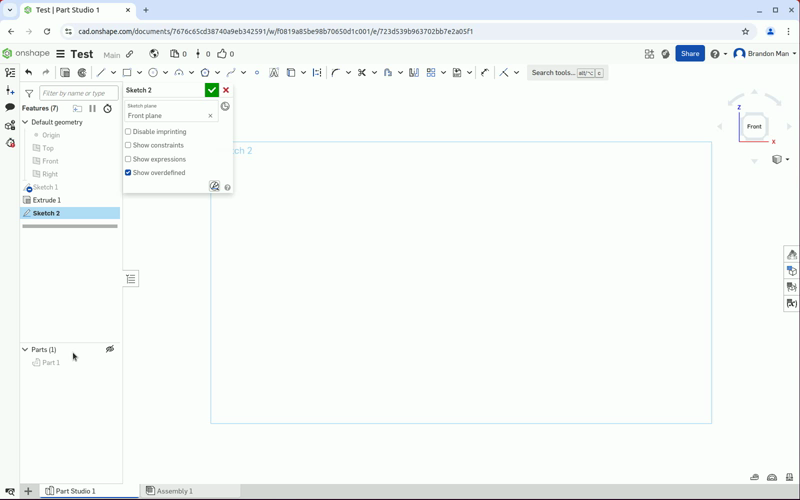
key(l)
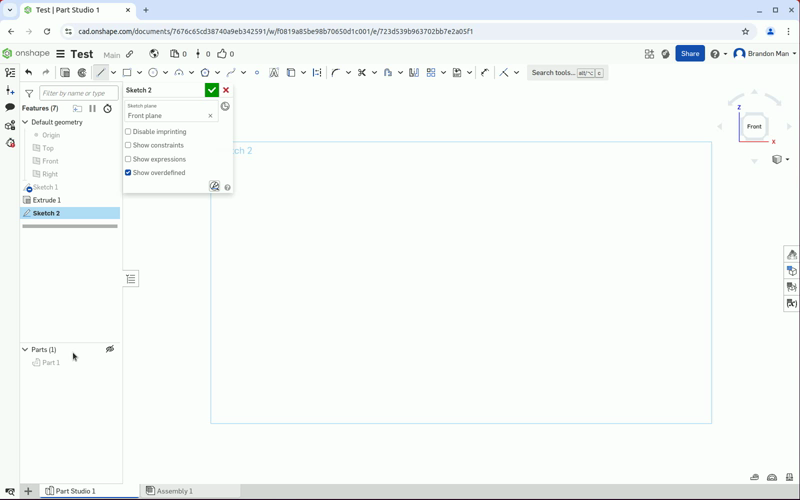
key_down(shift)
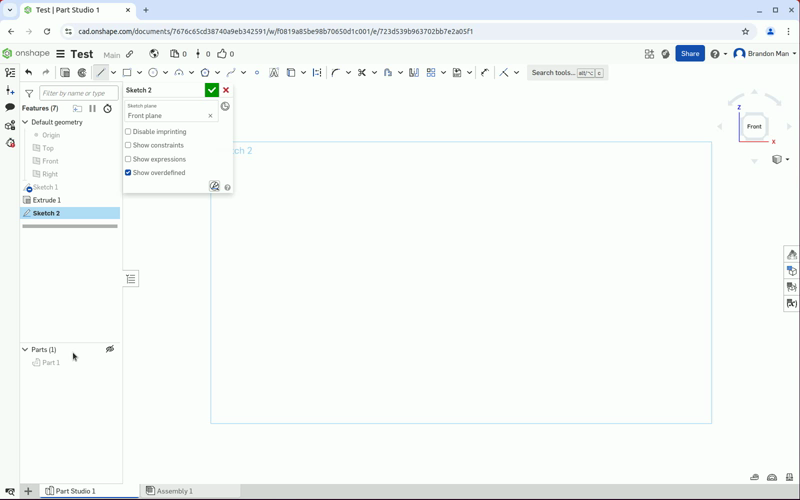
mouse_move(474, 305)
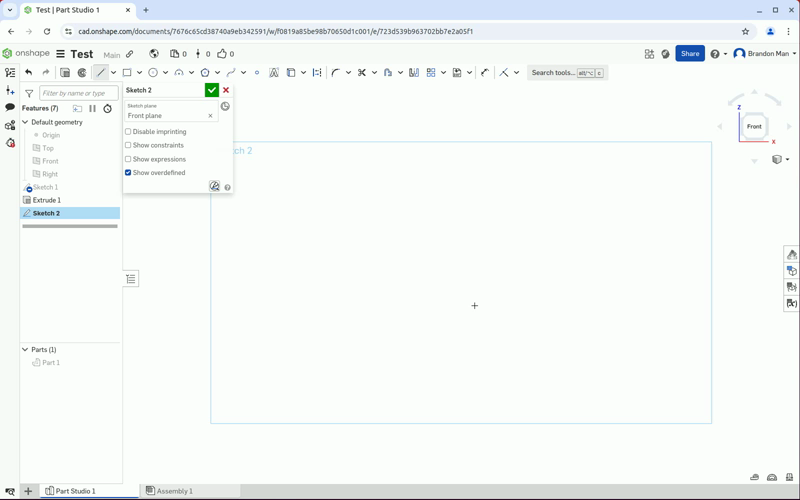
click(474, 305)
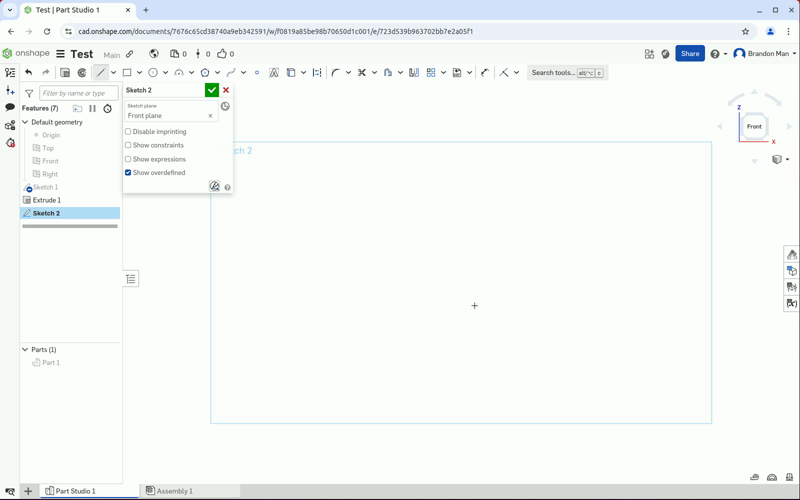
key_up(shift)
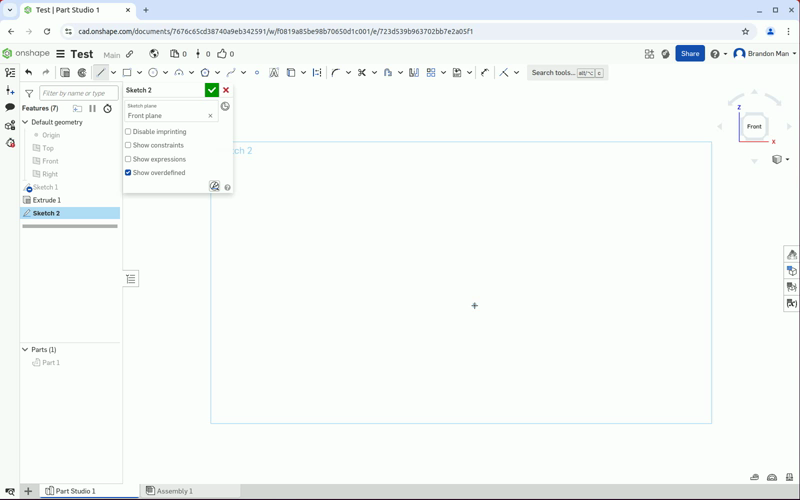
key_down(shift)
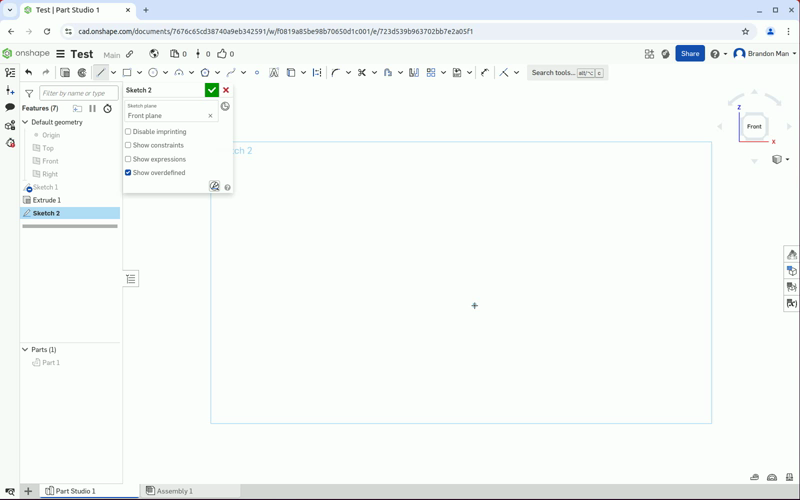
mouse_move(504, 305)
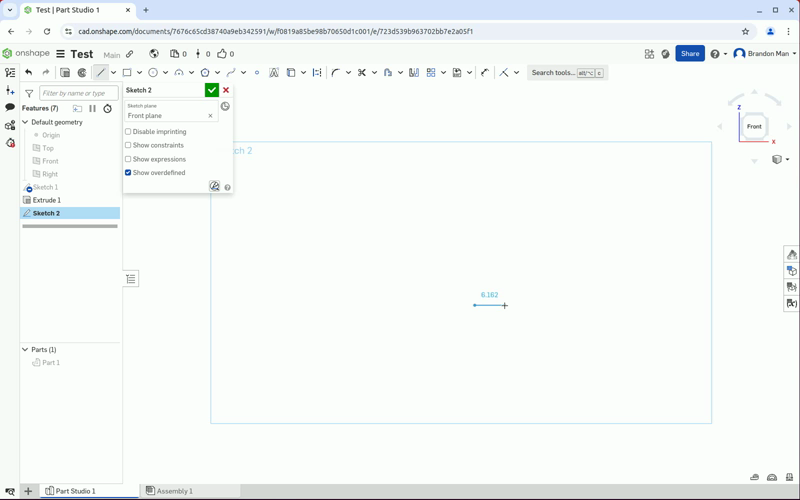
mouse_move(488, 305)
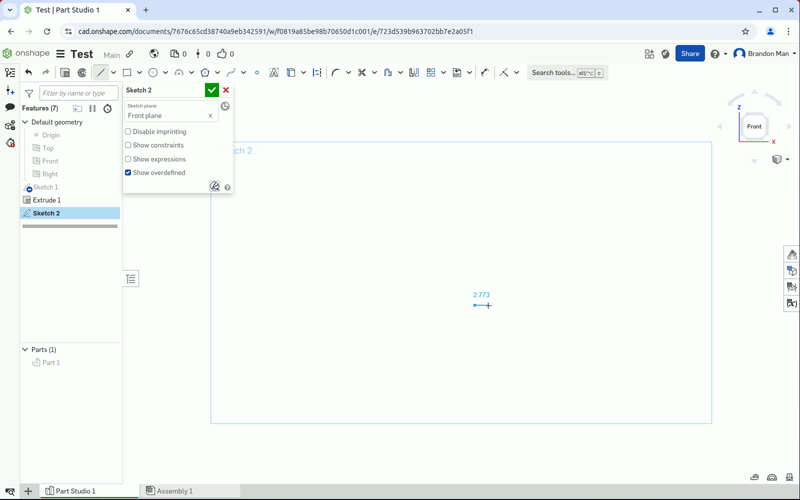
click(488, 305)
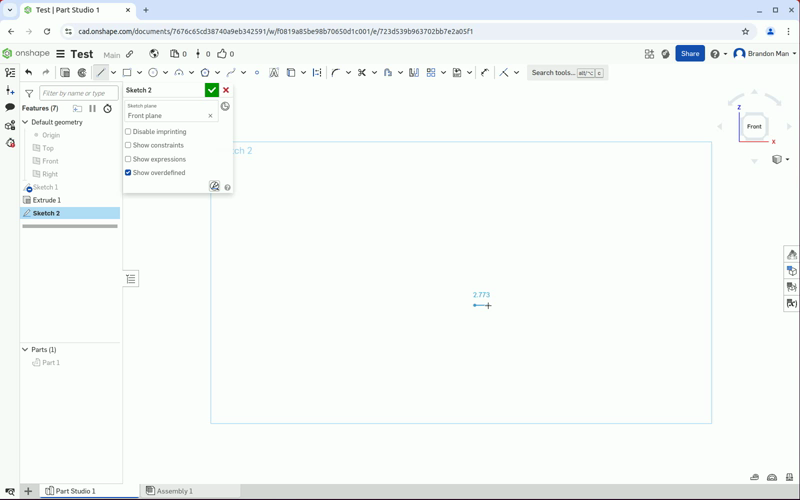
key_up(shift)
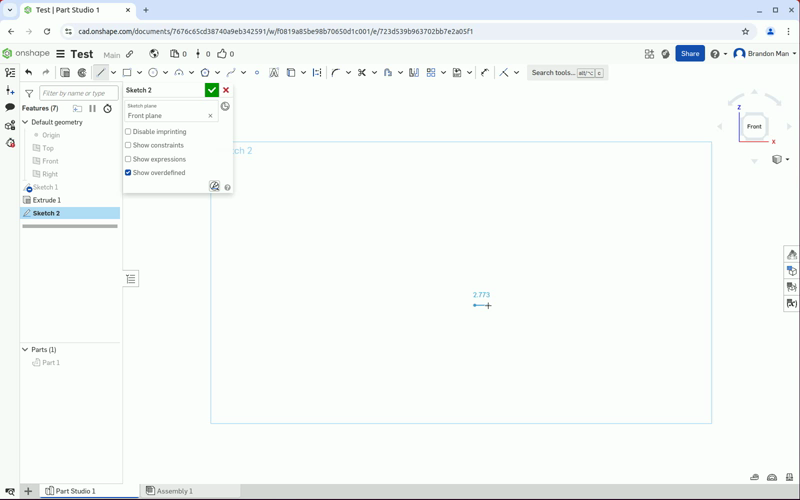
key(esc)
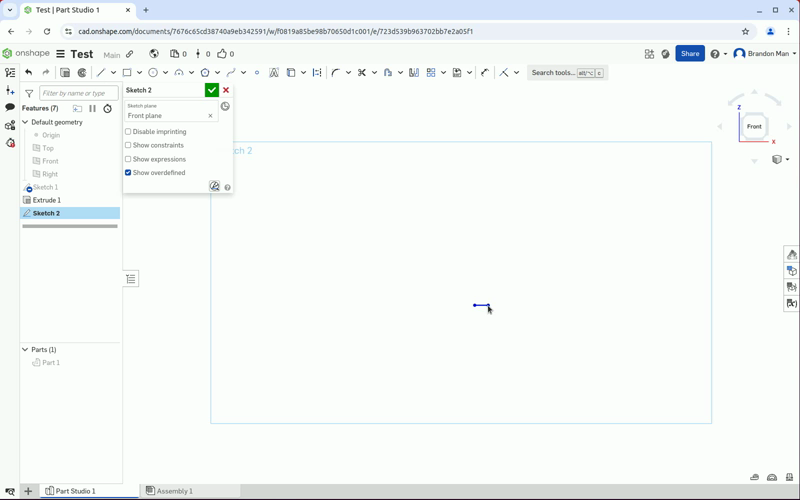
key(a)
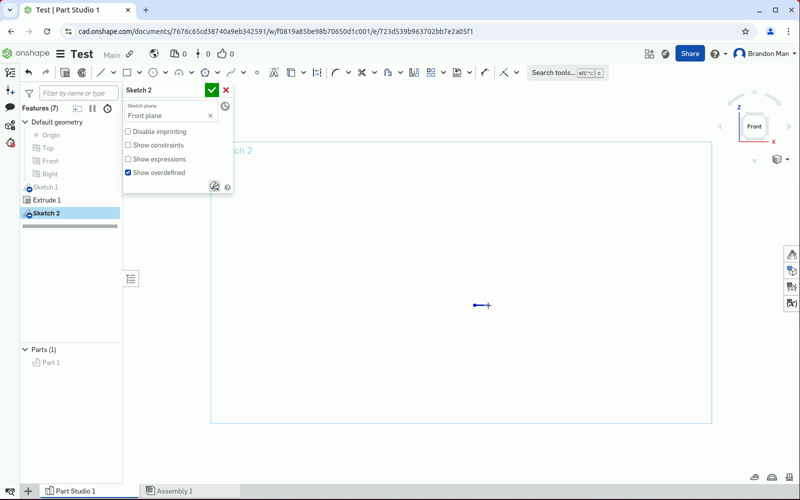
mouse_move(488, 305)
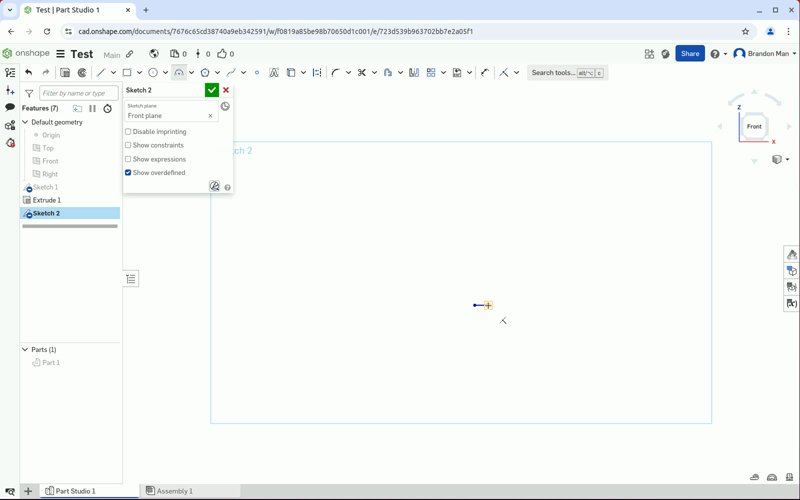
click(488, 305)
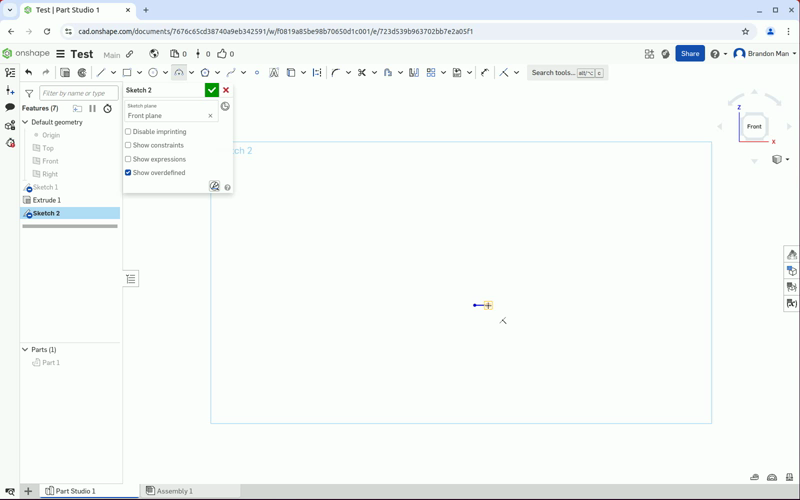
key_down(shift)
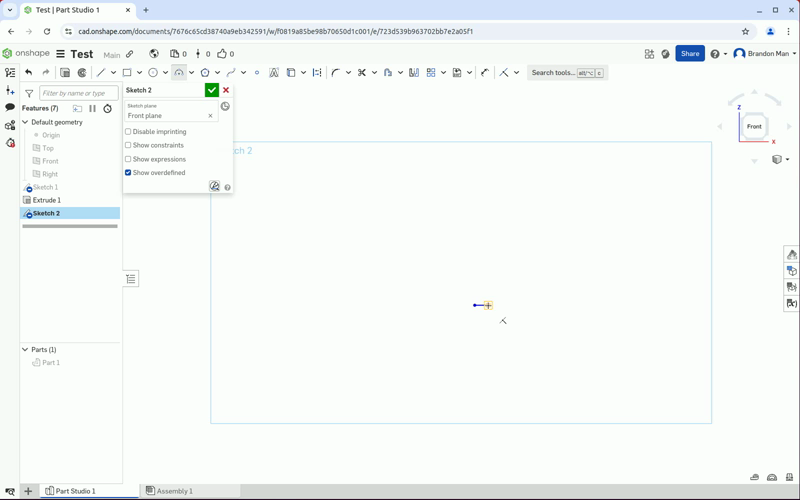
mouse_move(489, 304)
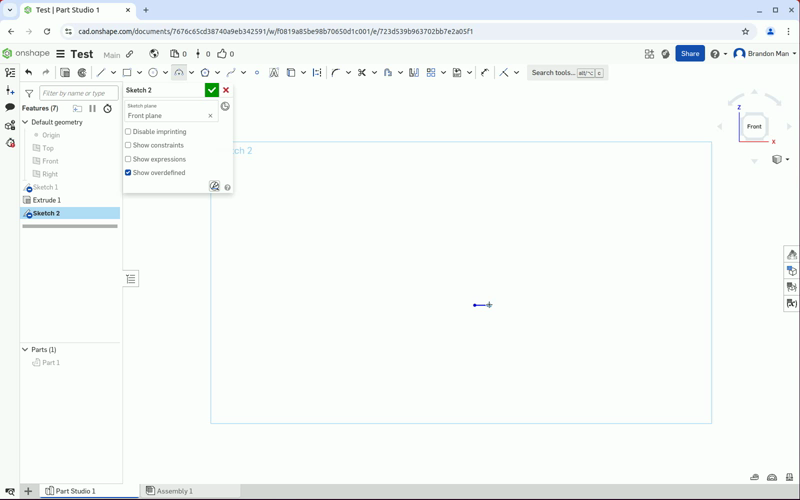
scroll(6)
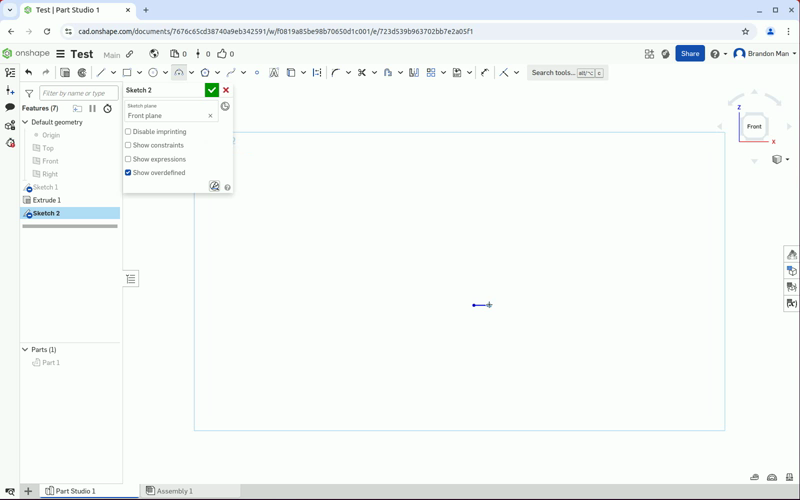
scroll(6)
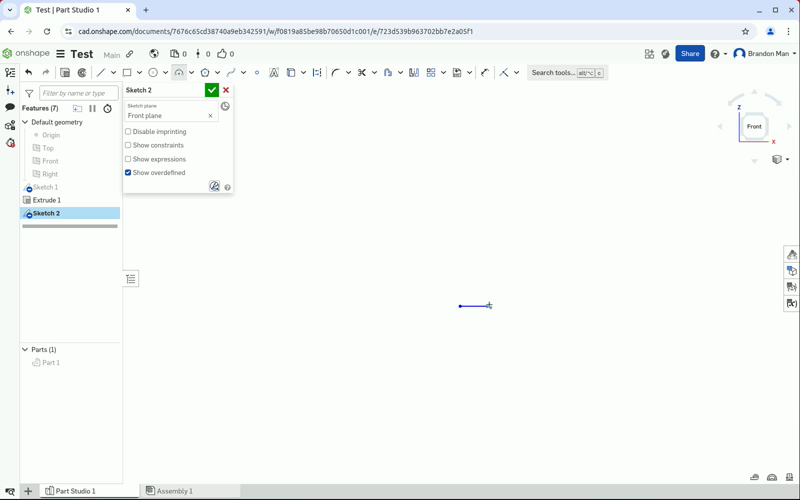
scroll(6)
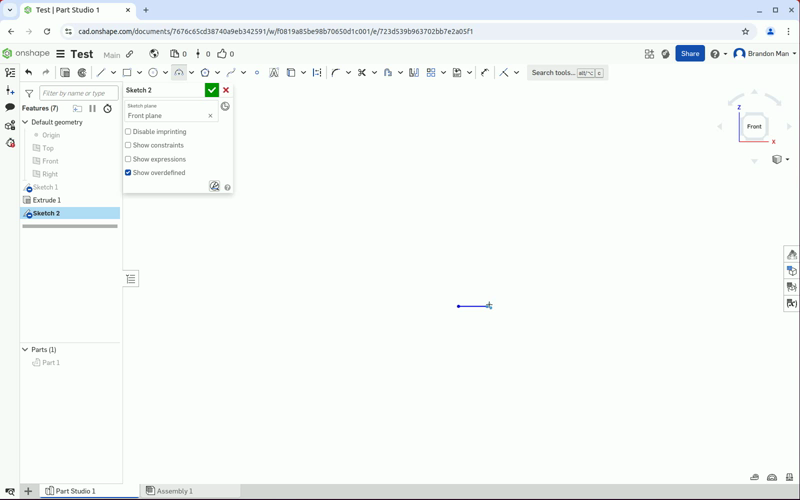
scroll(6)
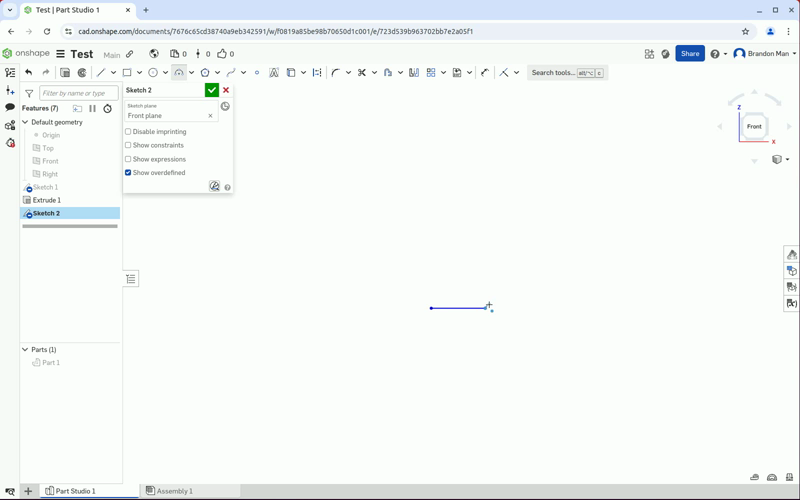
scroll(6)
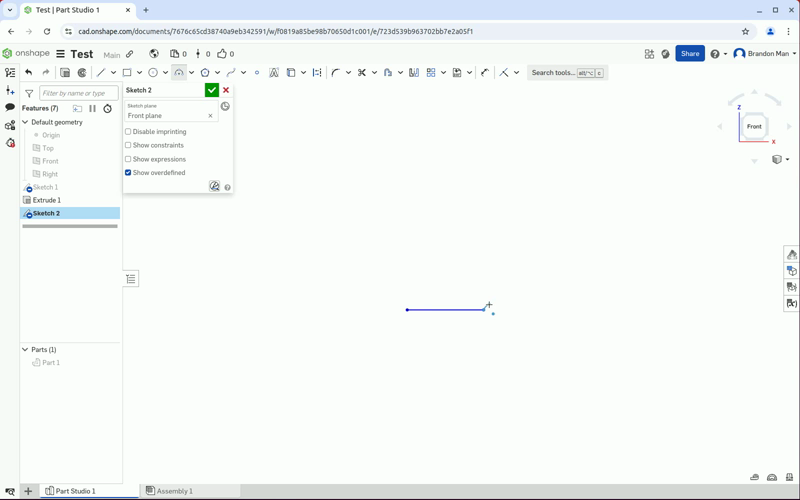
scroll(6)
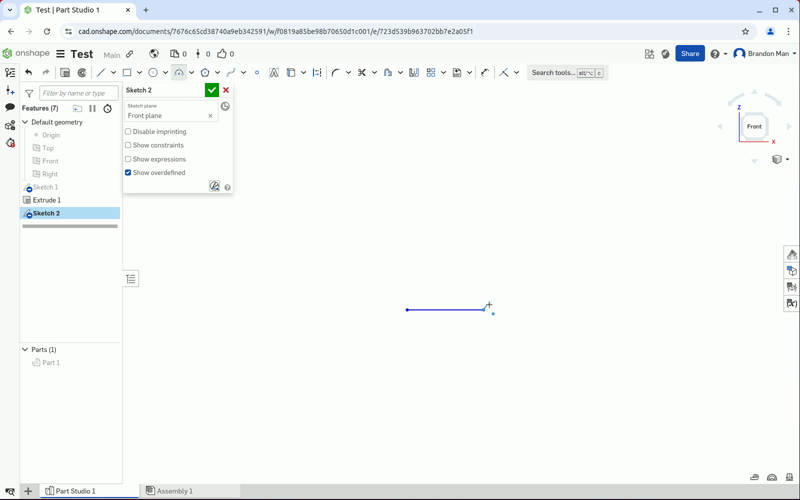
scroll(6)
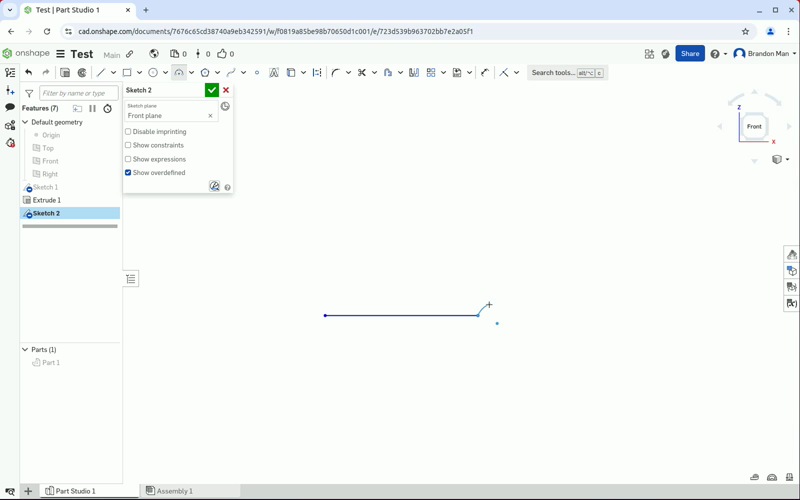
click(489, 304)
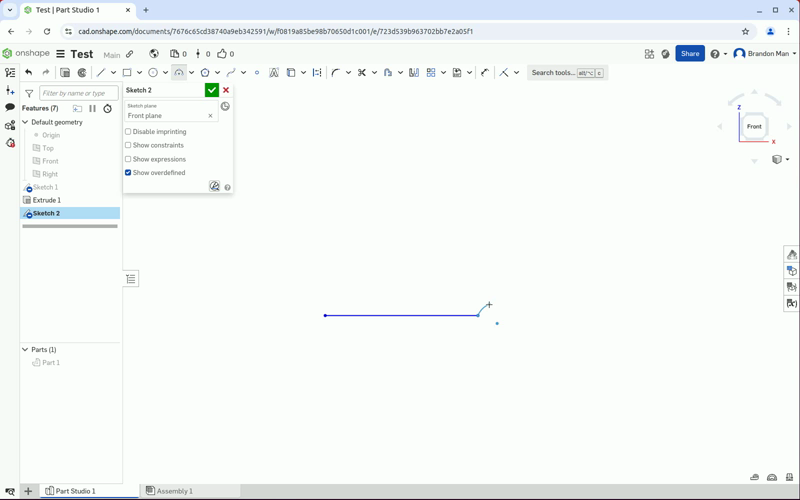
scroll(-6)
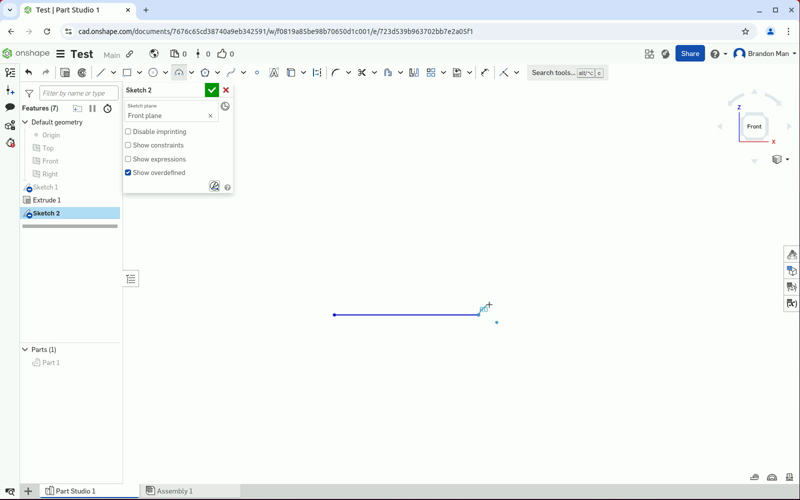
scroll(-6)
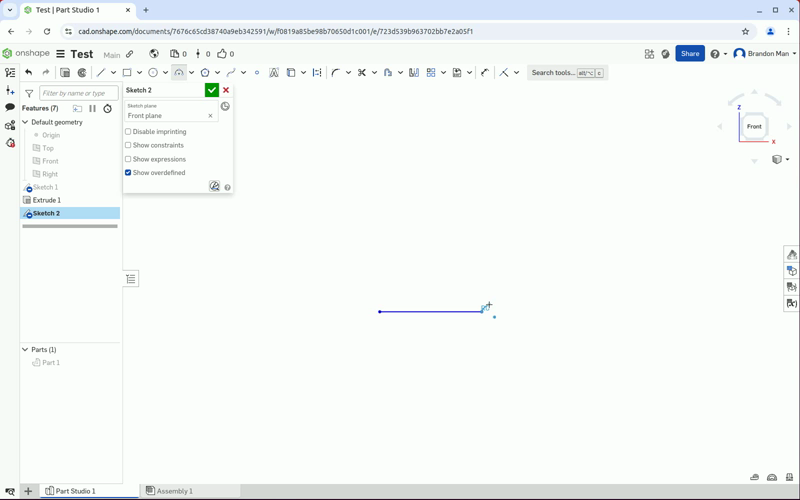
scroll(-6)
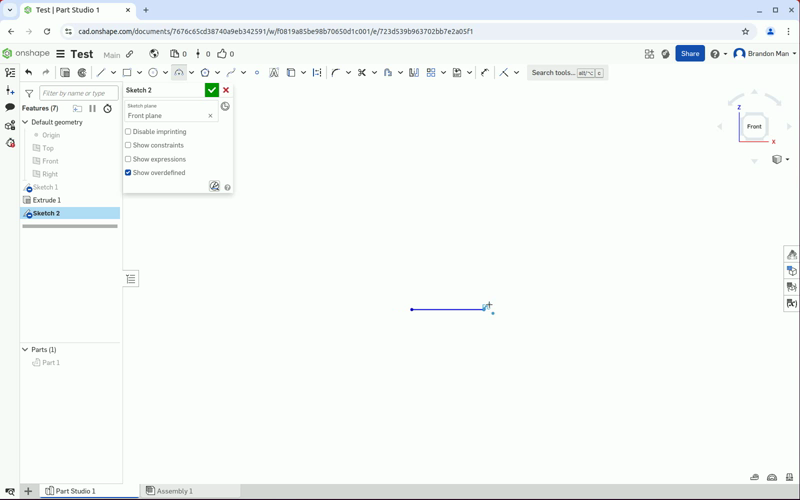
scroll(-6)
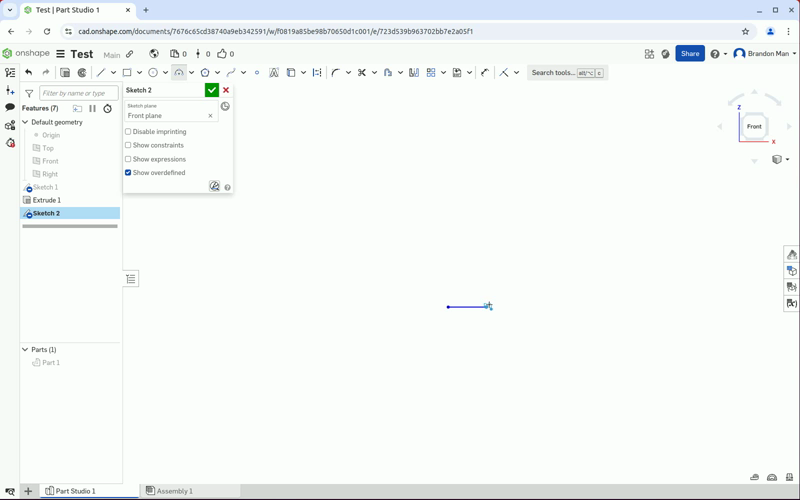
scroll(-6)
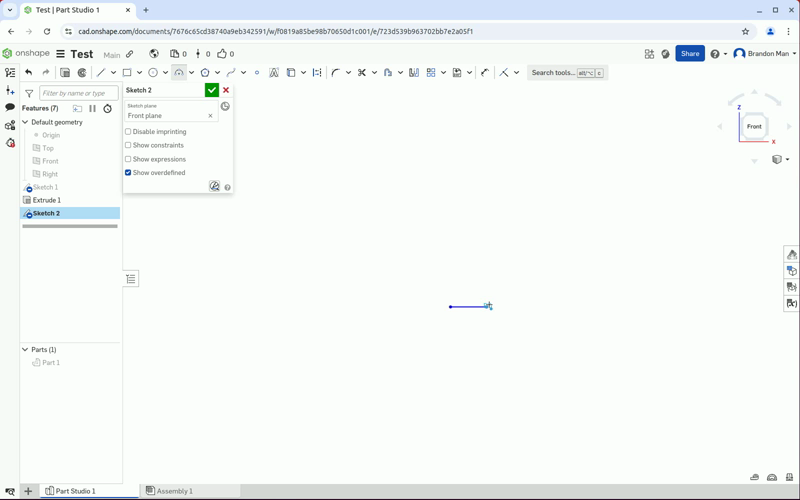
scroll(-6)
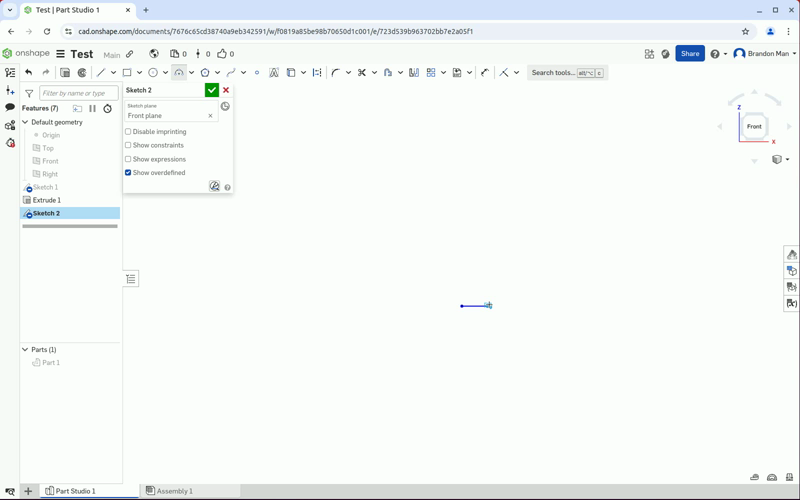
scroll(-6)
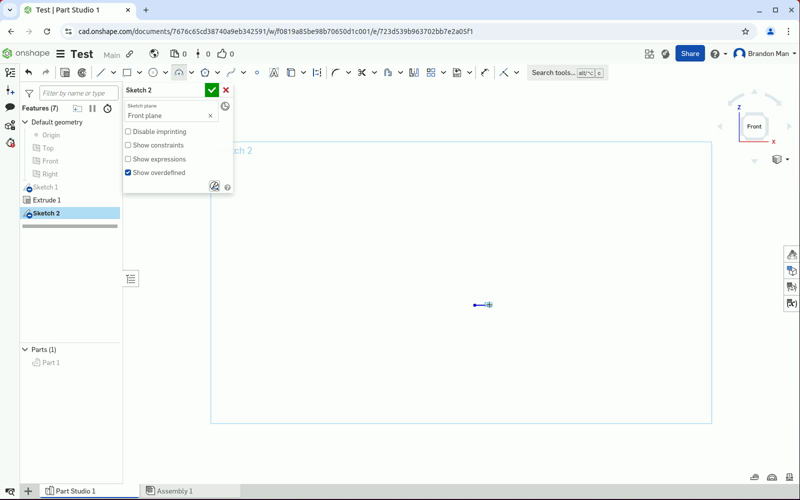
mouse_move(489, 304)
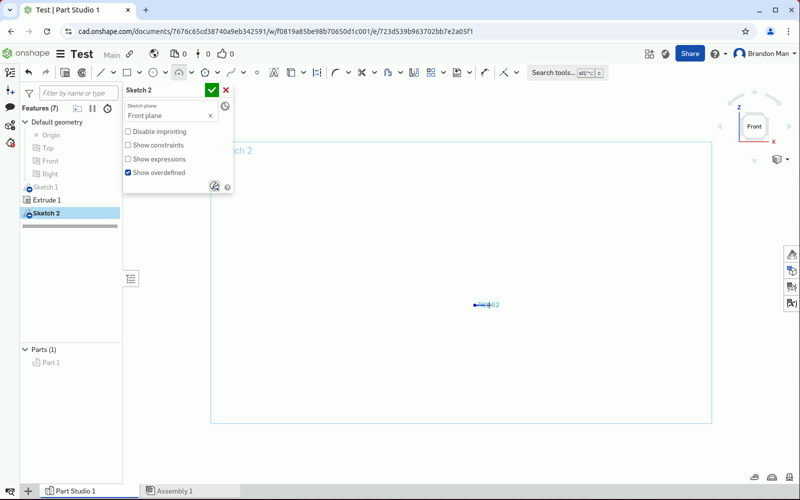
scroll(6)
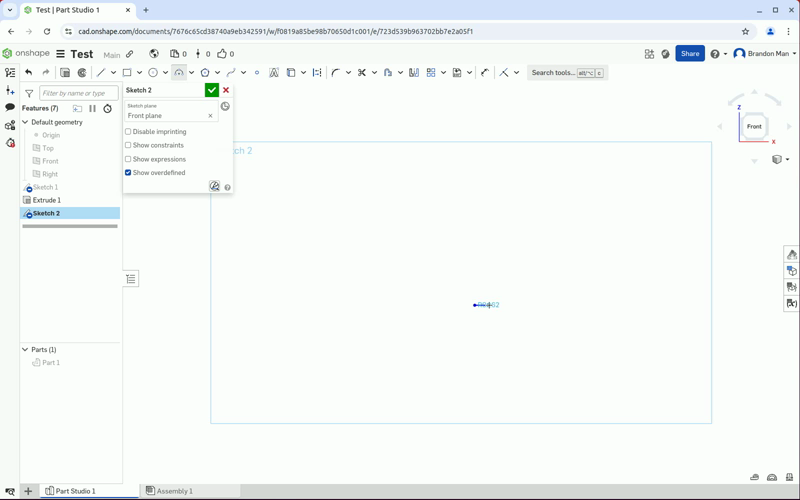
scroll(6)
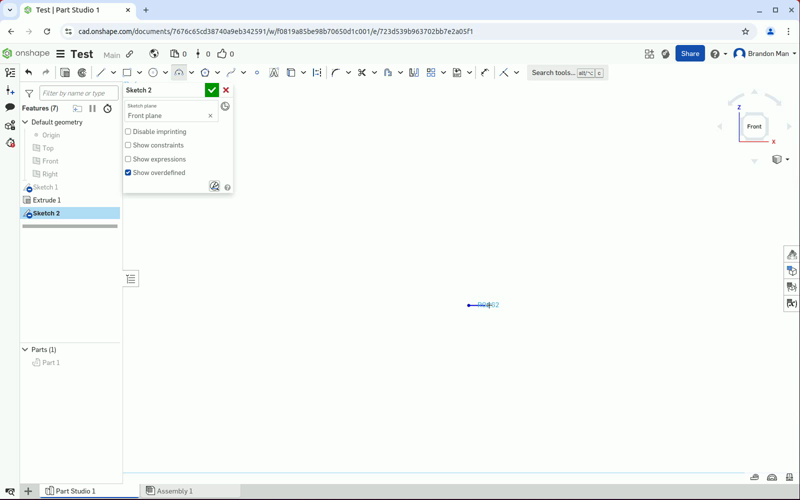
scroll(6)
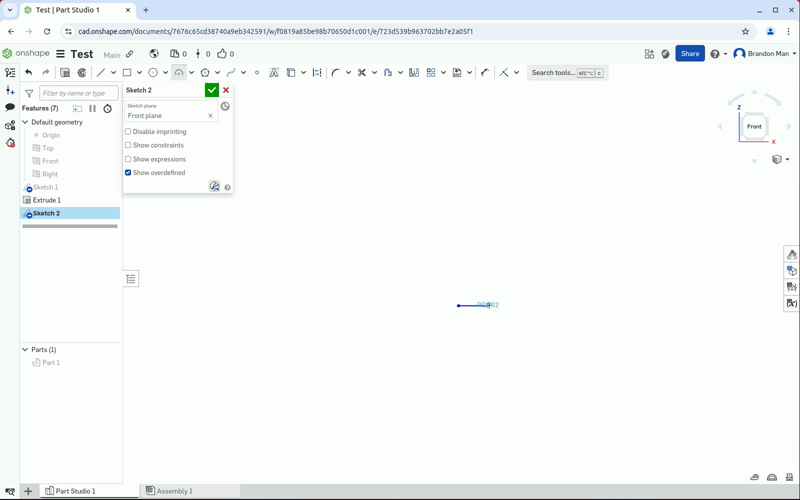
scroll(6)
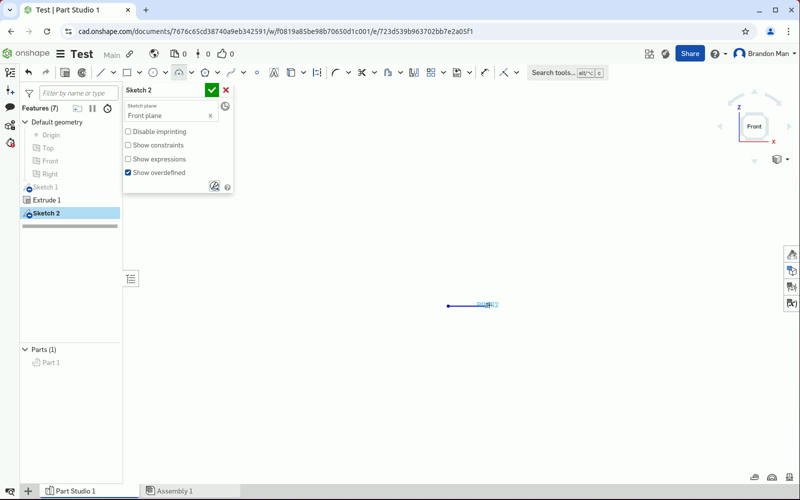
scroll(6)
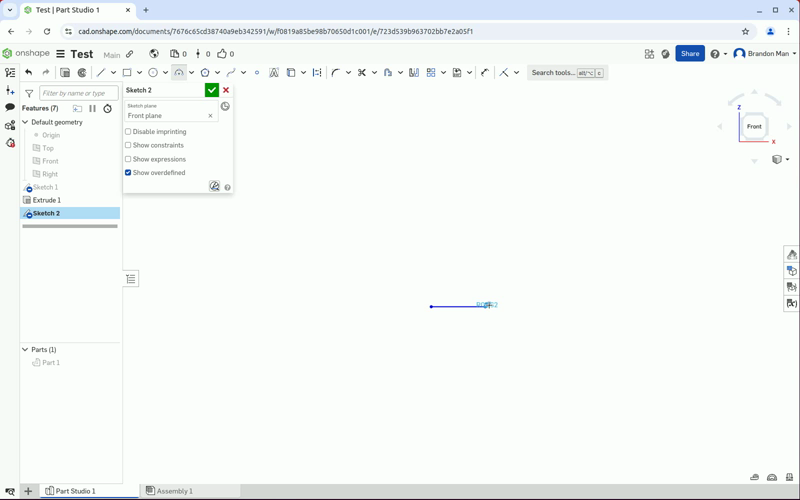
scroll(6)
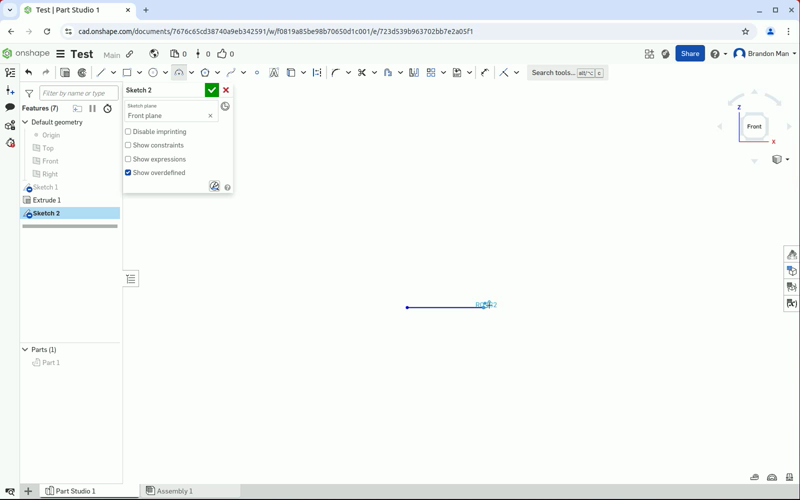
scroll(6)
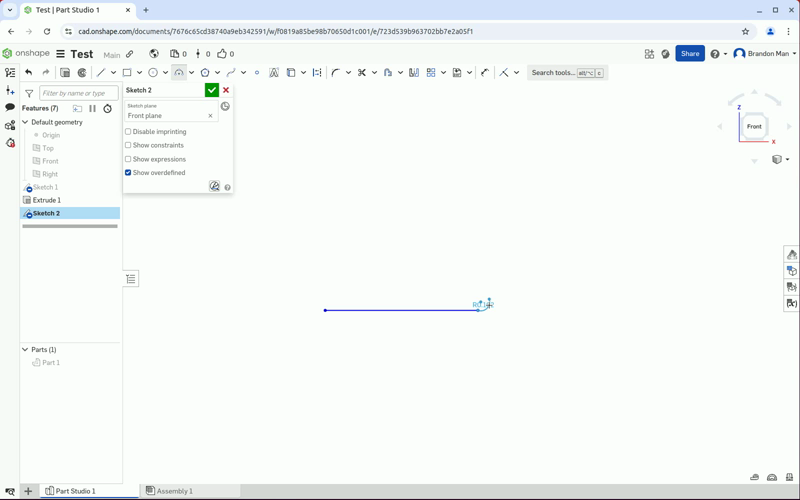
click(489, 304)
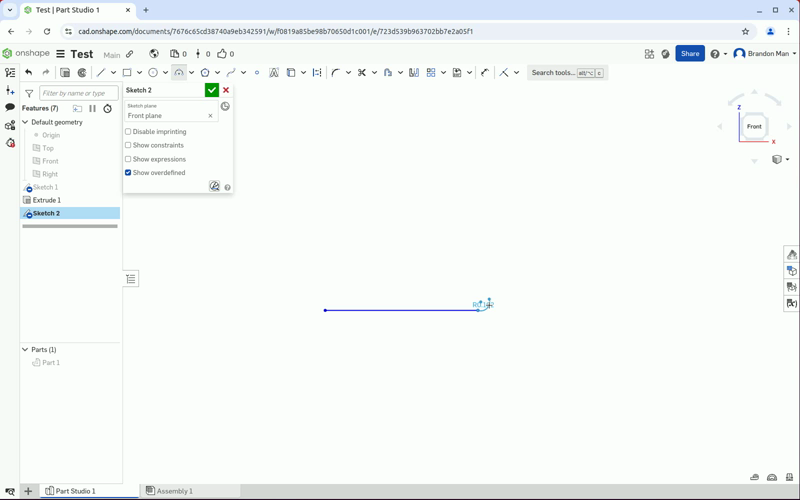
scroll(-6)
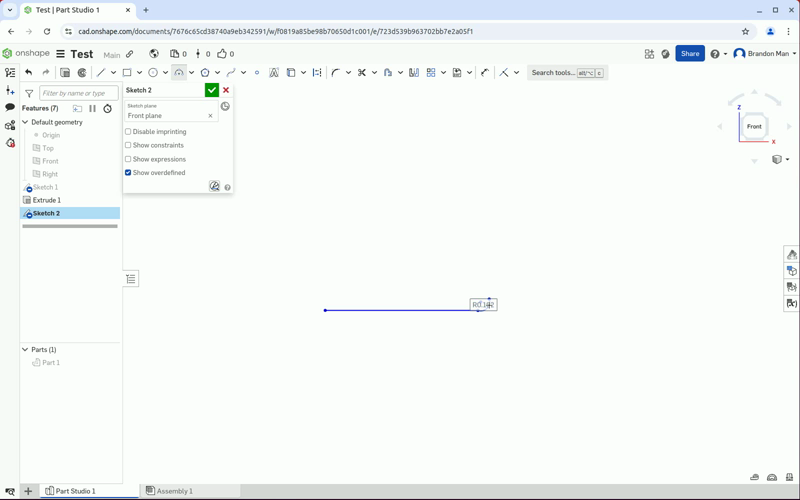
scroll(-6)
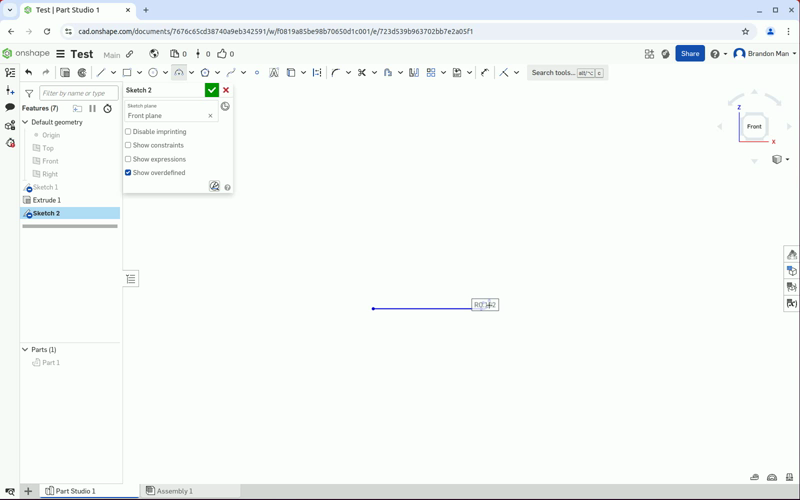
scroll(-6)
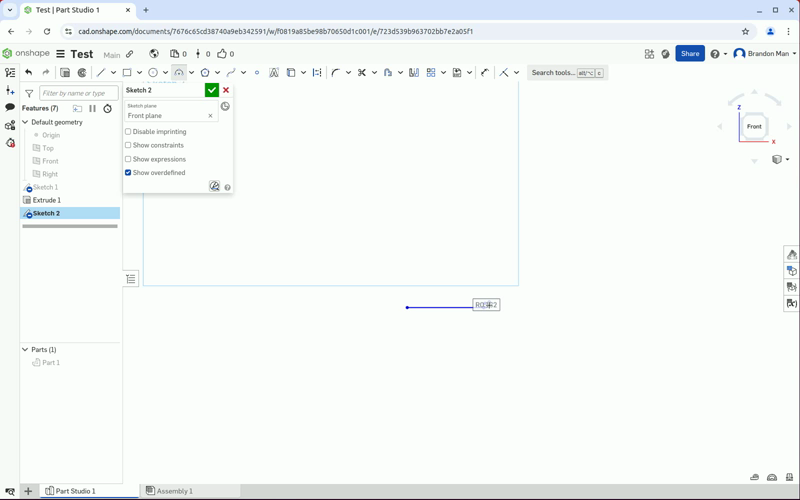
scroll(-6)
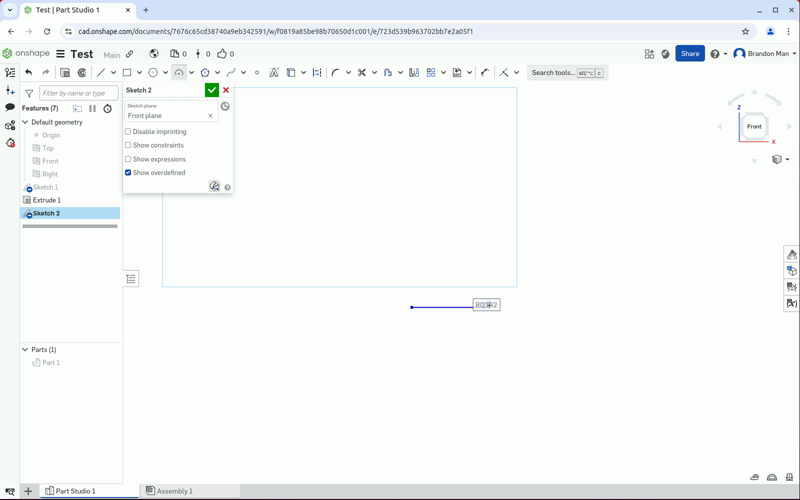
scroll(-6)
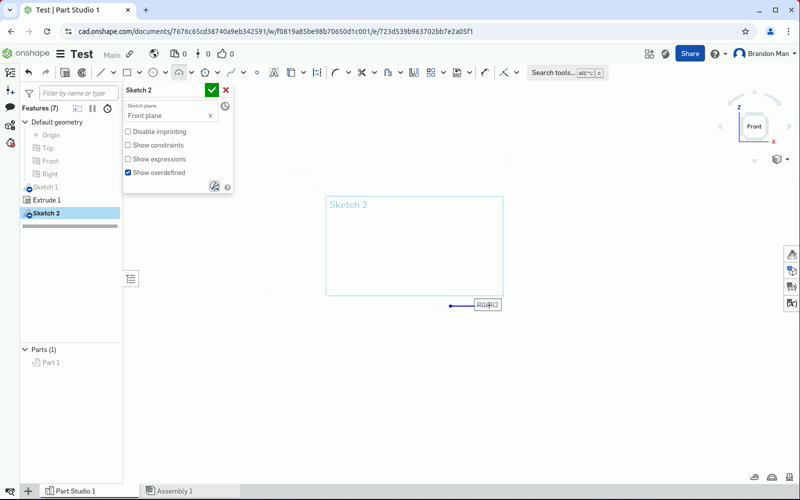
scroll(-6)
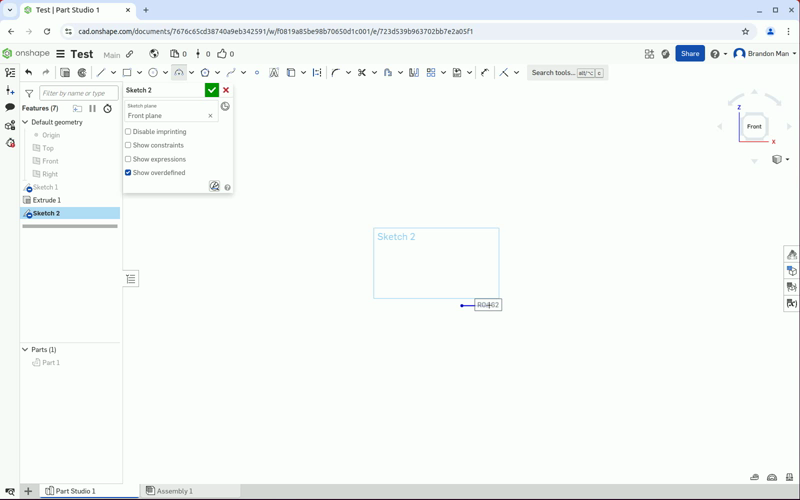
scroll(-6)
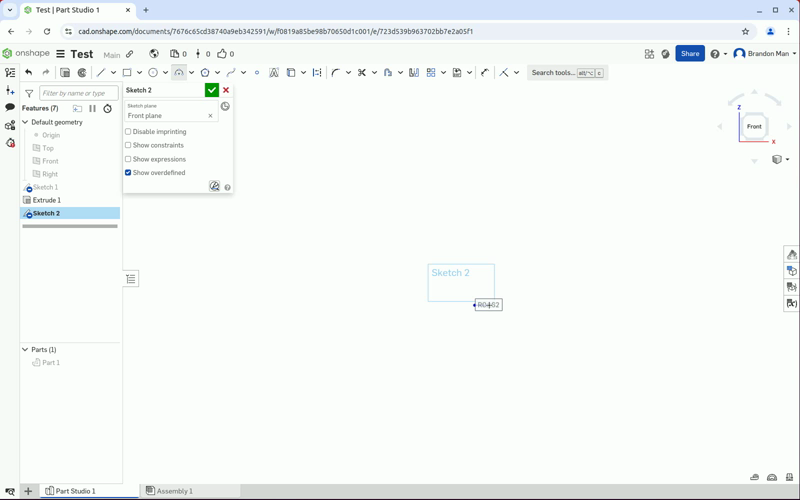
key_up(shift)
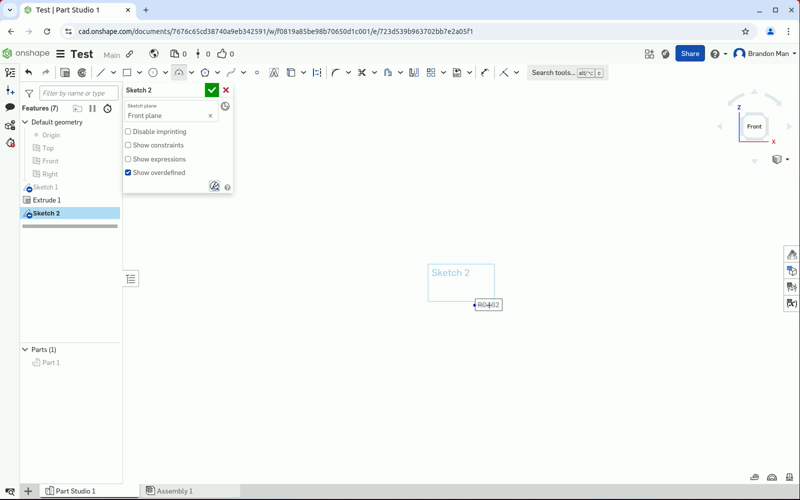
key(esc)
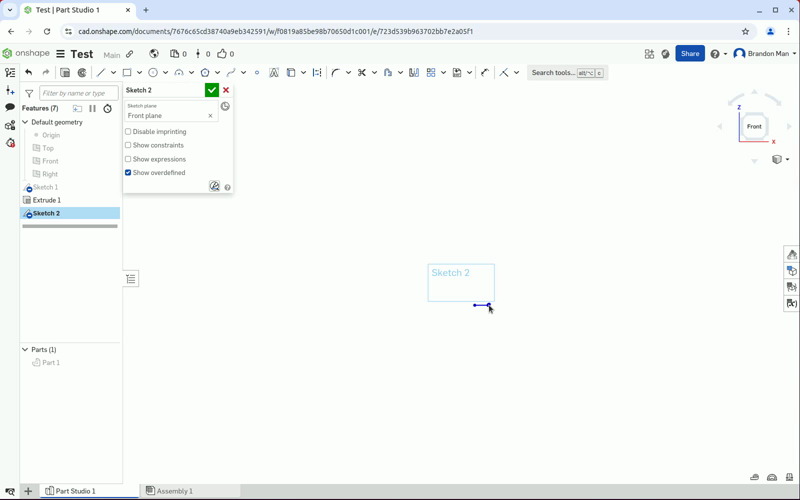
key(l)
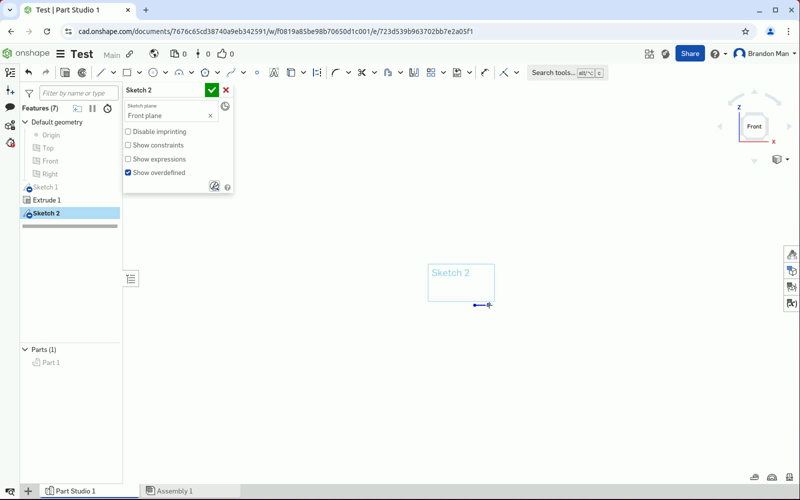
mouse_move(489, 304)
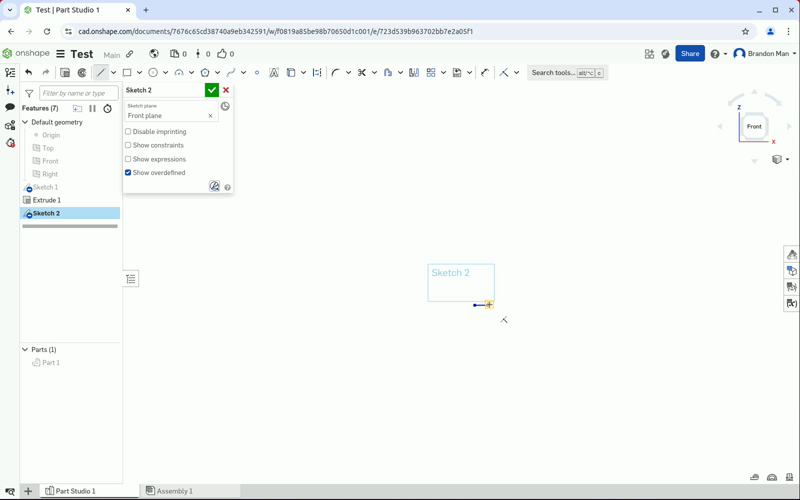
scroll(6)
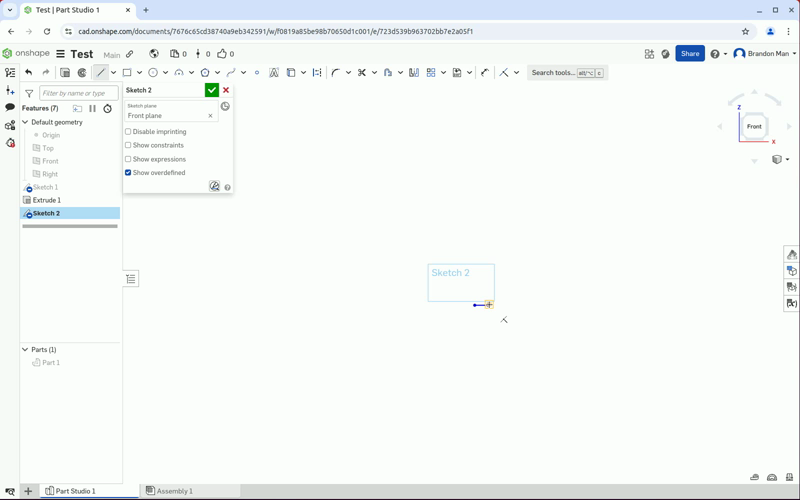
scroll(6)
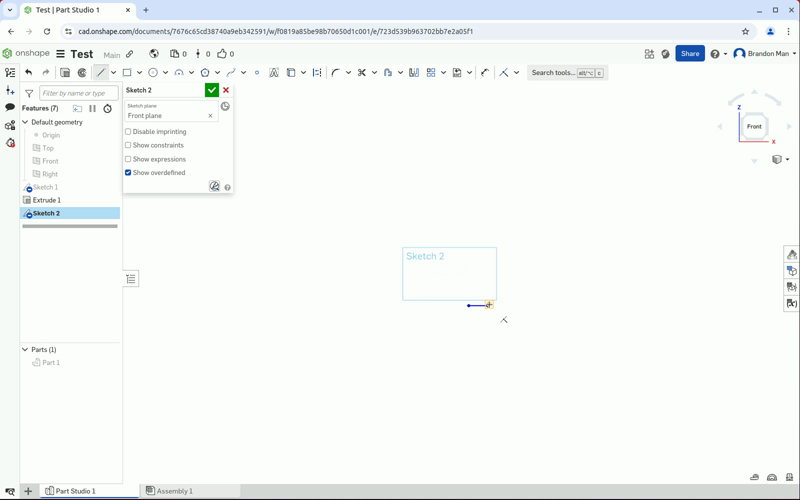
scroll(6)
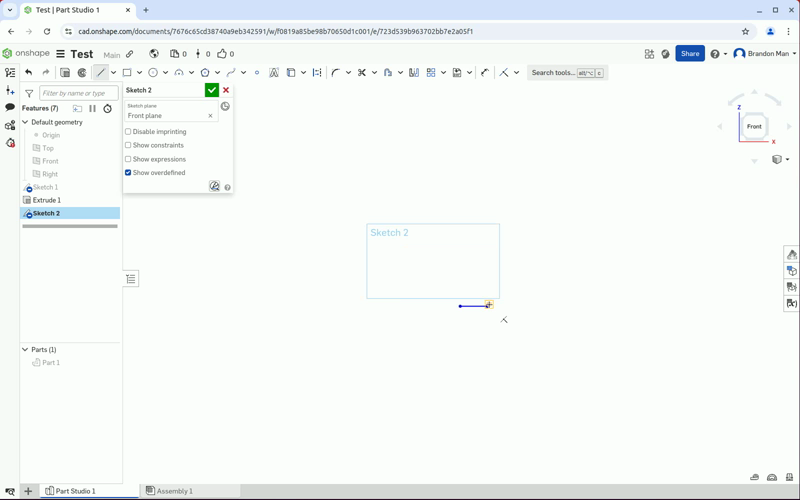
scroll(6)
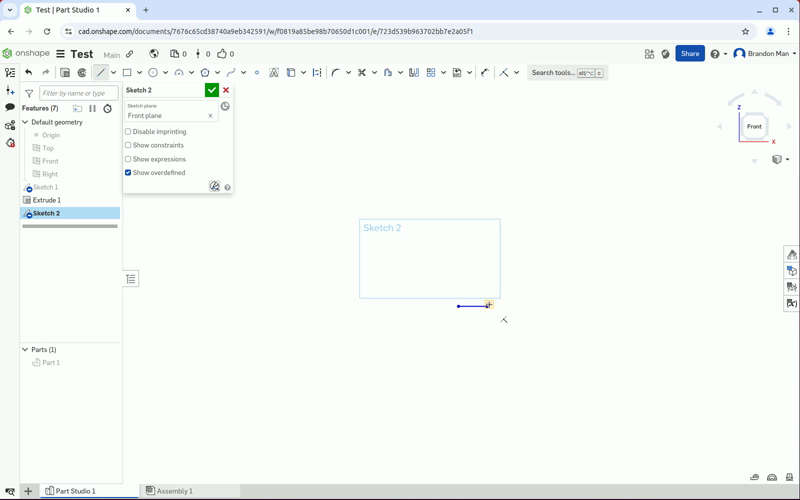
scroll(6)
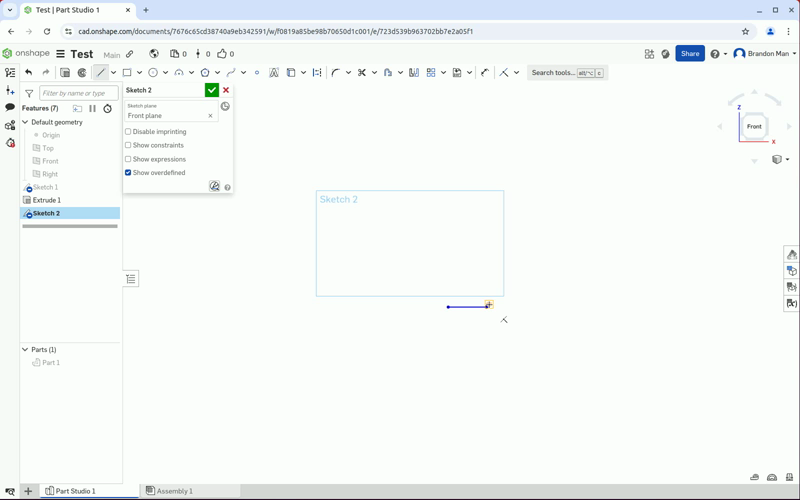
scroll(6)
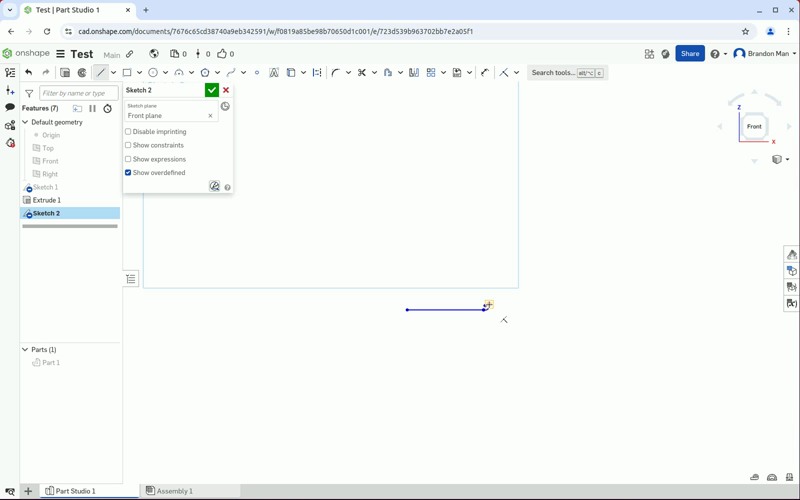
scroll(6)
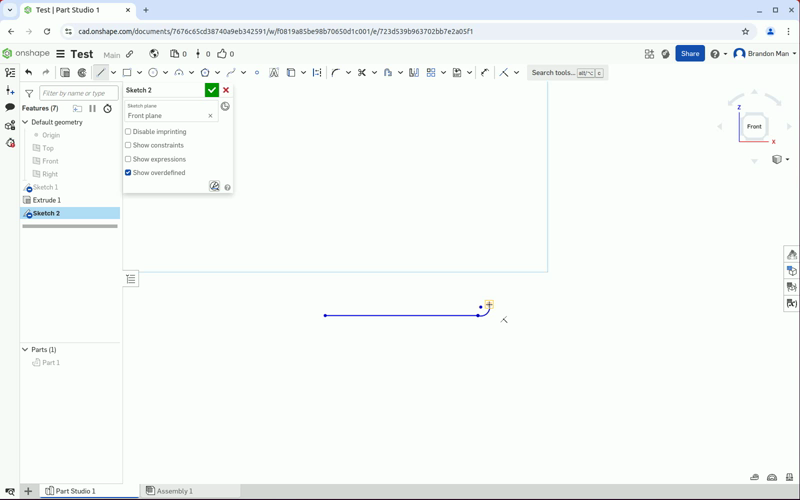
click(489, 304)
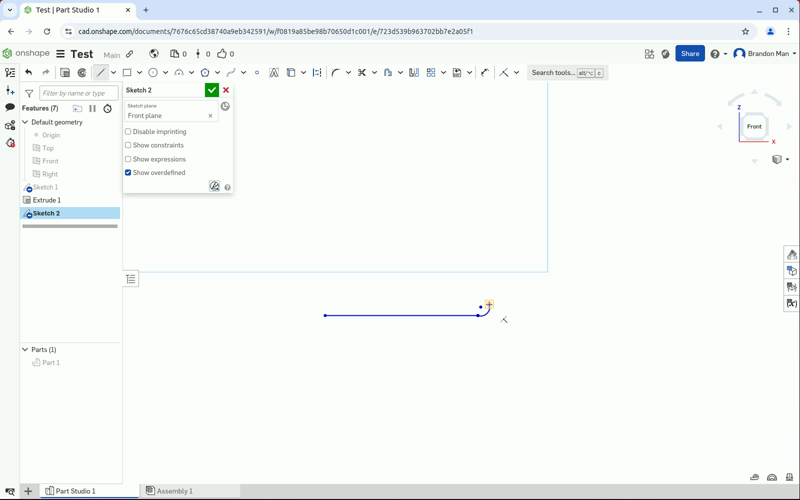
scroll(-6)
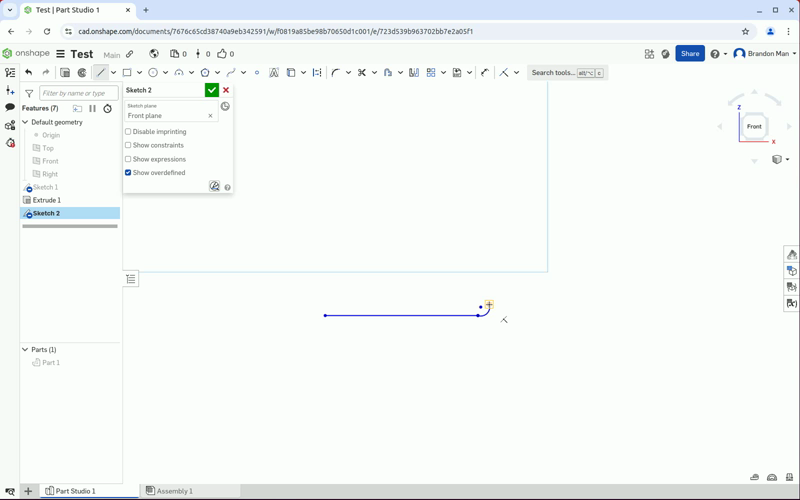
scroll(-6)
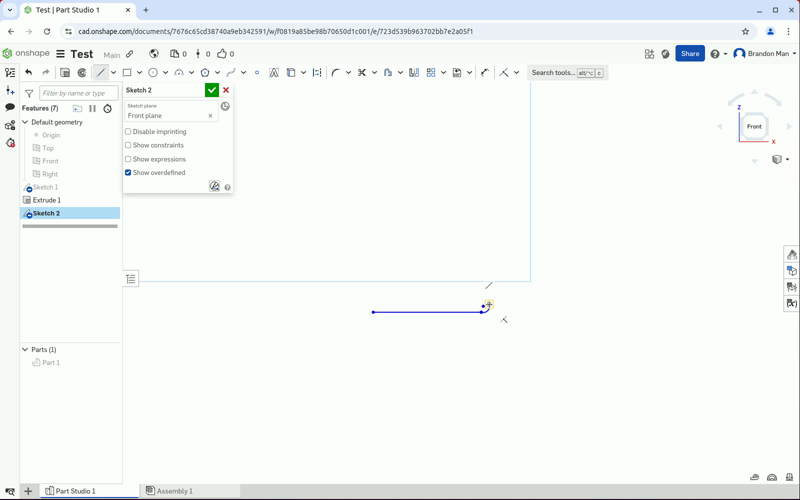
scroll(-6)
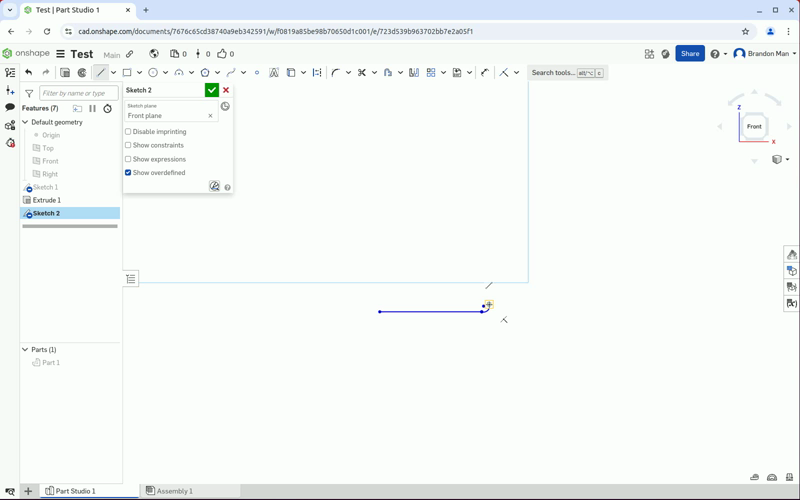
scroll(-6)
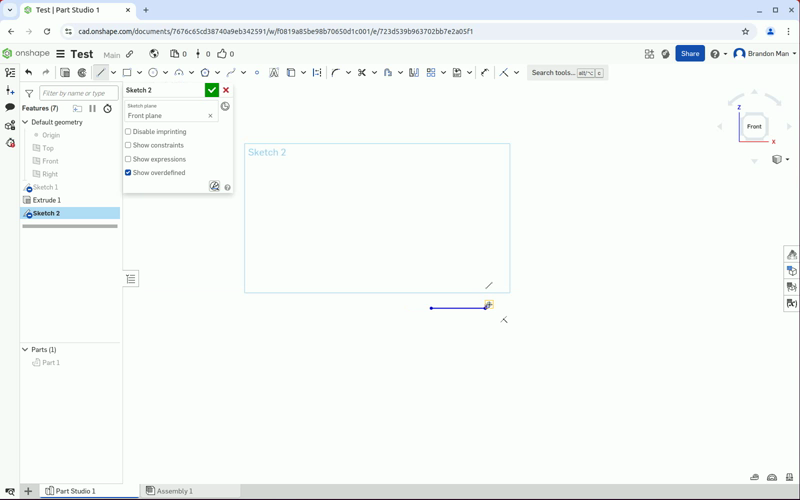
scroll(-6)
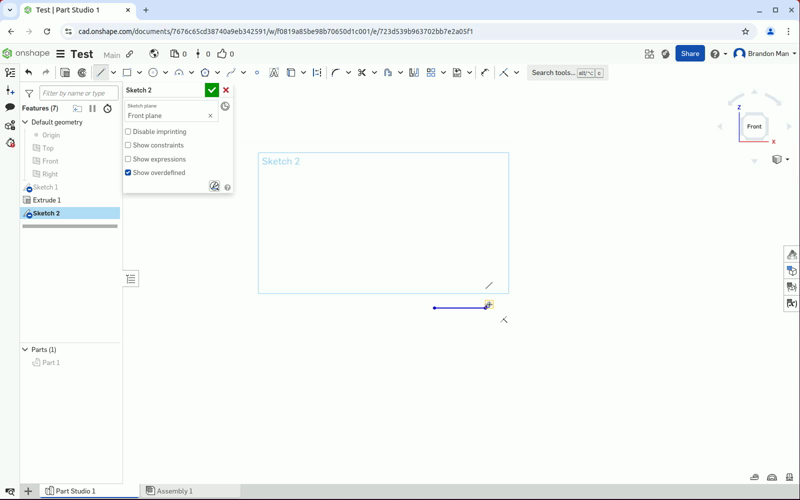
scroll(-6)
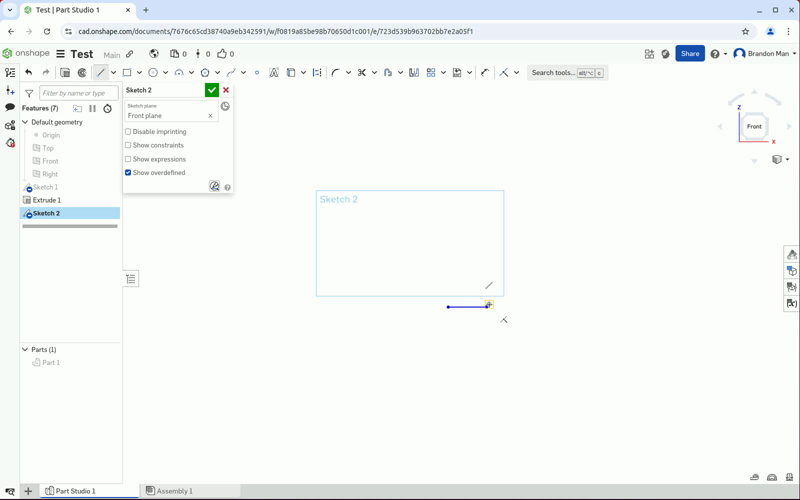
scroll(-6)
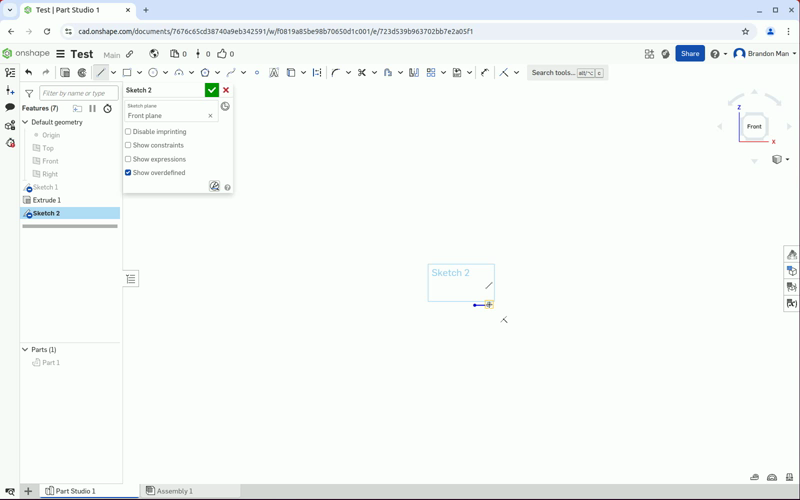
key_down(shift)
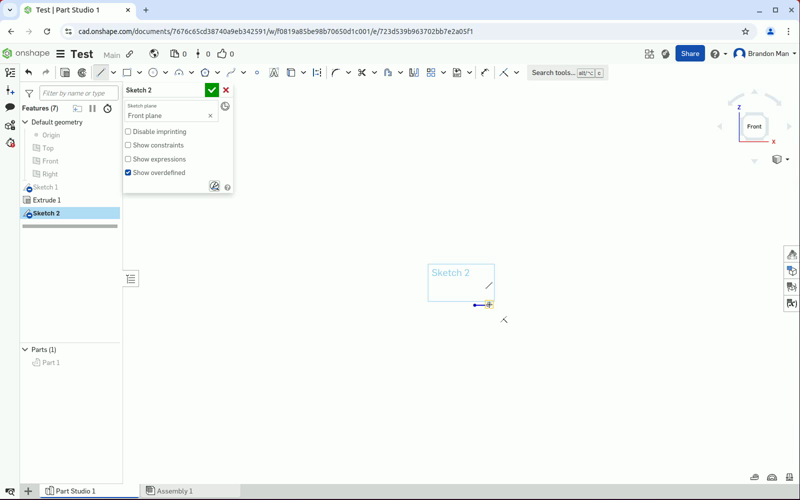
mouse_move(519, 304)
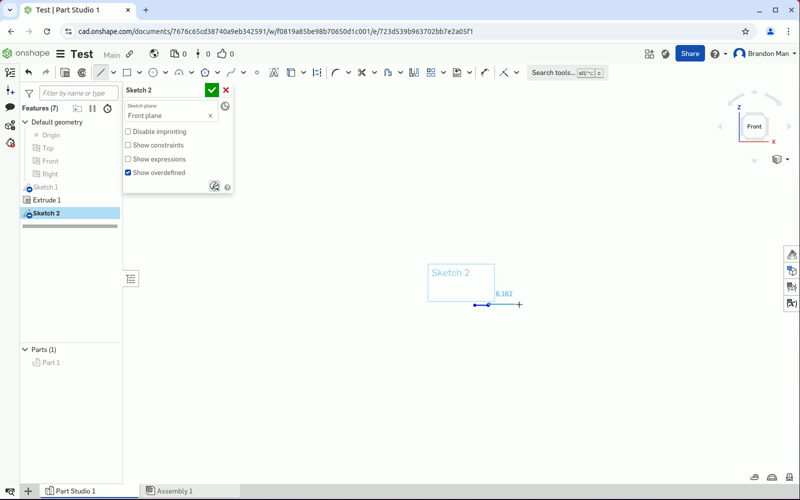
mouse_move(489, 259)
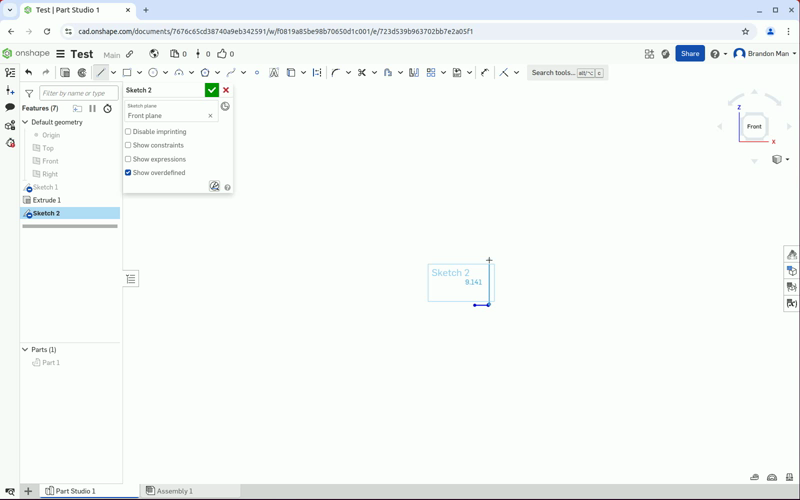
click(489, 259)
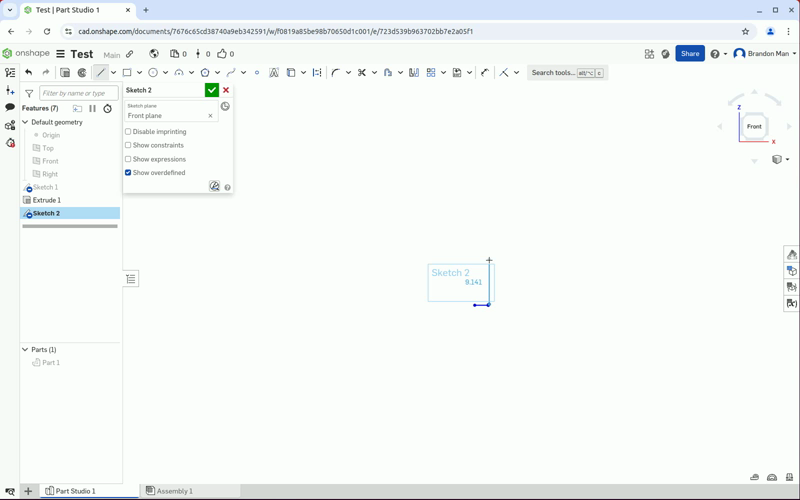
key_up(shift)
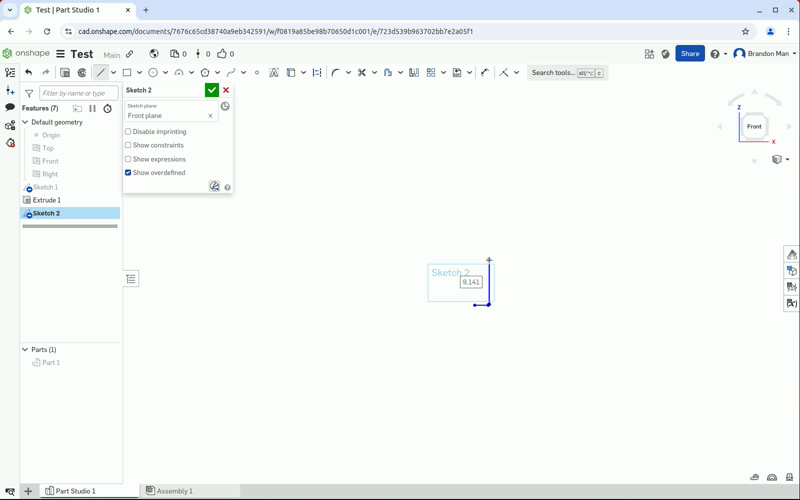
key_down(shift)
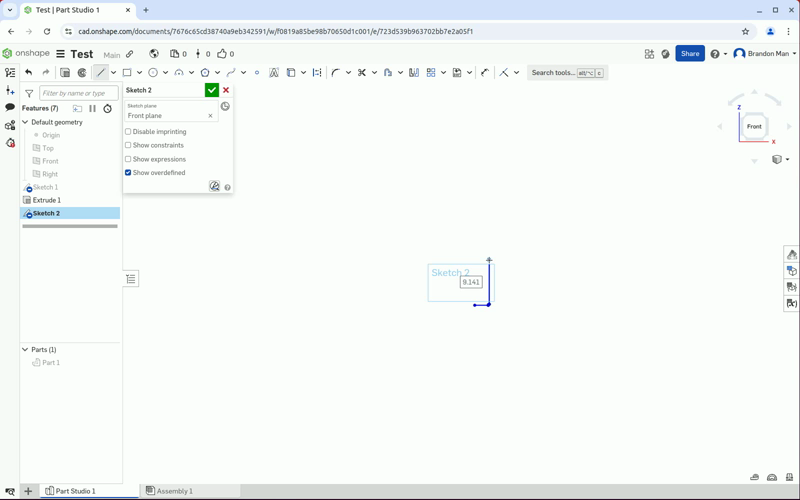
mouse_move(519, 259)
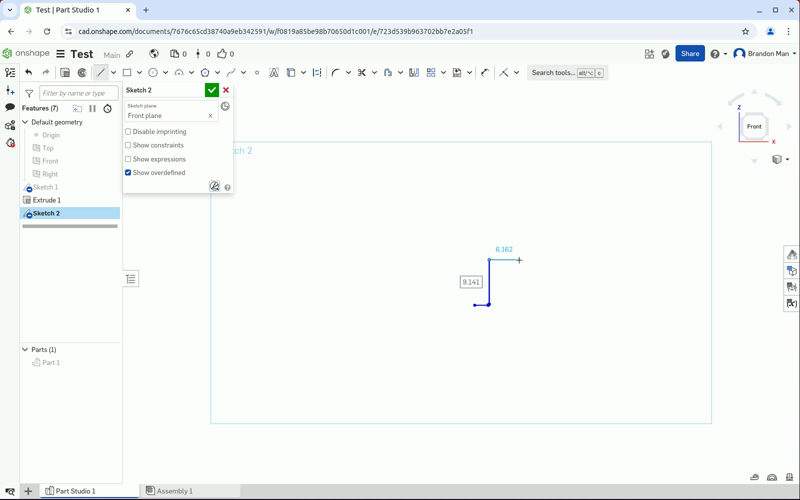
mouse_move(474, 259)
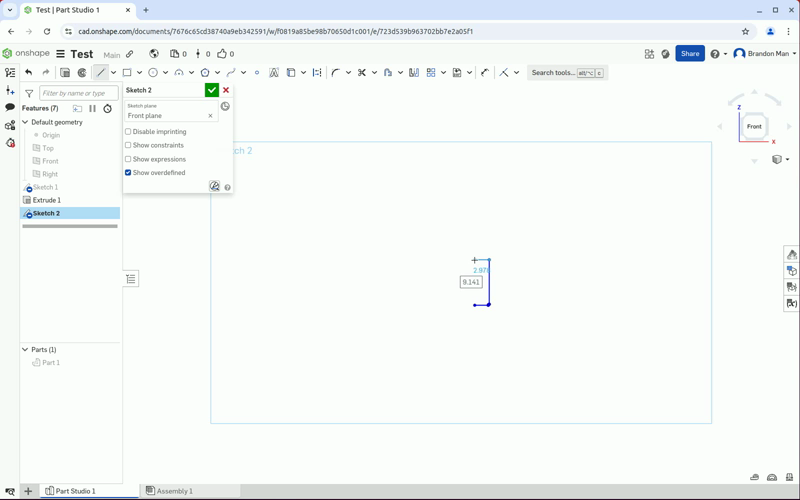
click(474, 259)
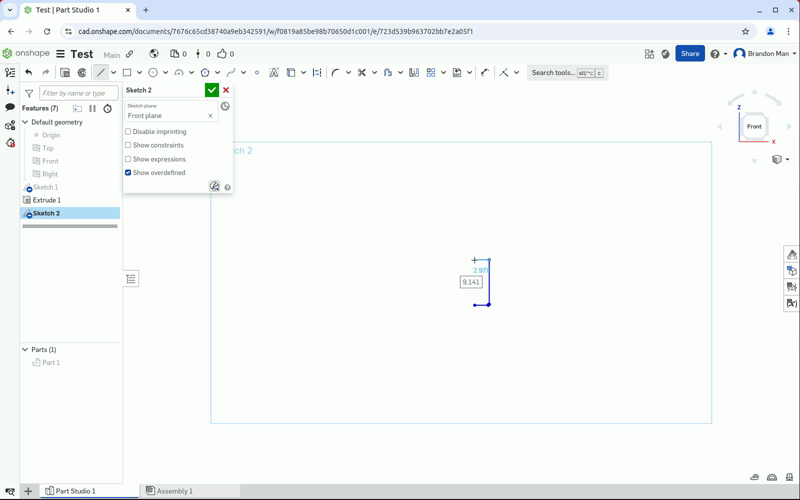
key_up(shift)
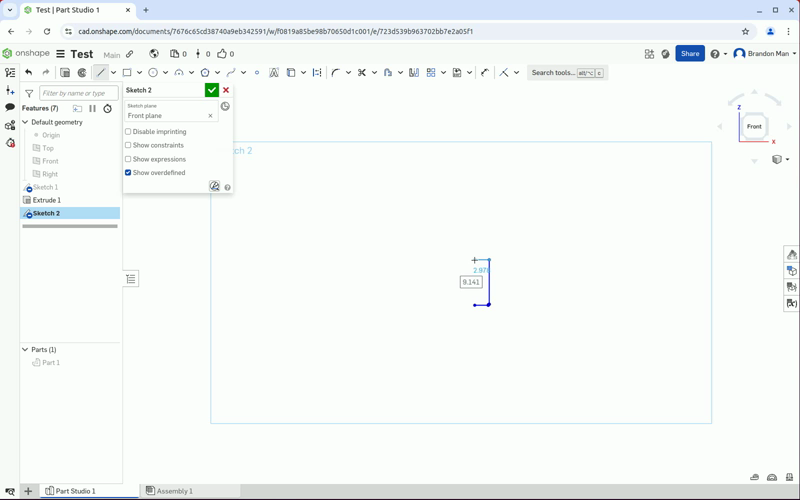
key_down(shift)
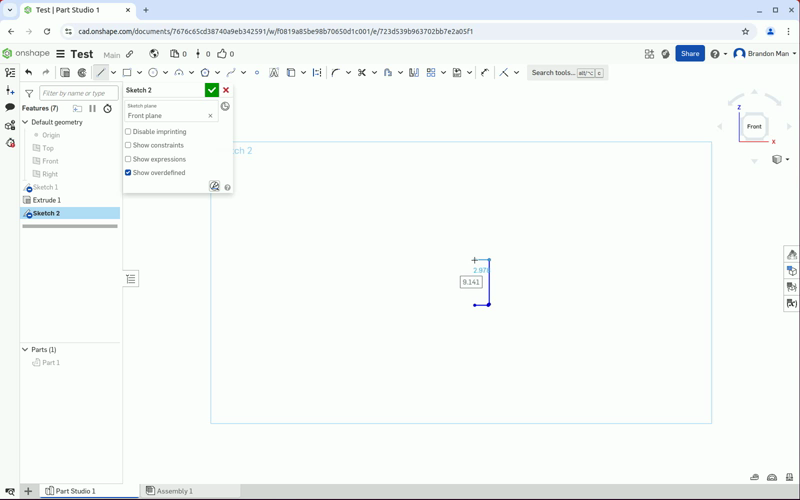
mouse_move(504, 259)
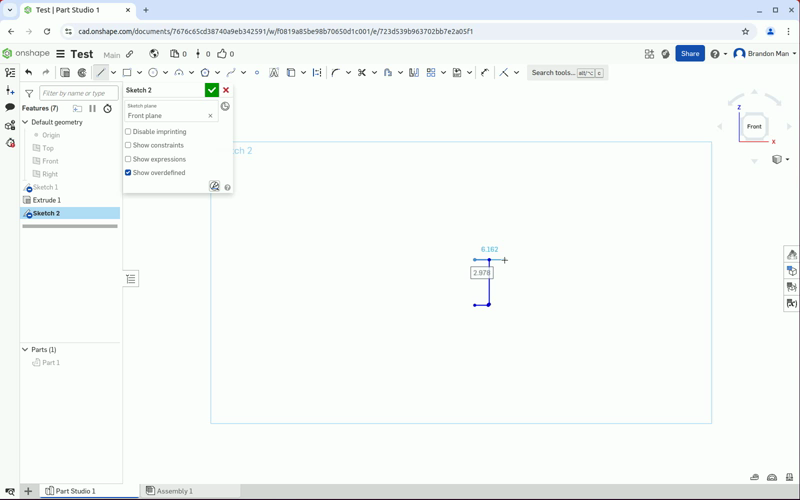
mouse_move(474, 290)
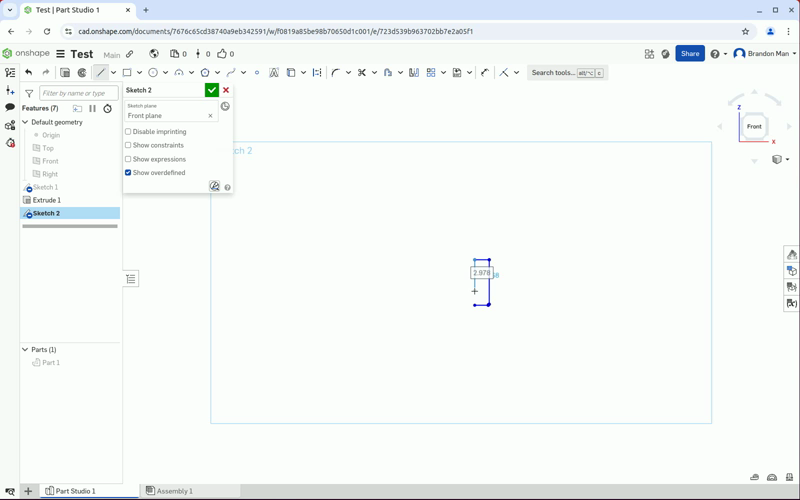
click(474, 290)
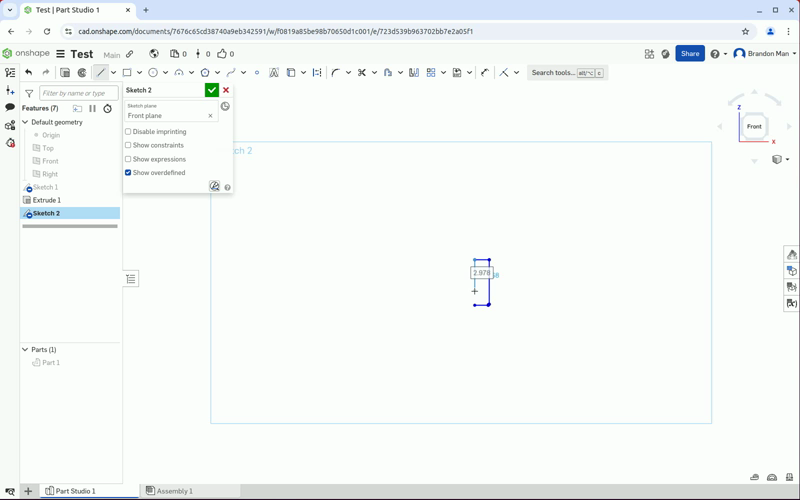
key_up(shift)
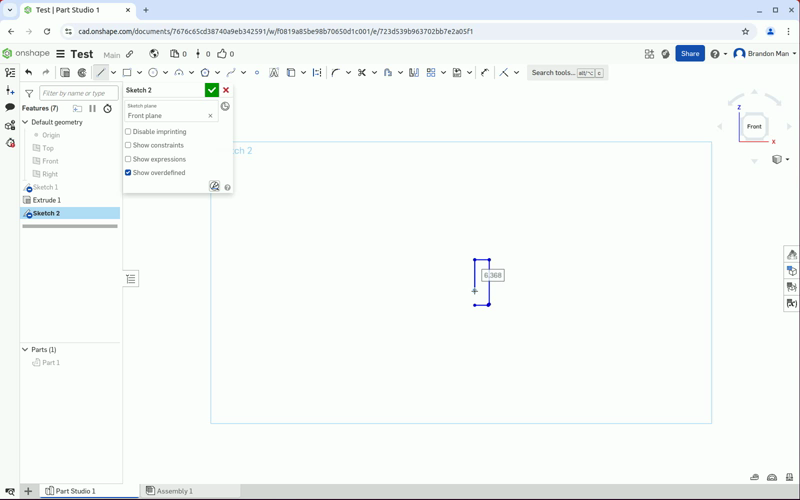
mouse_move(504, 290)
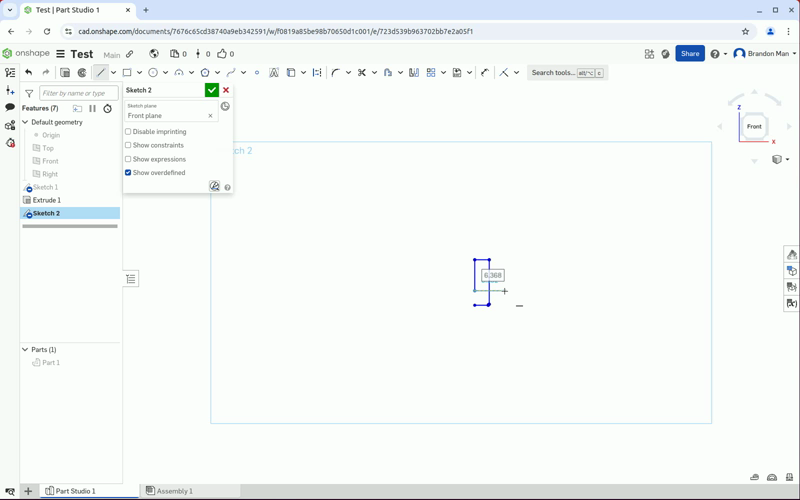
key_down(shift)
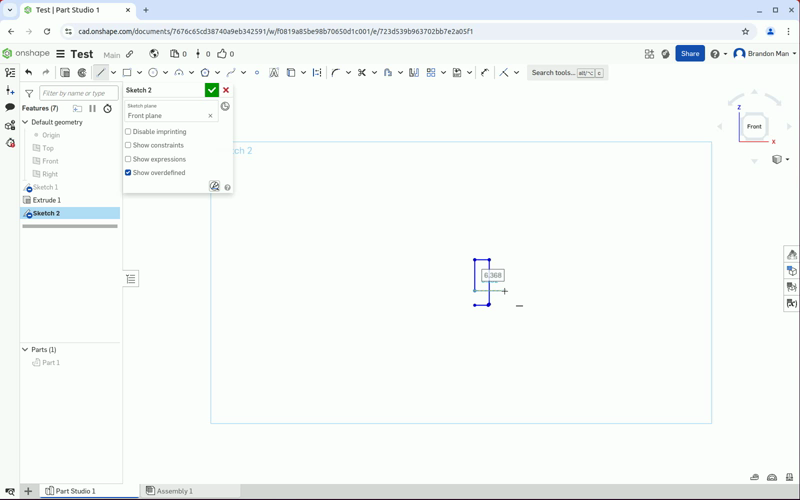
mouse_move(474, 305)
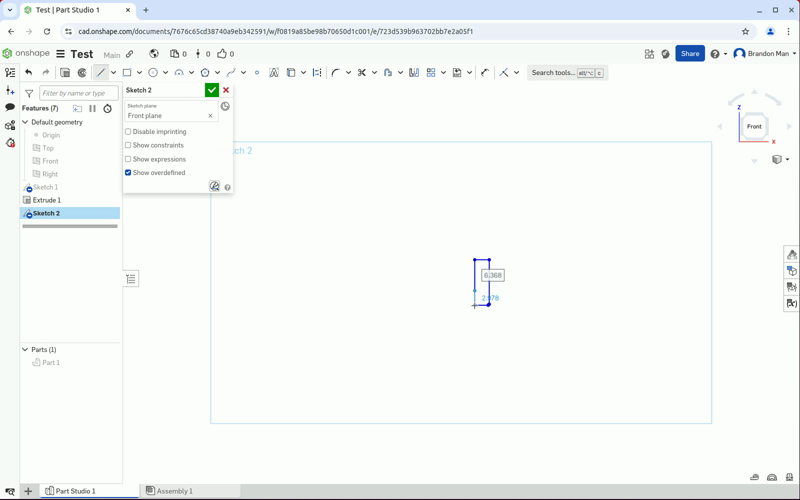
key_up(shift)
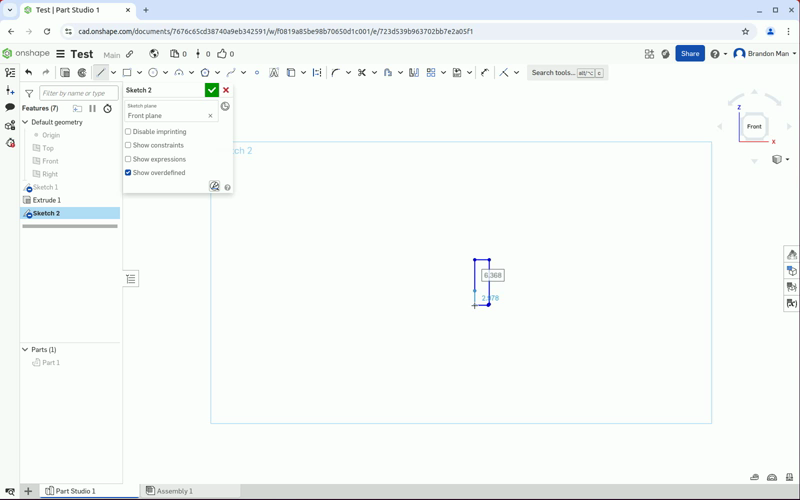
click(474, 305)
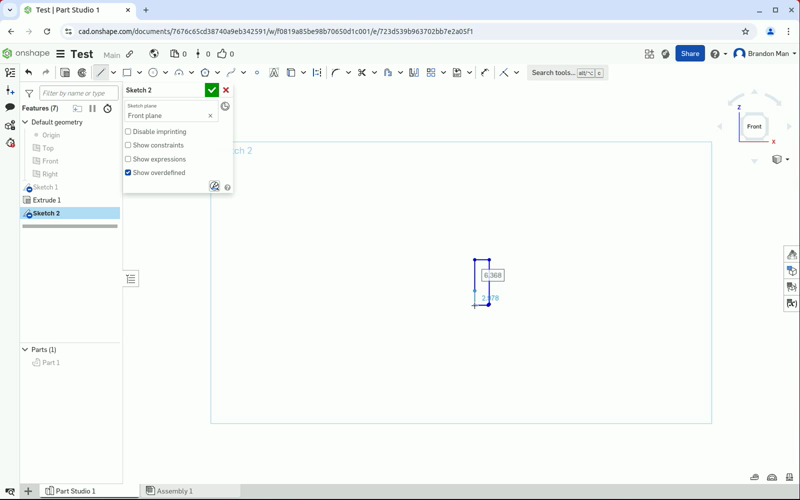
key(esc)
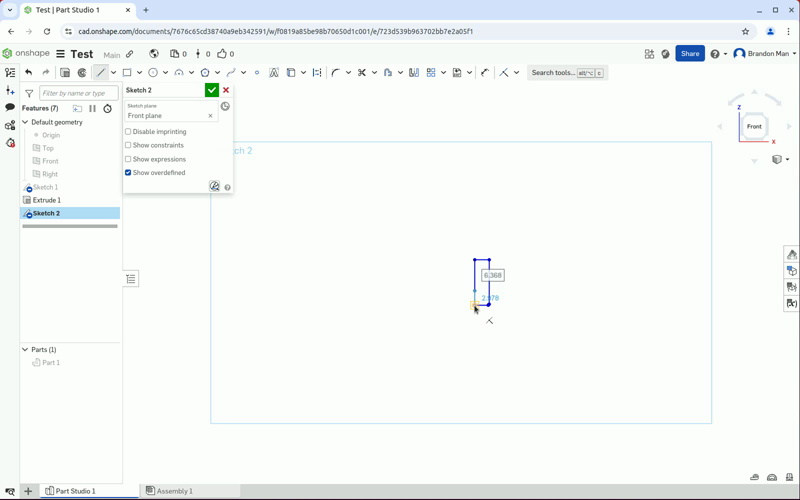
mouse_move(477, 283)
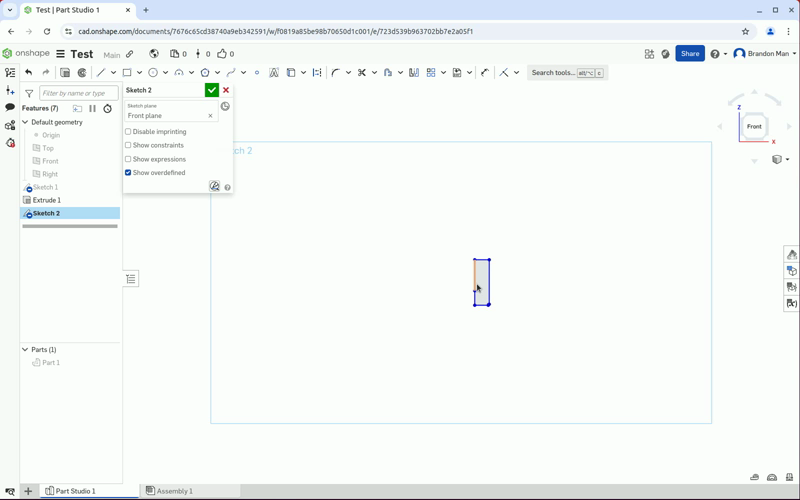
scroll(6)
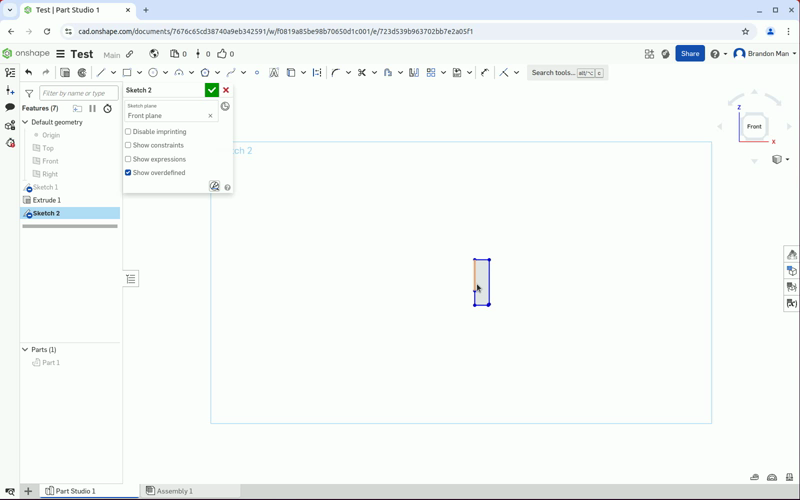
scroll(6)
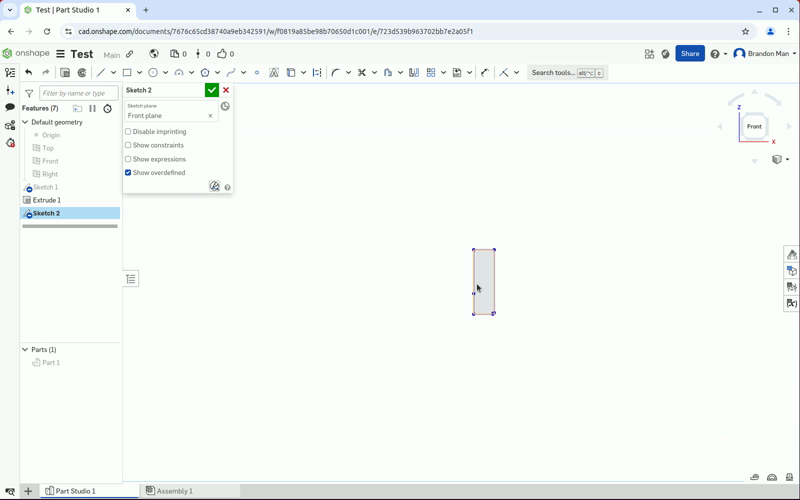
scroll(6)
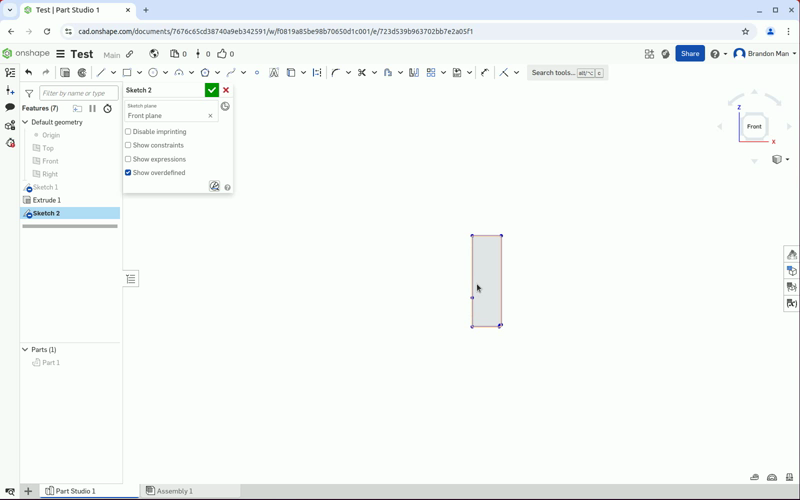
scroll(6)
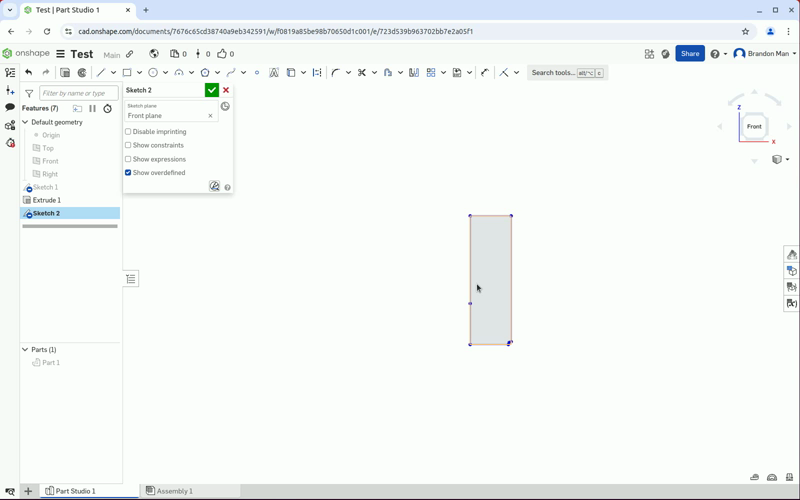
scroll(6)
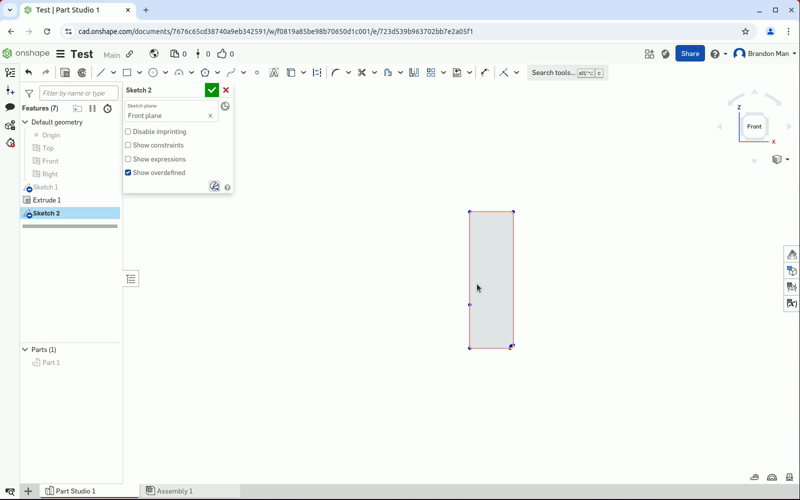
scroll(6)
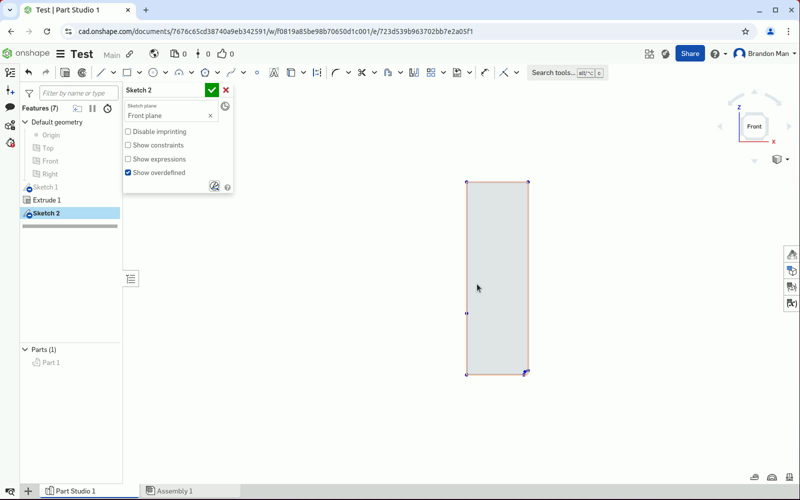
scroll(6)
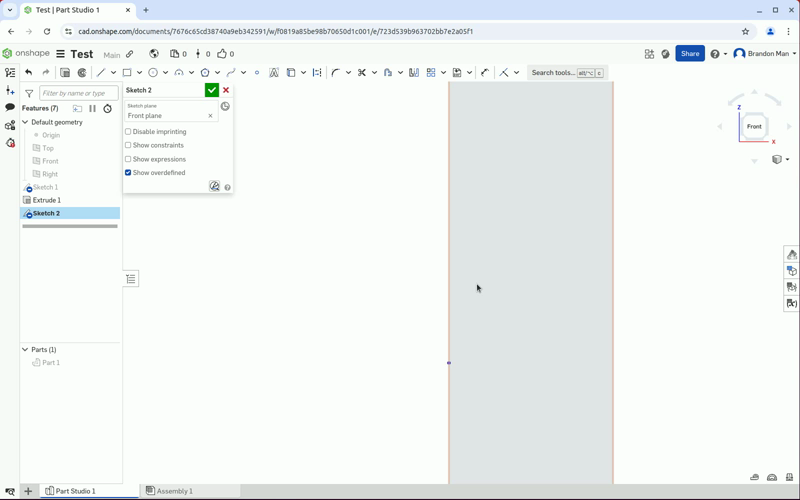
click(477, 283)
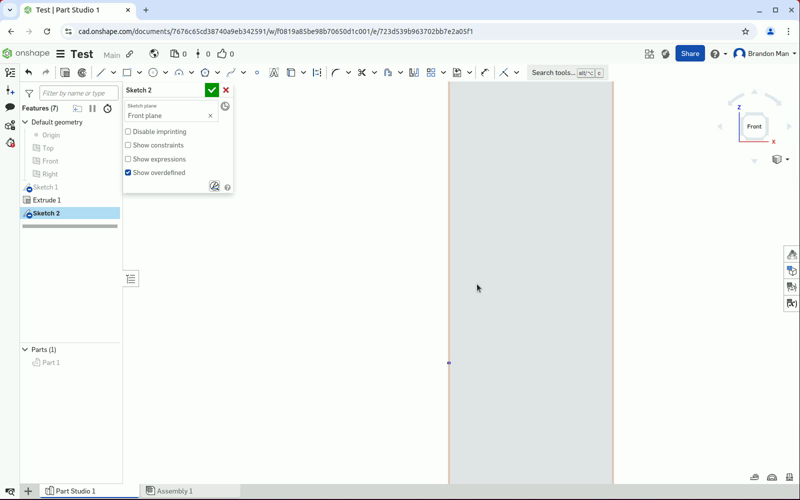
scroll(-6)
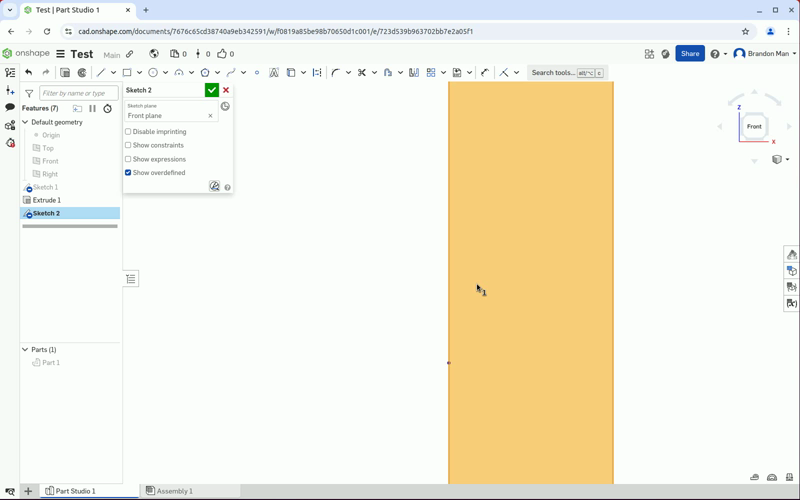
scroll(-6)
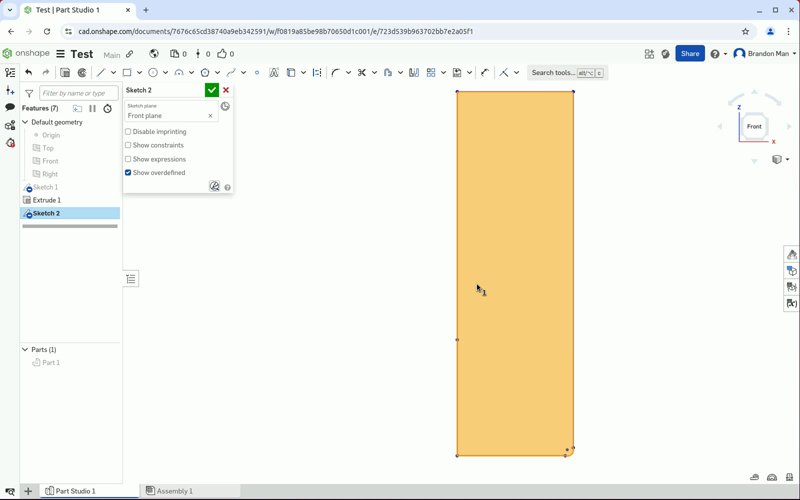
scroll(-6)
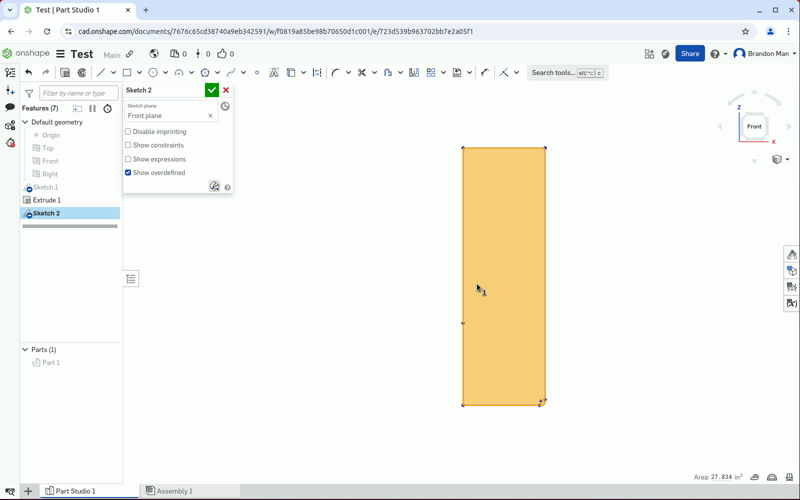
scroll(-6)
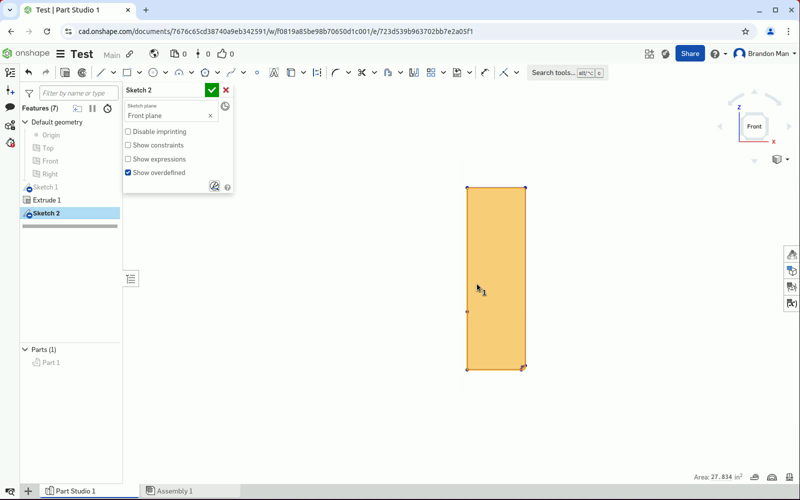
scroll(-6)
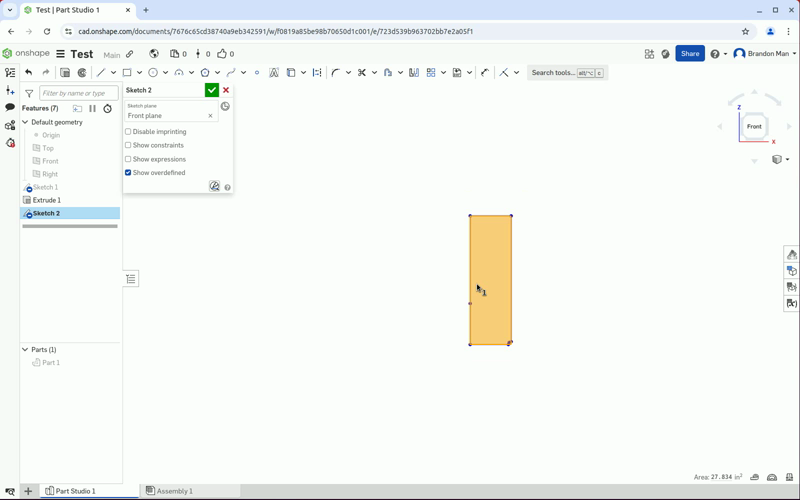
scroll(-6)
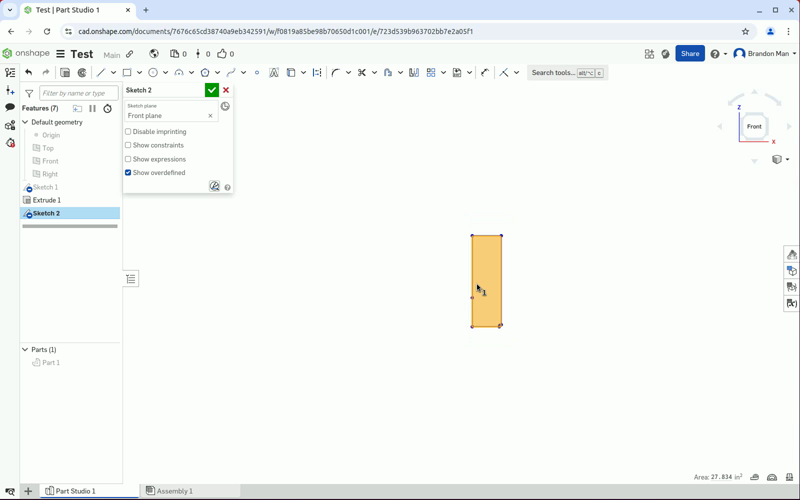
scroll(-6)
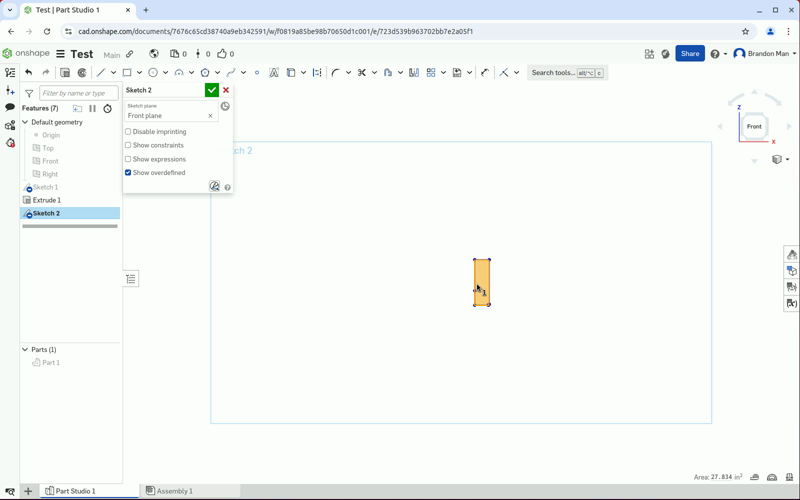
mouse_move(73, 352)
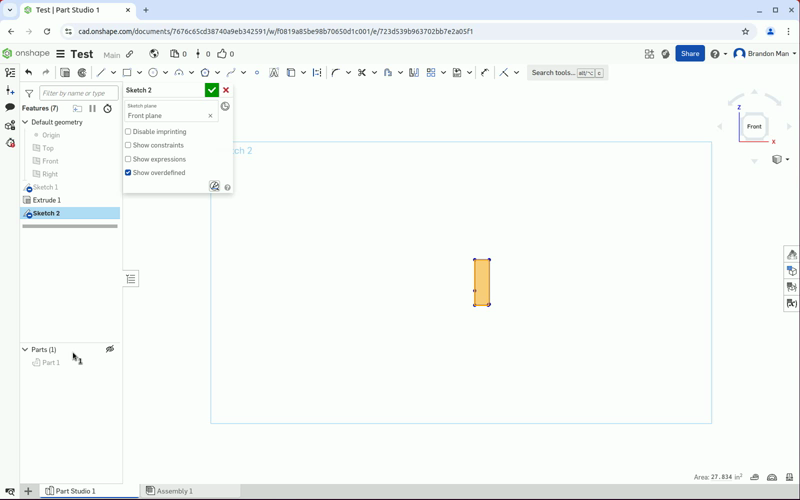
key(shift+y)
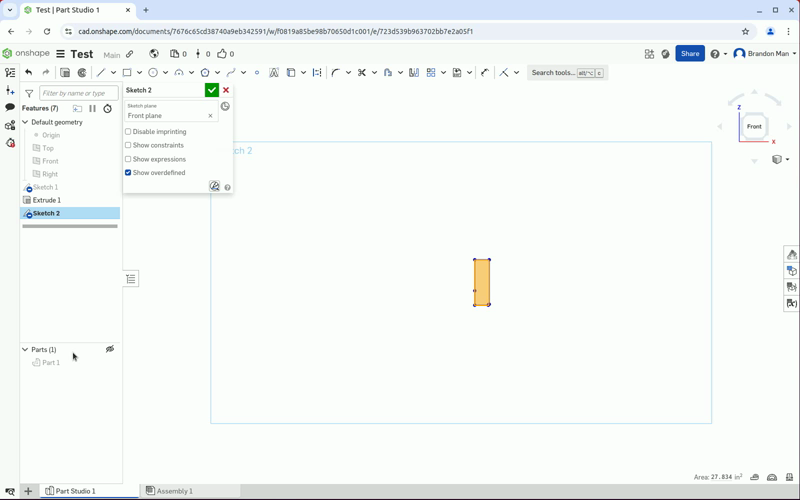
key(shift+e)
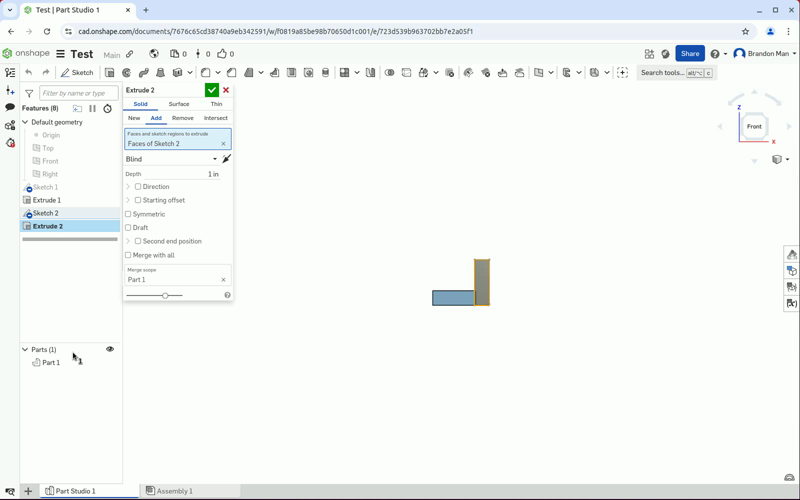
mouse_move(143, 106)
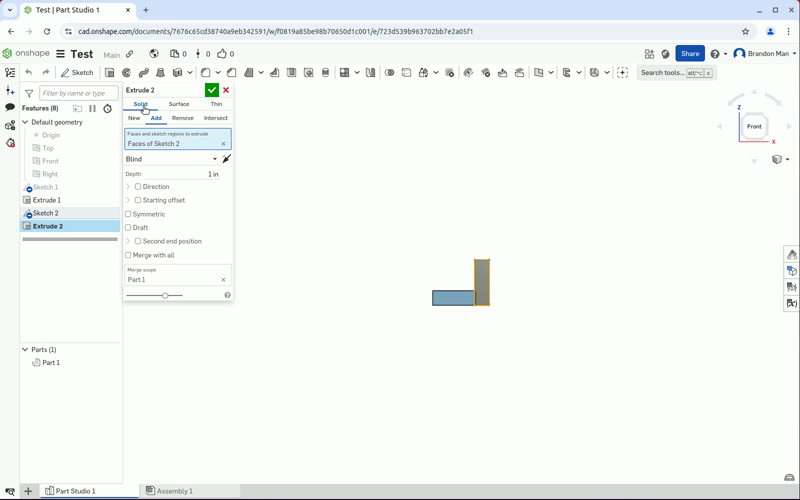
click(143, 106)
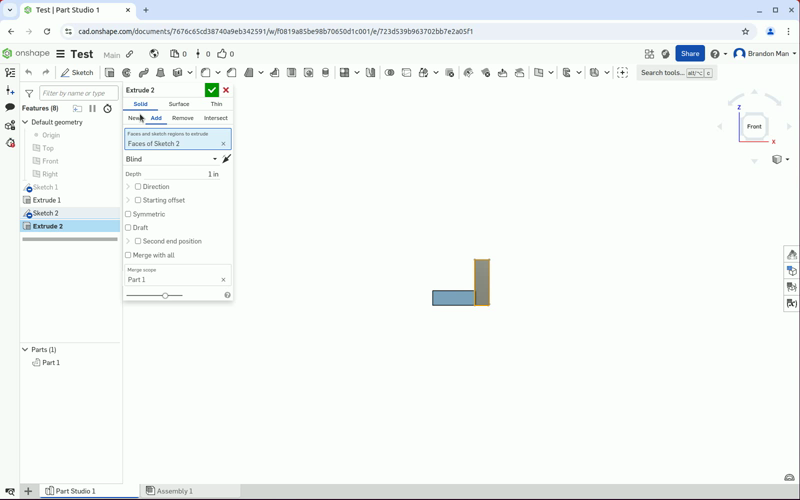
mouse_move(137, 120)
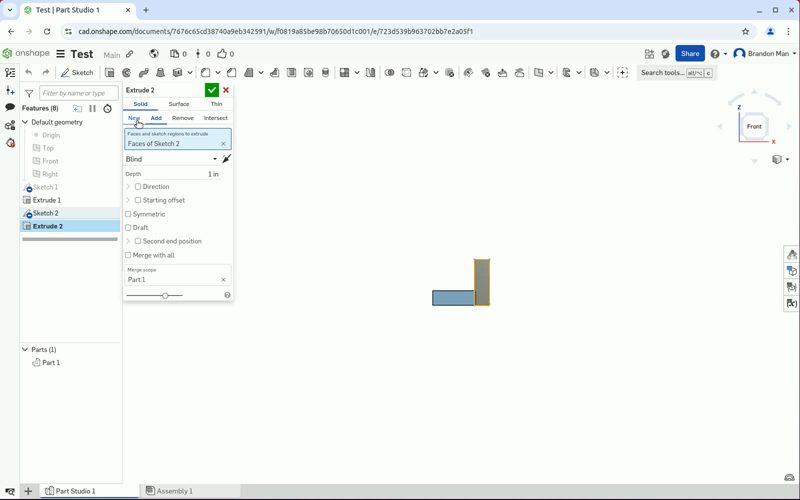
click(137, 120)
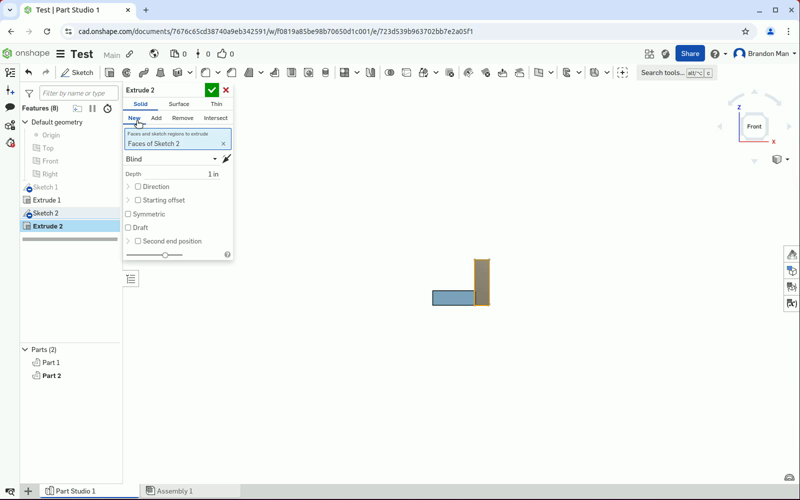
key(tab, 4)
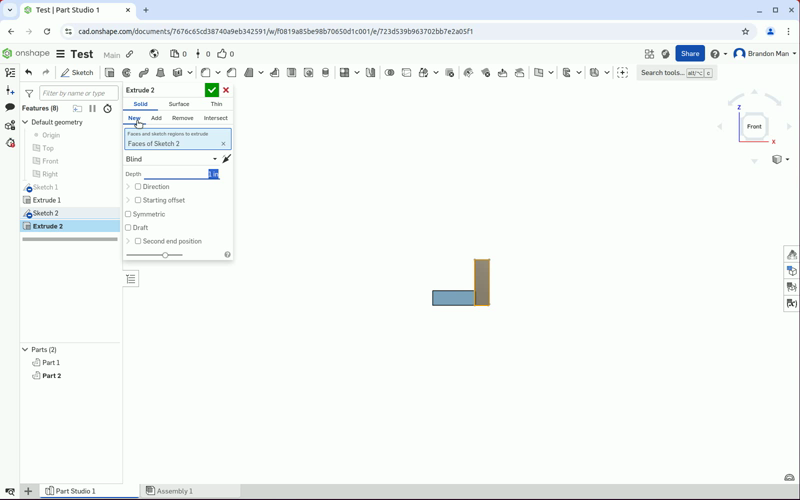
text(23.108)
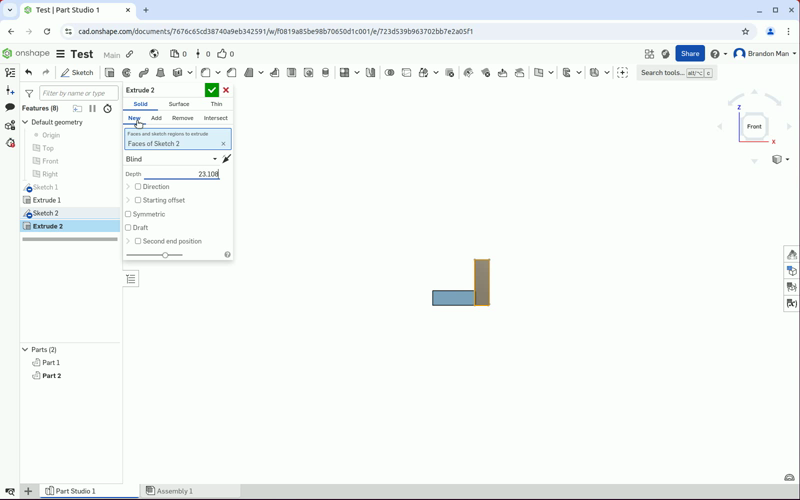
key(enter)
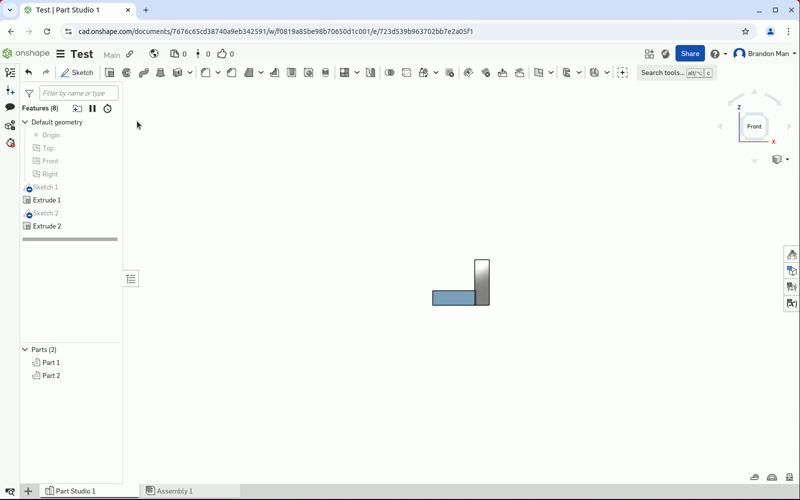
key(shift+h)
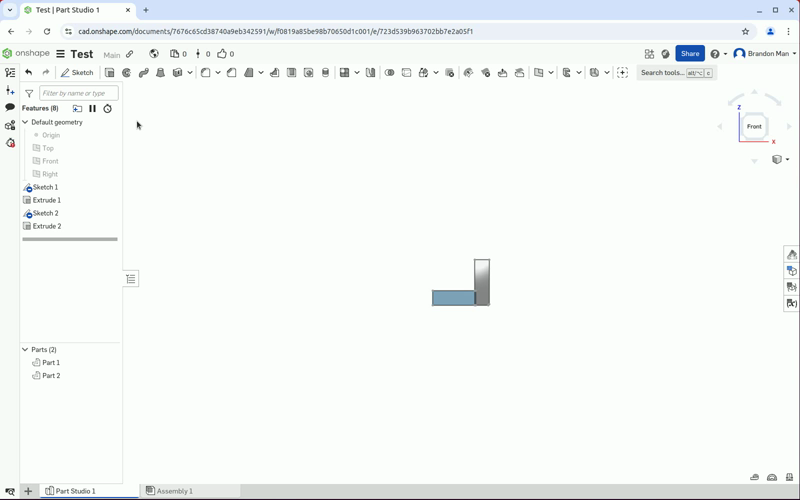
key(shift+h)
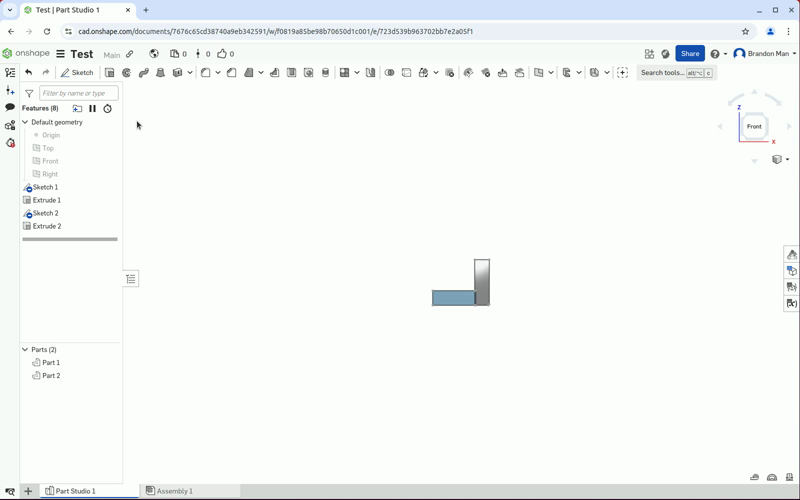
key(shift+7)
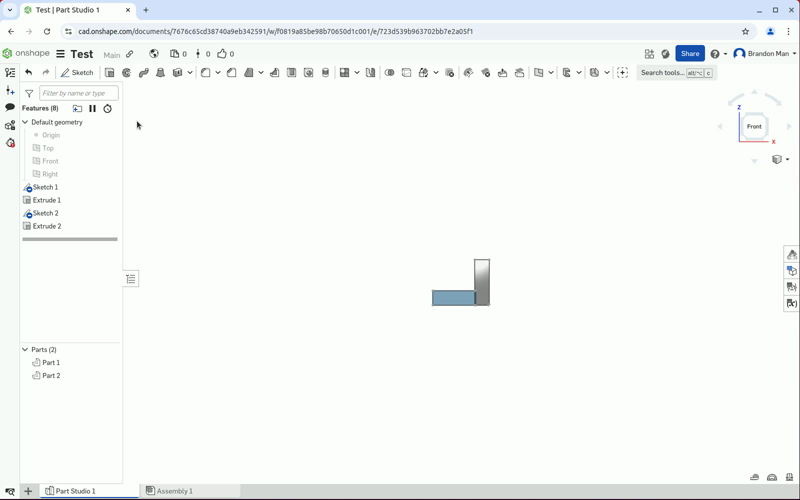
key(left, 2)
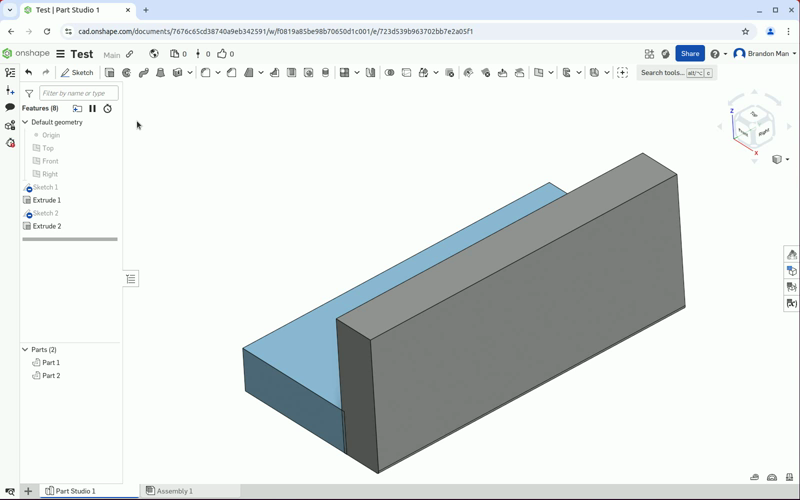
key(down, 2)
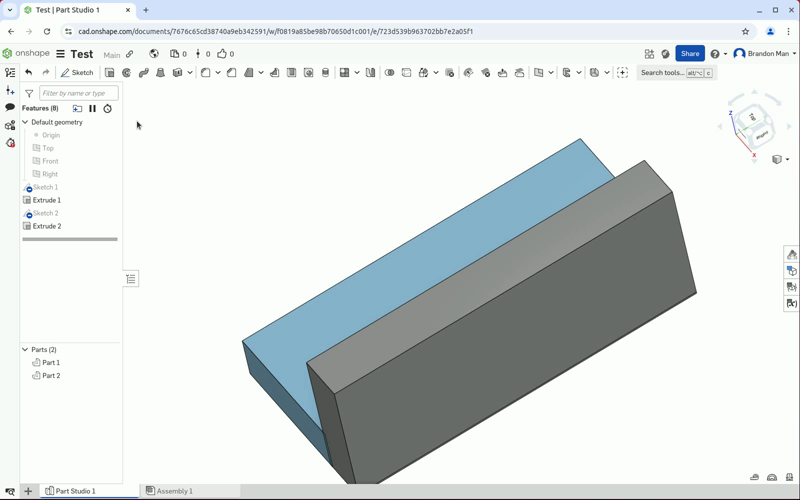
key(up, 2)
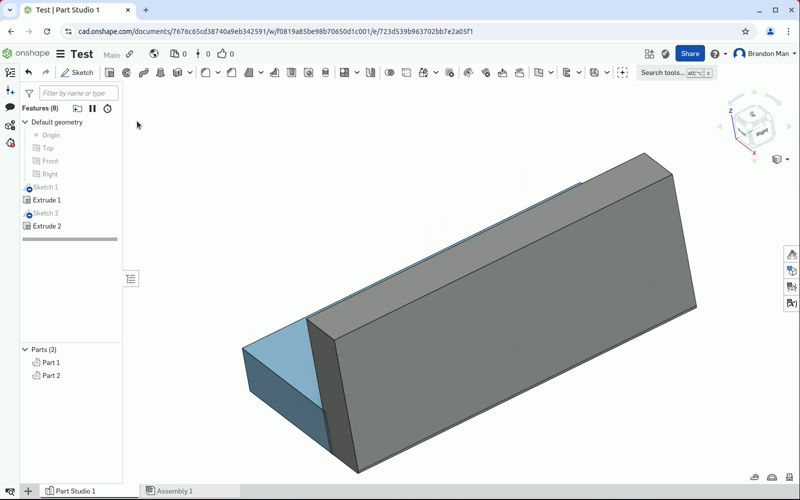
key(right, 2)
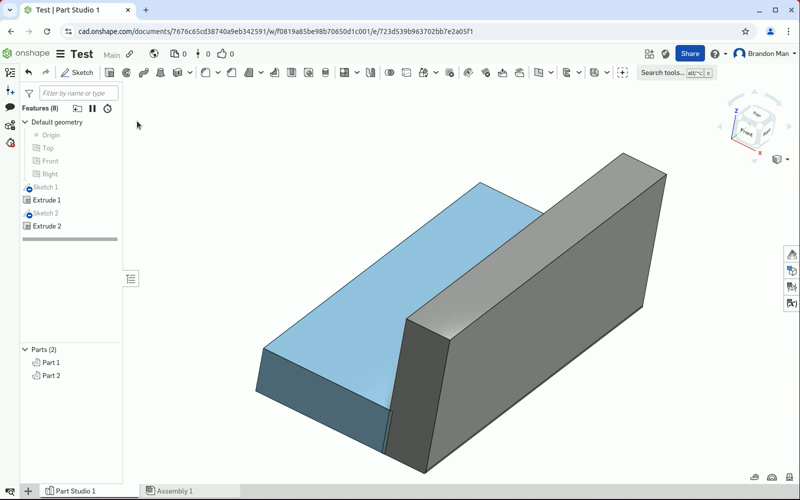
mouse_move(73, 189)
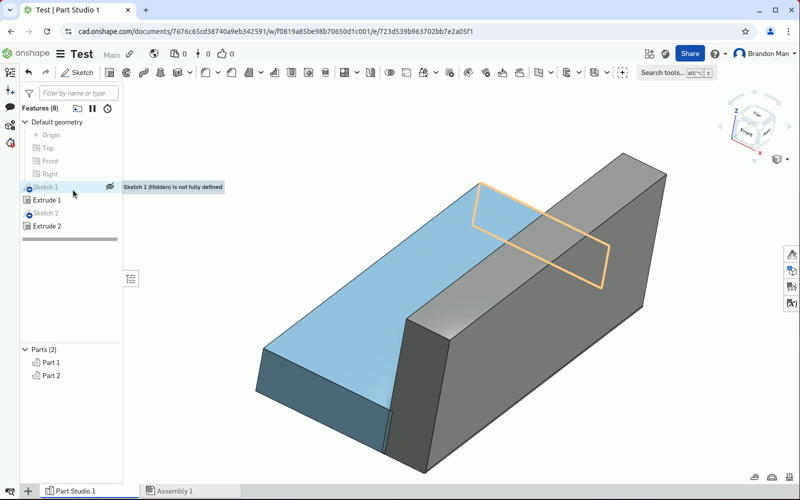
click(73, 189)